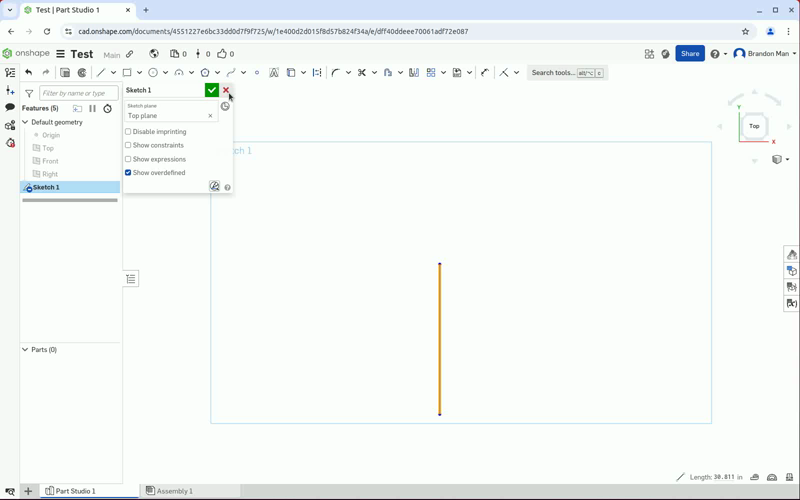
key(shift+h)
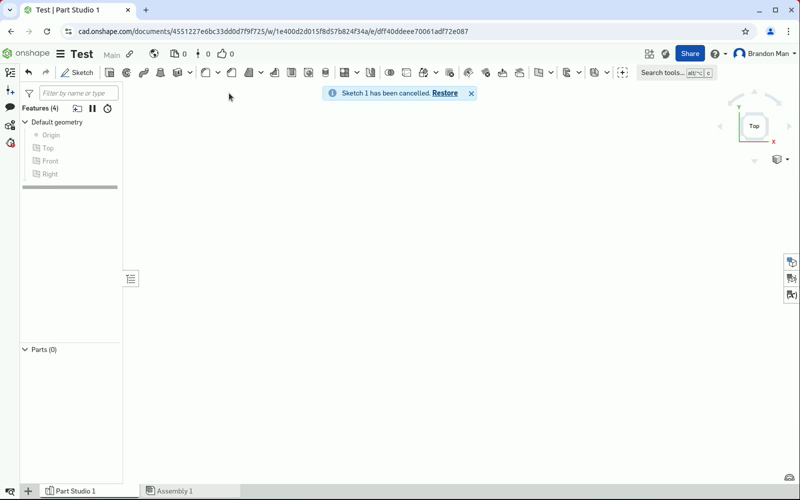
mouse_move(73, 352)
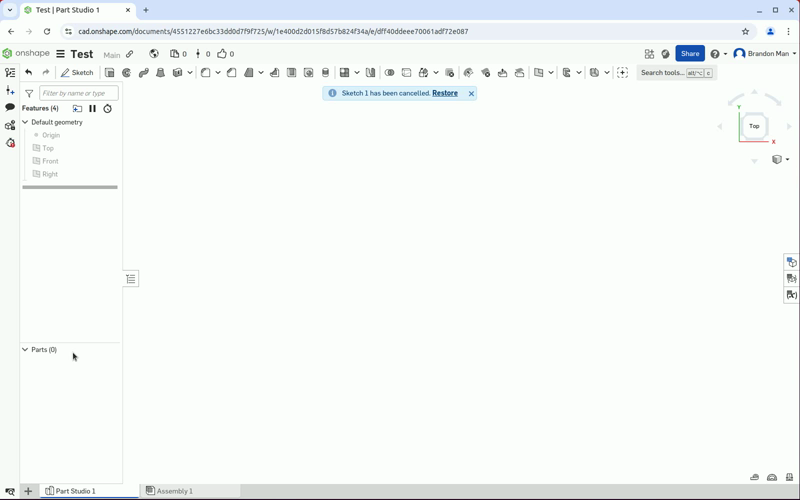
key(y)
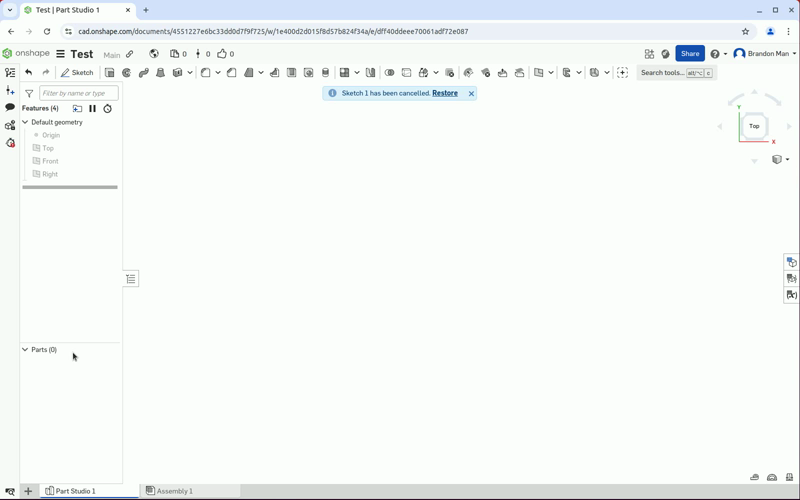
key(shift+p)
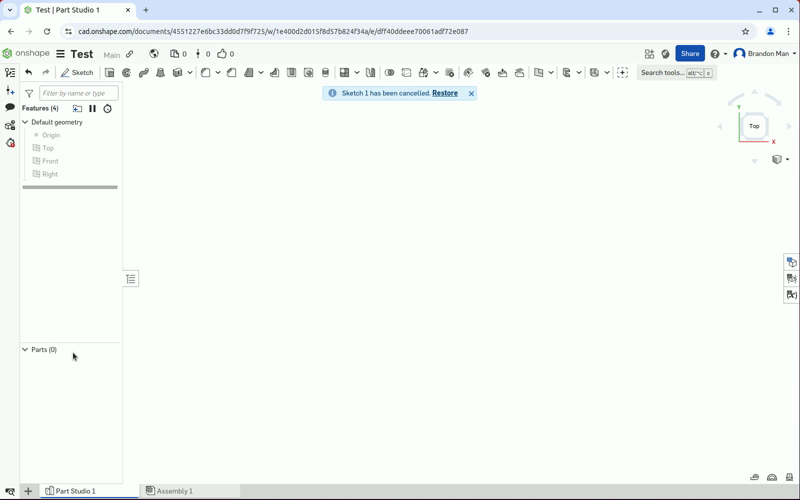
key(space)
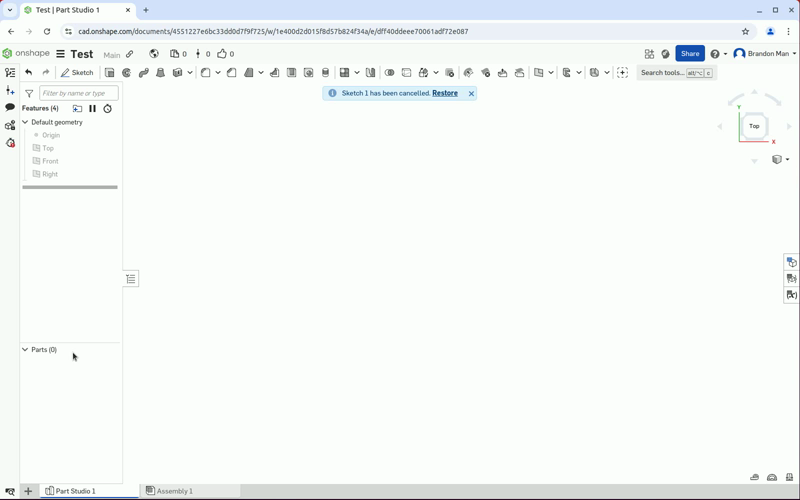
key_down(shift)
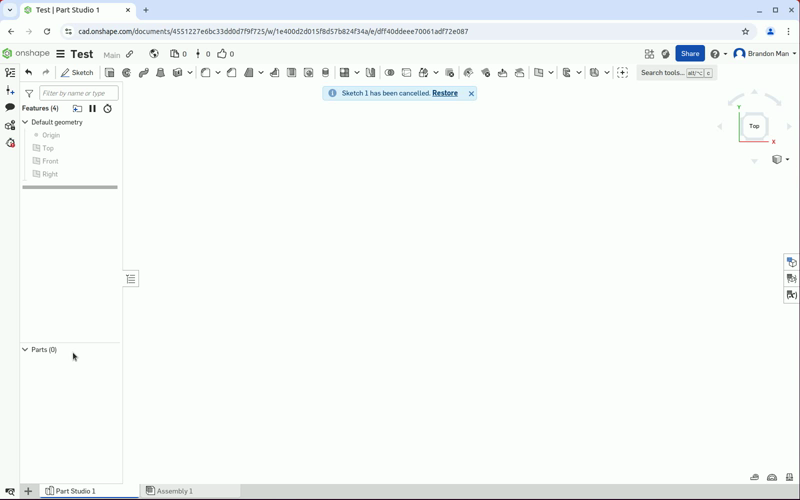
key(up)
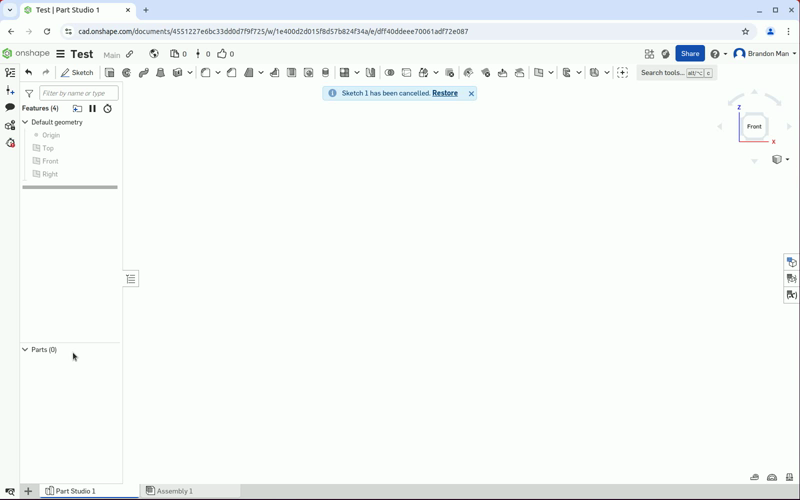
key_up(shift)
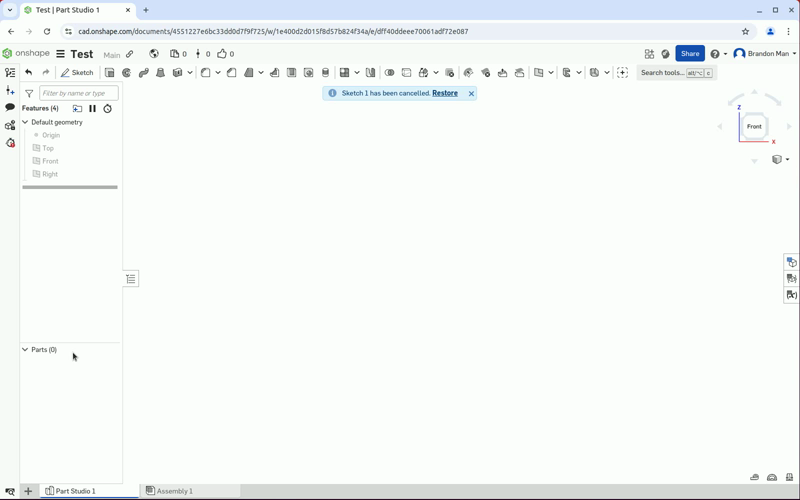
mouse_move(73, 352)
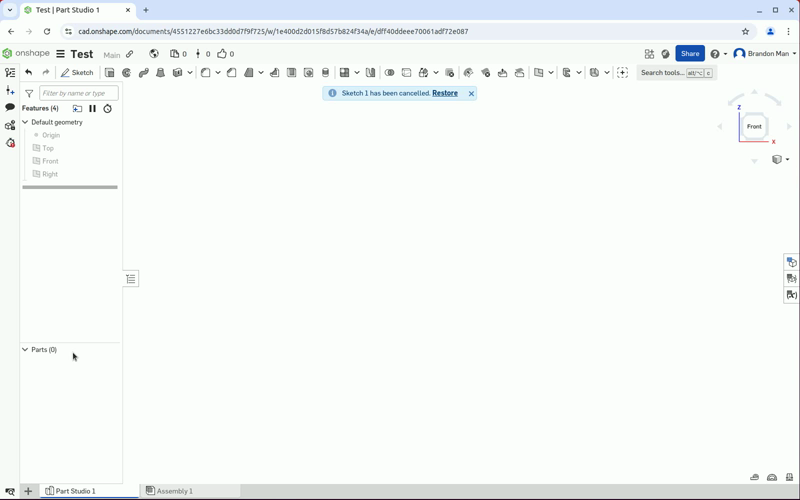
key(shift+y)
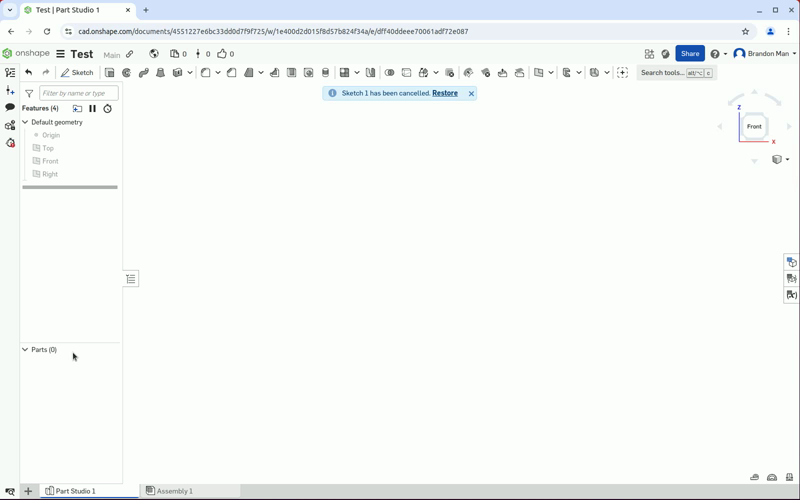
key(shift+s)
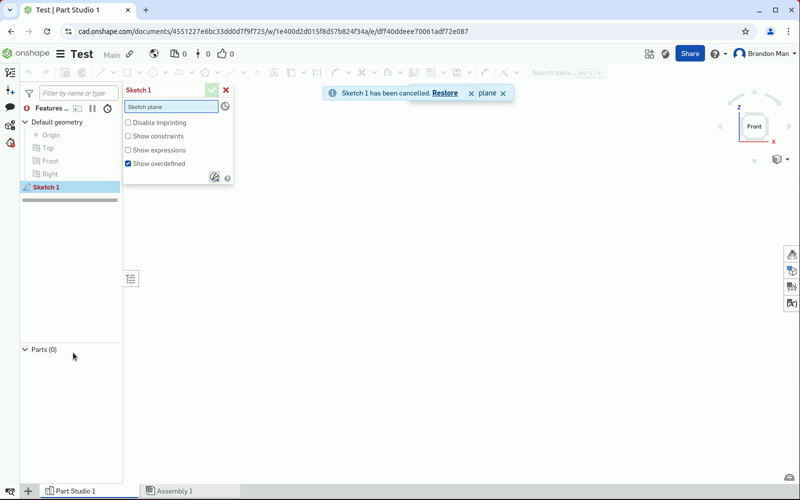
mouse_move(73, 163)
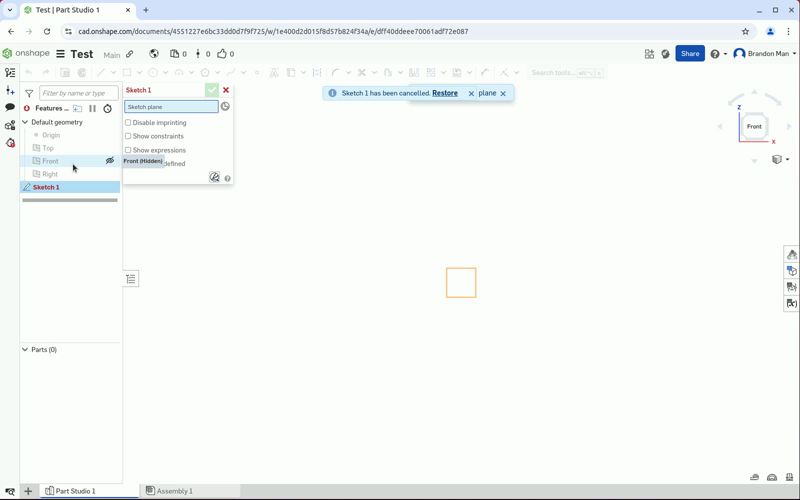
click(73, 163)
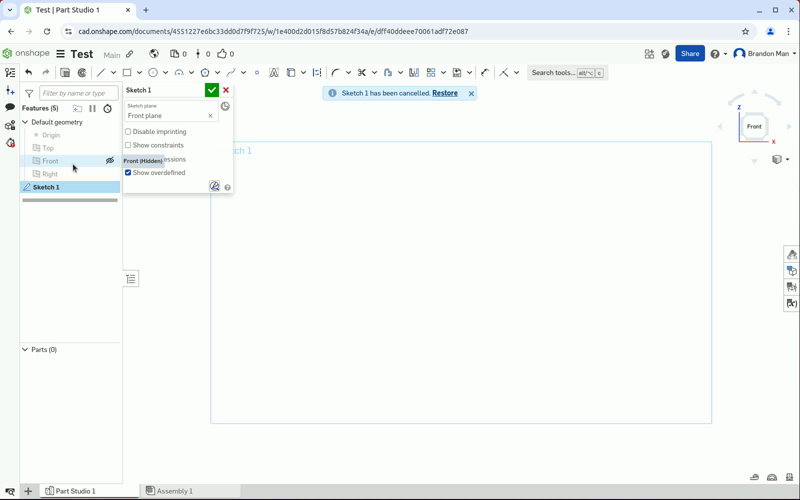
mouse_move(73, 352)
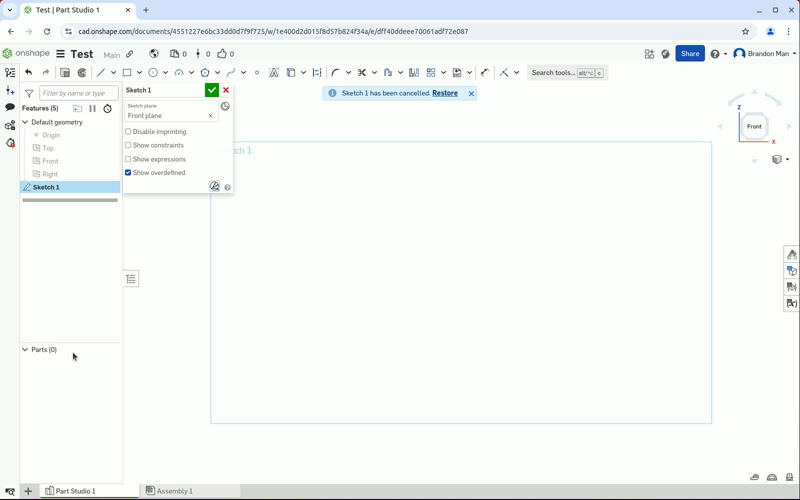
key(y)
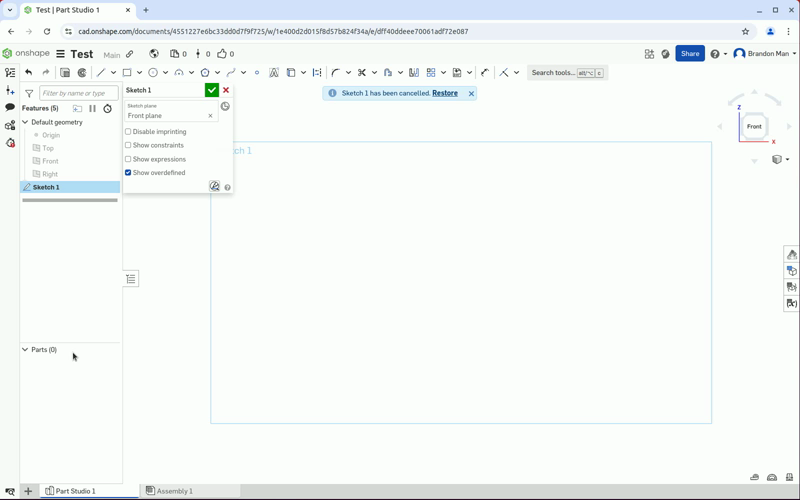
key(l)
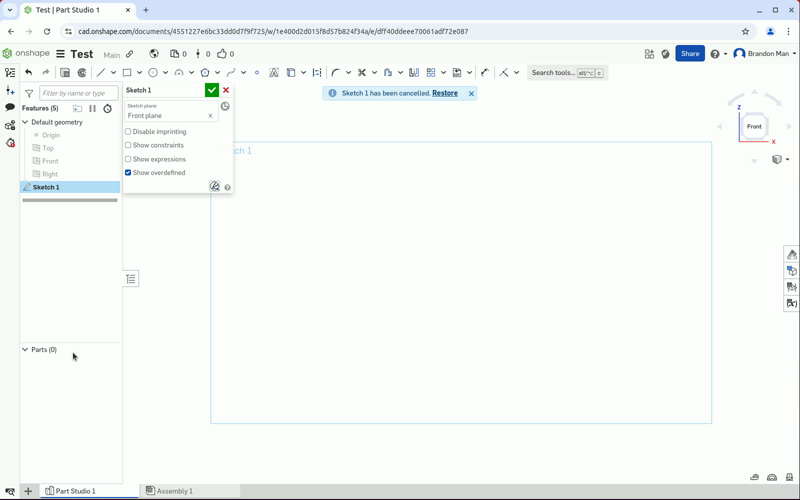
key_down(shift)
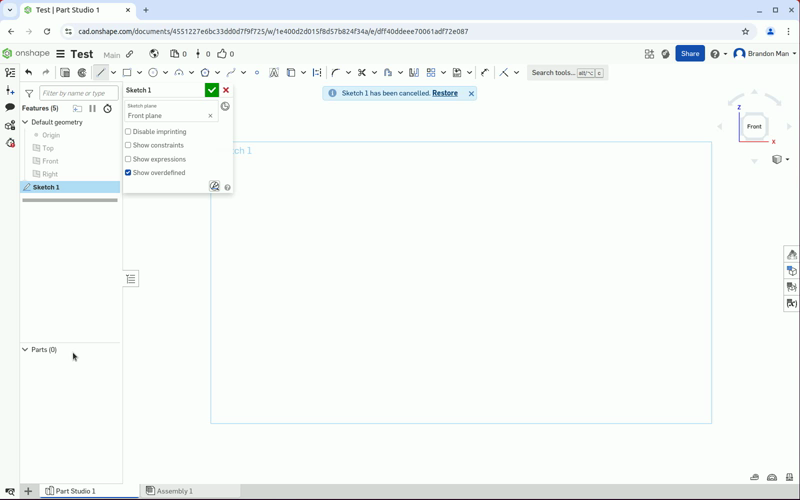
mouse_move(460, 282)
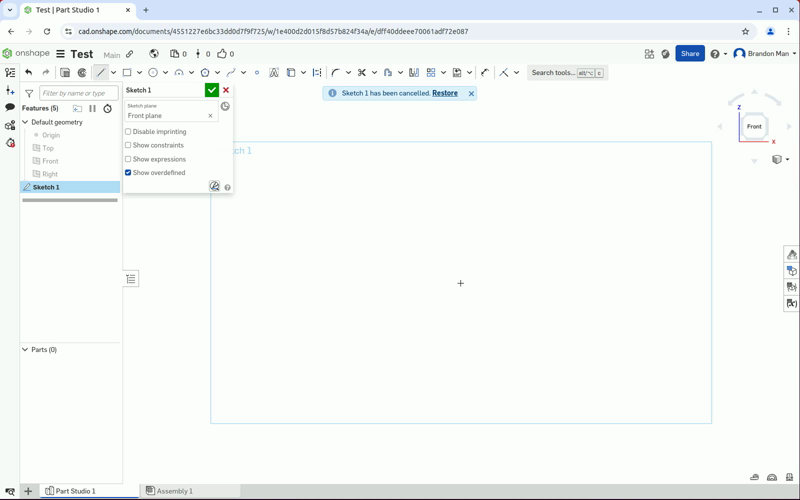
click(460, 282)
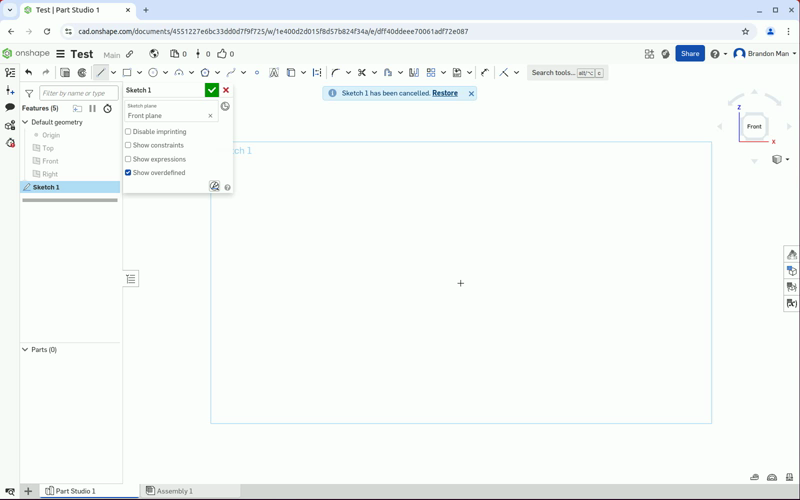
key_up(shift)
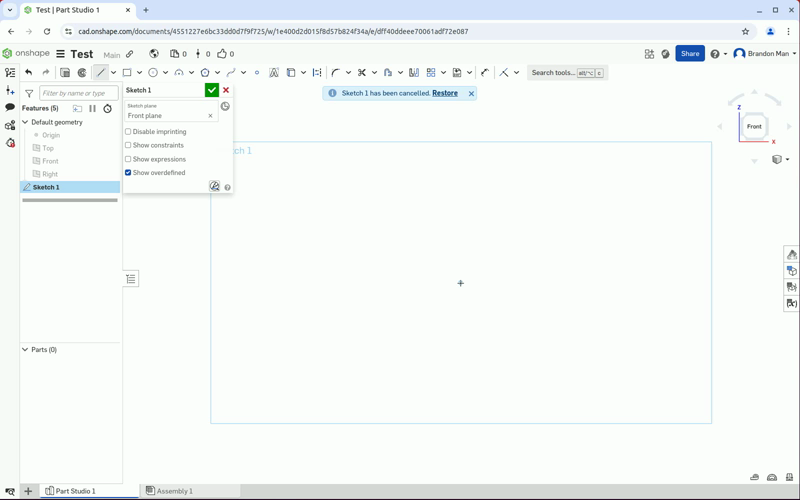
key_down(shift)
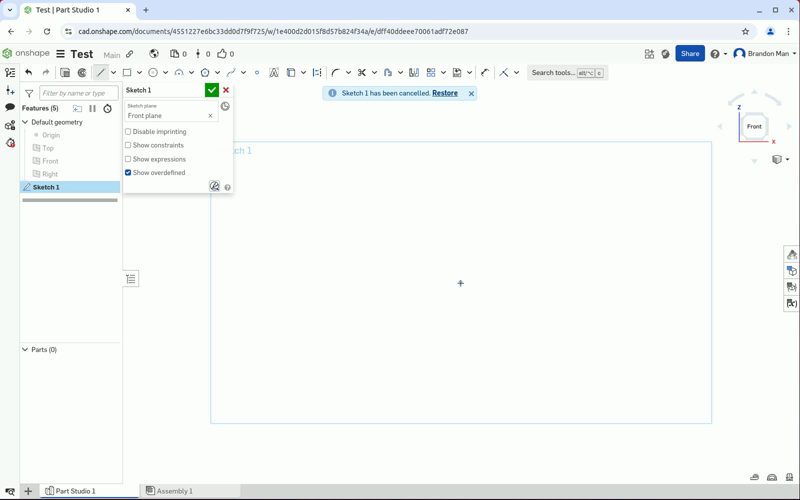
mouse_move(536, 282)
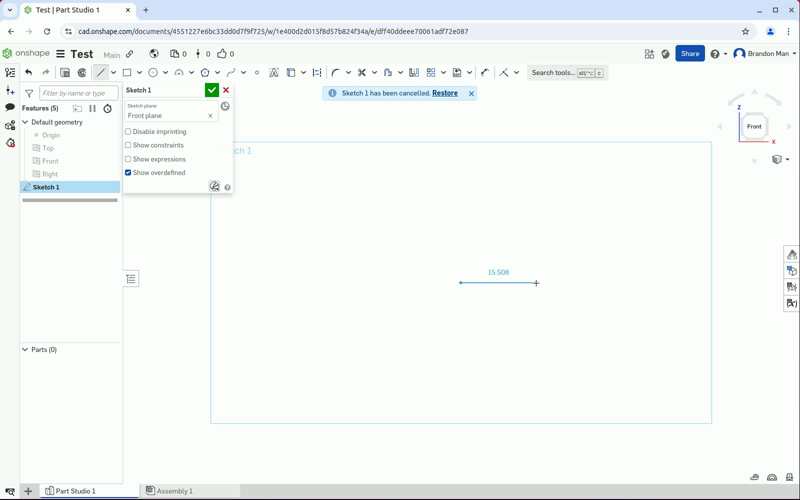
click(536, 282)
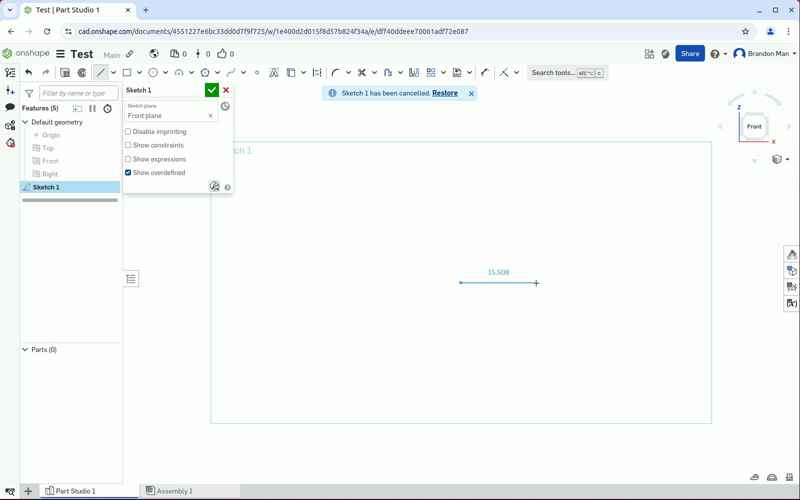
key_up(shift)
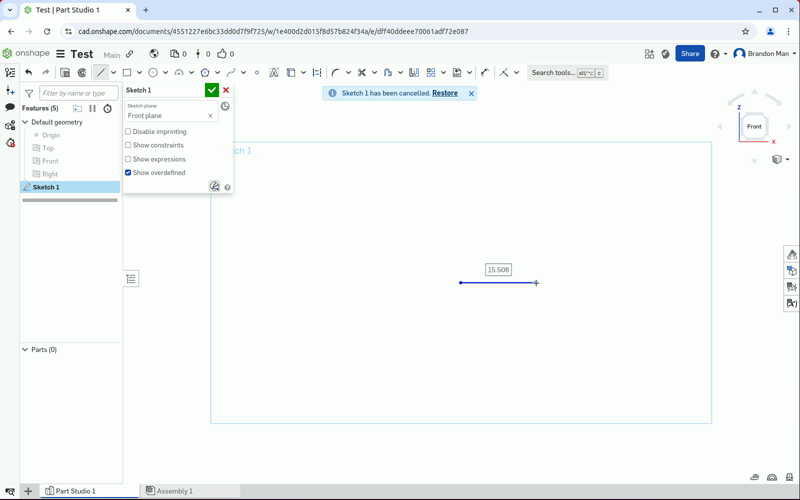
key_down(shift)
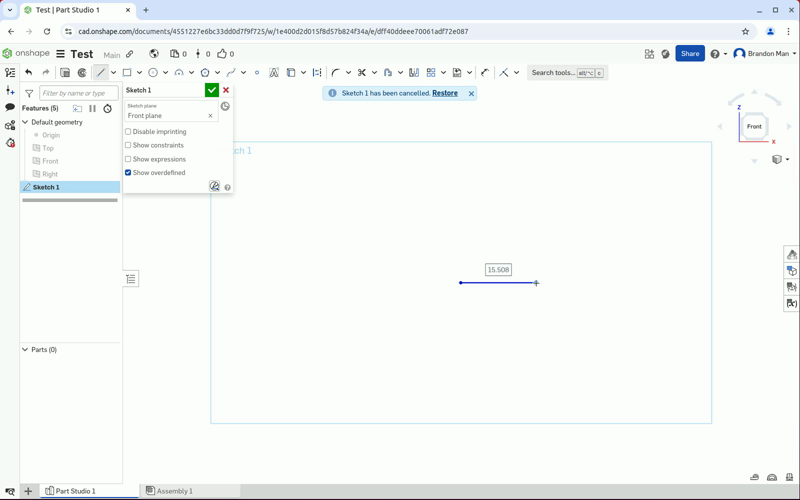
mouse_move(566, 282)
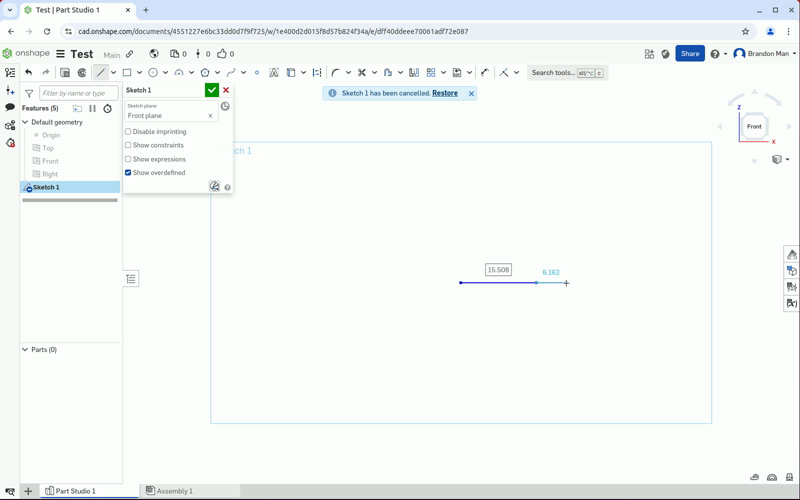
mouse_move(536, 264)
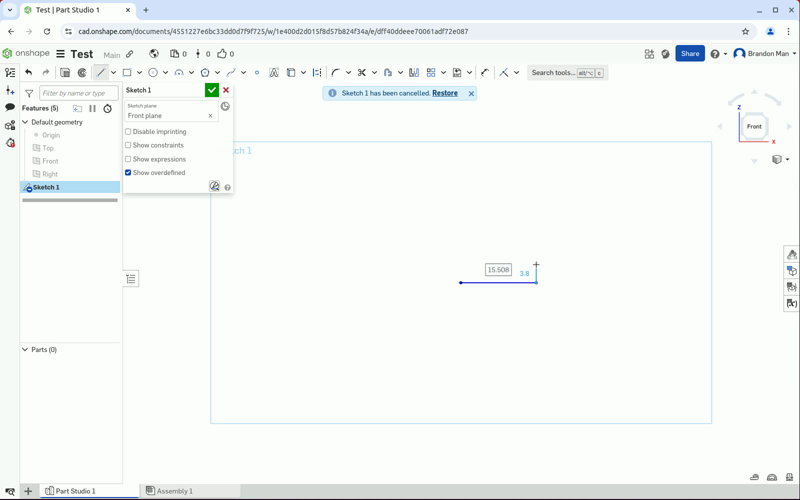
click(536, 264)
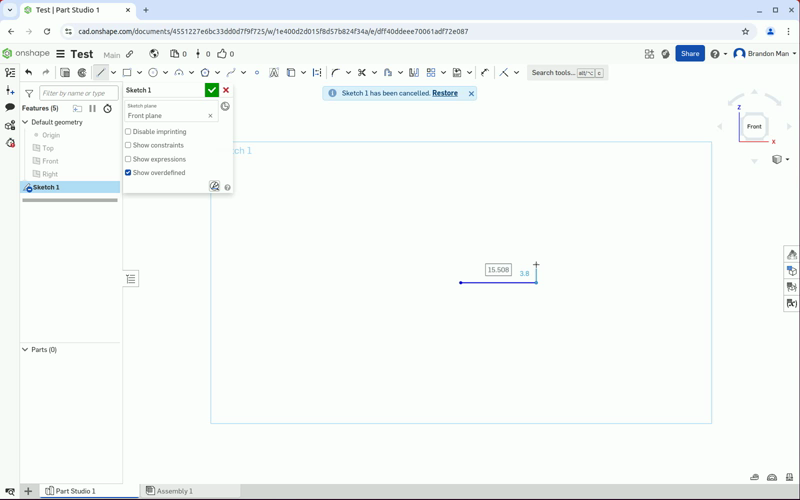
key_up(shift)
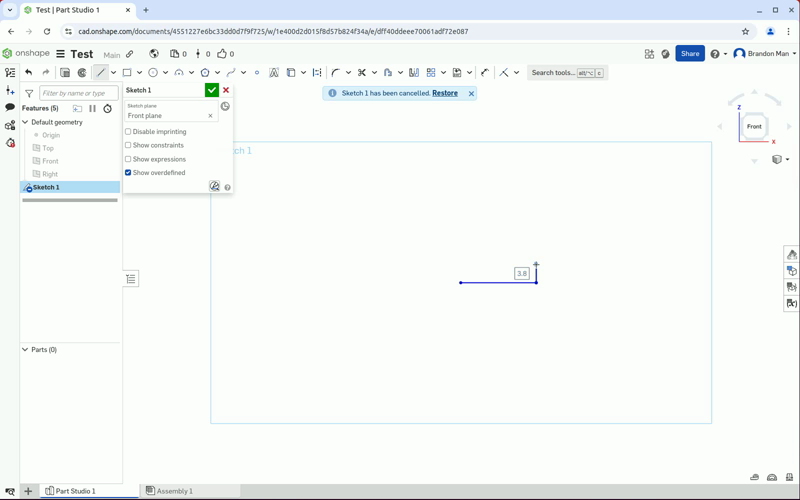
key_down(shift)
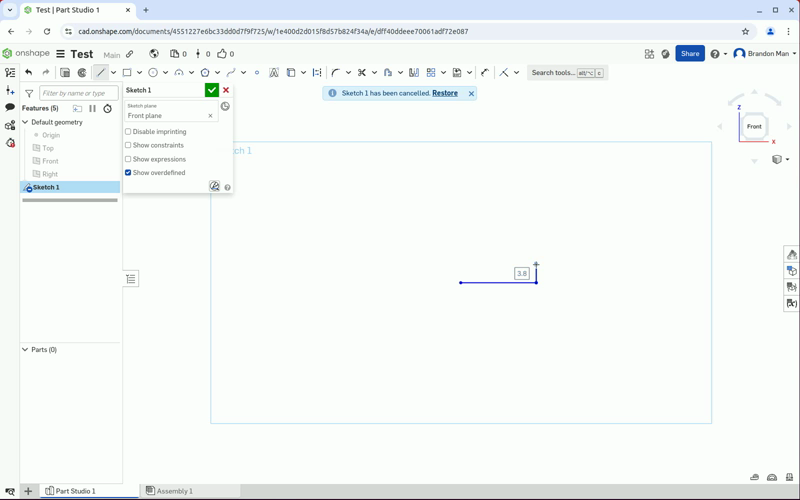
mouse_move(460, 264)
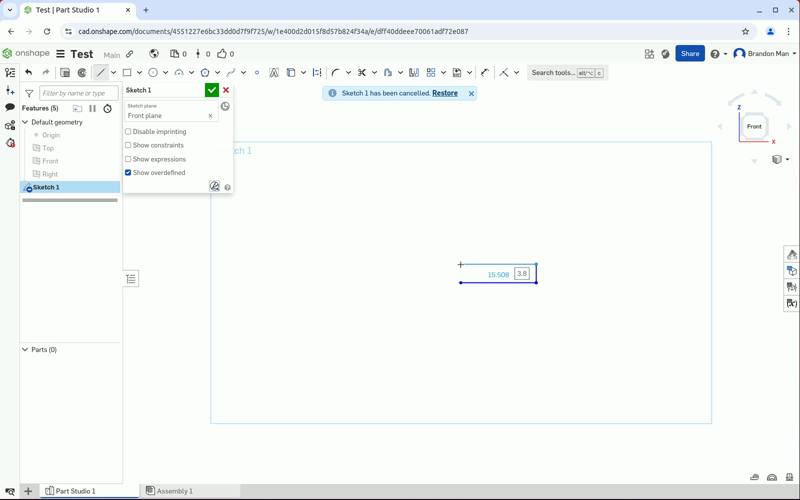
click(460, 264)
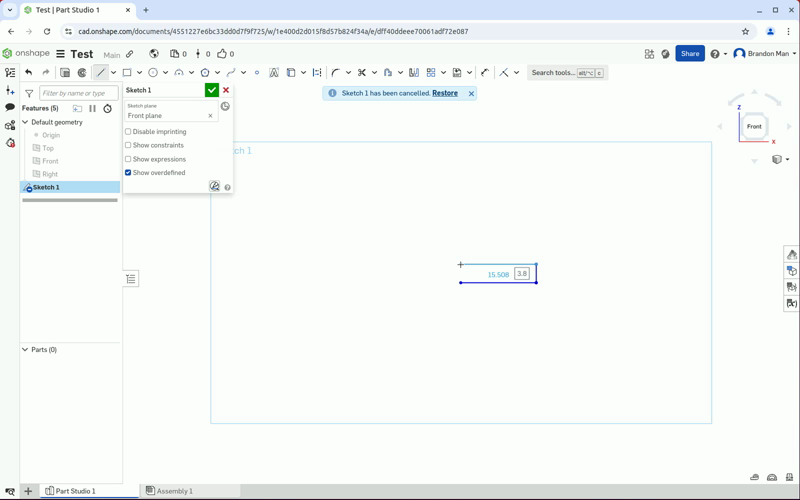
key_up(shift)
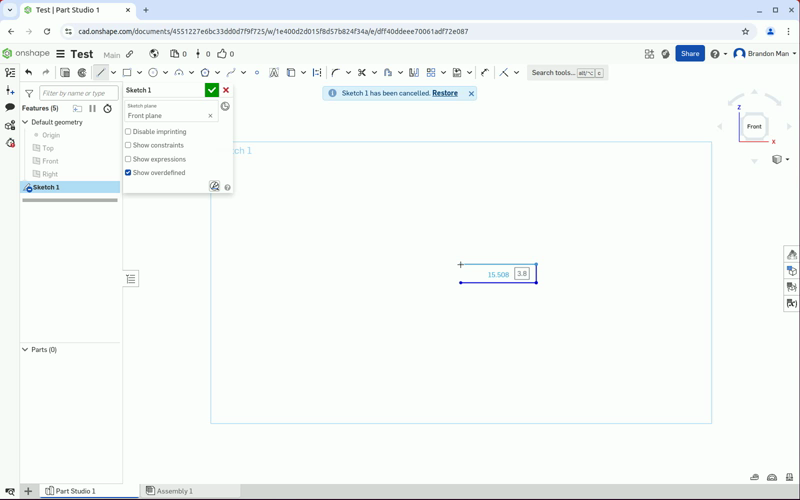
mouse_move(490, 264)
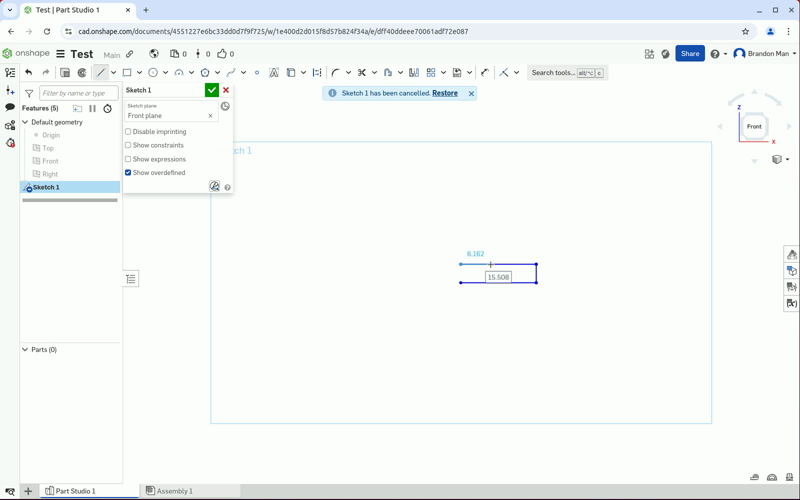
key_down(shift)
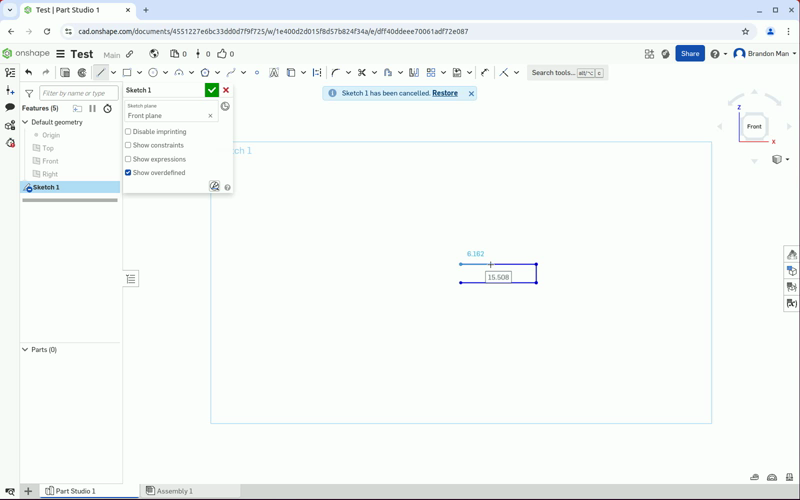
mouse_move(460, 282)
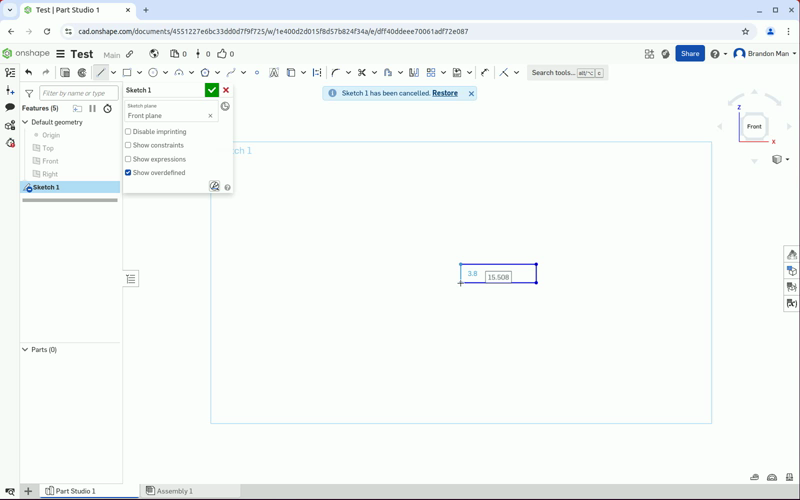
key_up(shift)
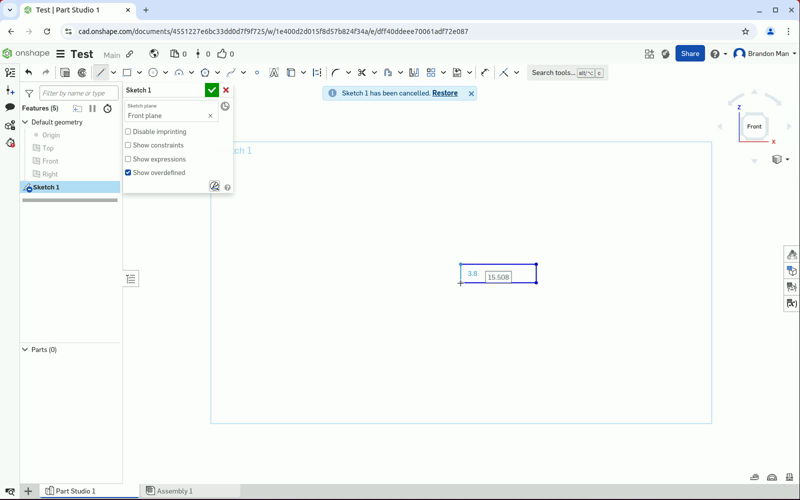
click(460, 282)
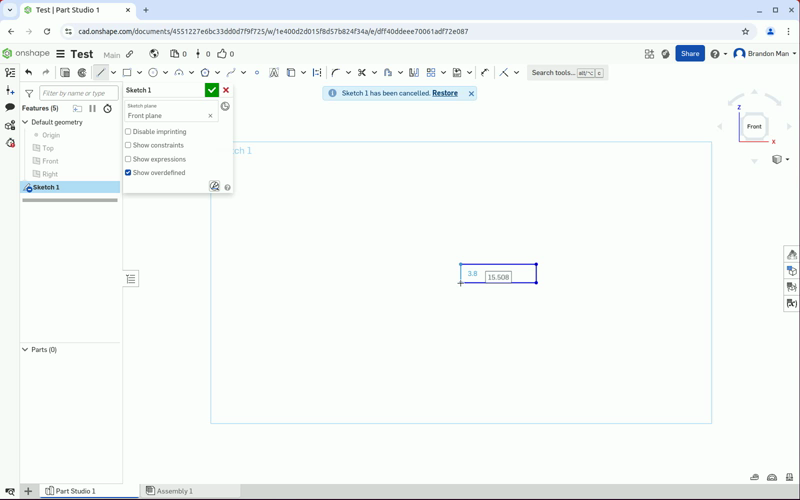
key(esc)
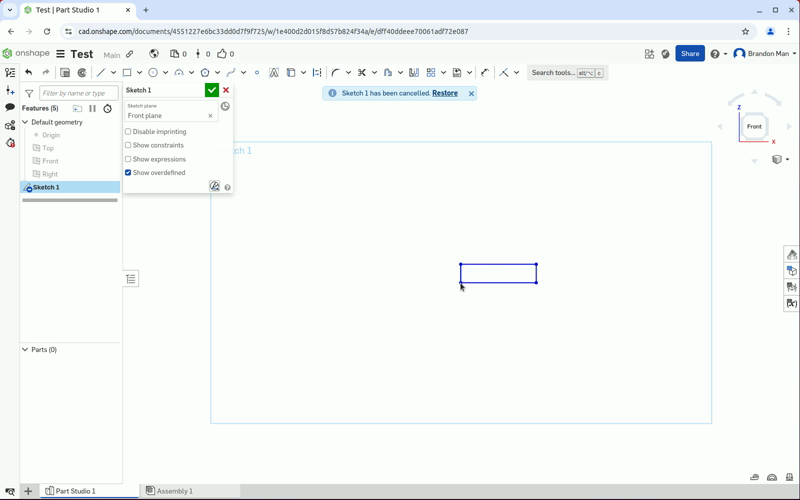
mouse_move(488, 274)
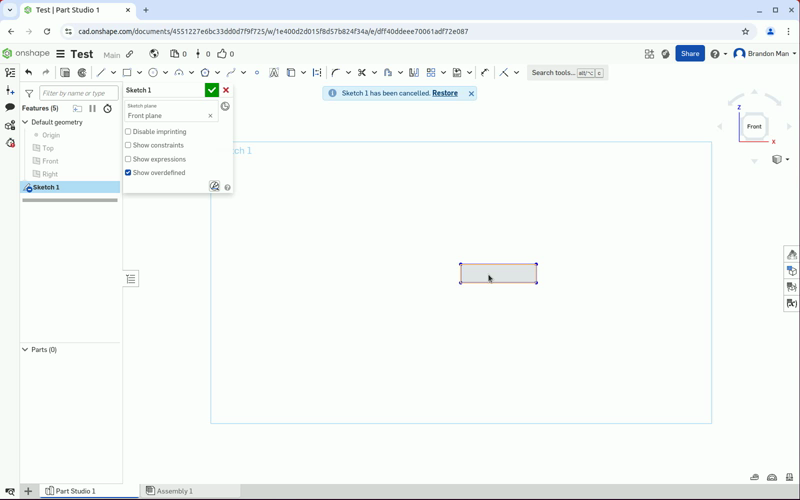
scroll(6)
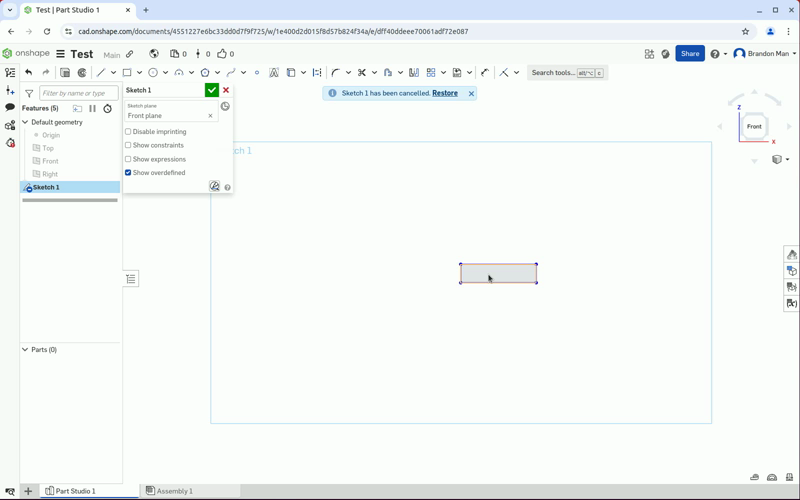
scroll(6)
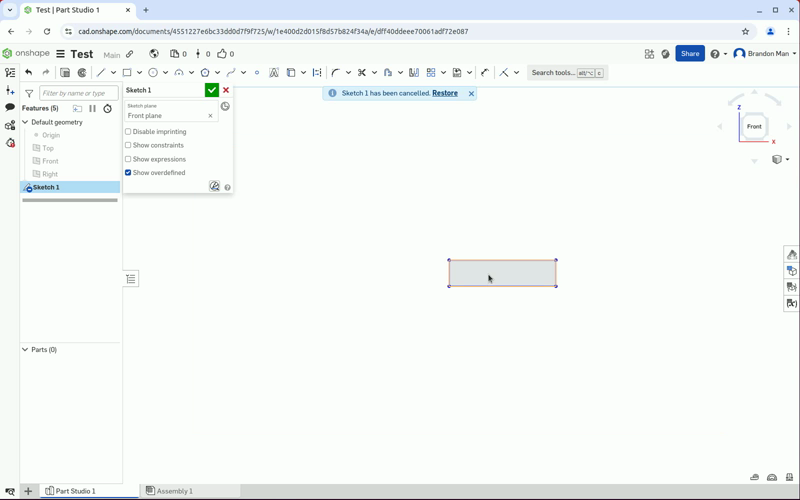
scroll(6)
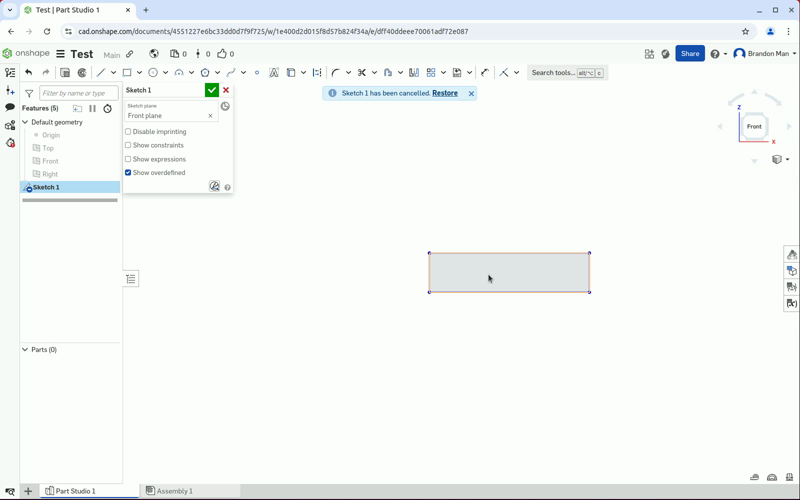
scroll(6)
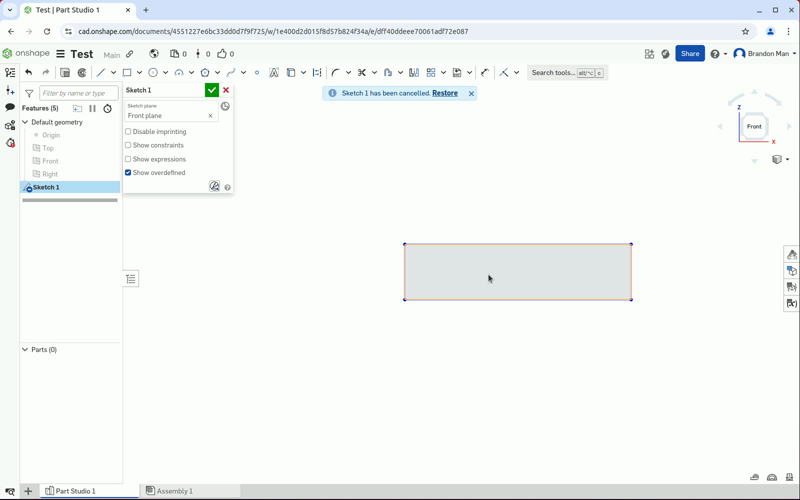
scroll(6)
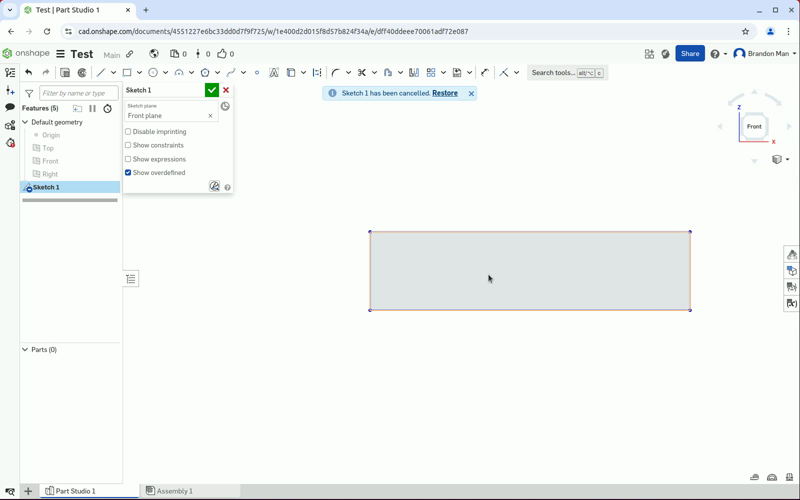
scroll(6)
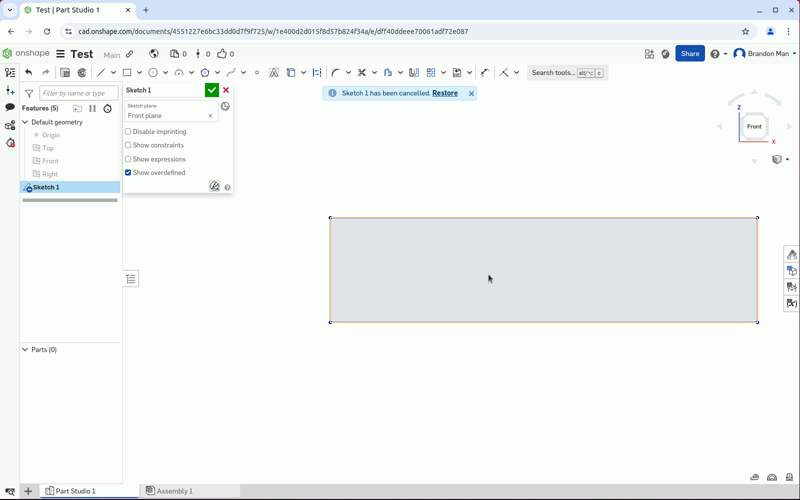
scroll(6)
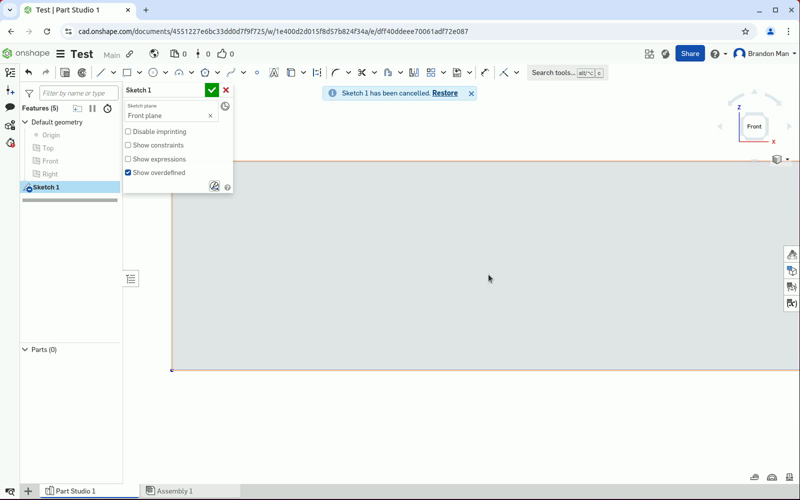
click(488, 274)
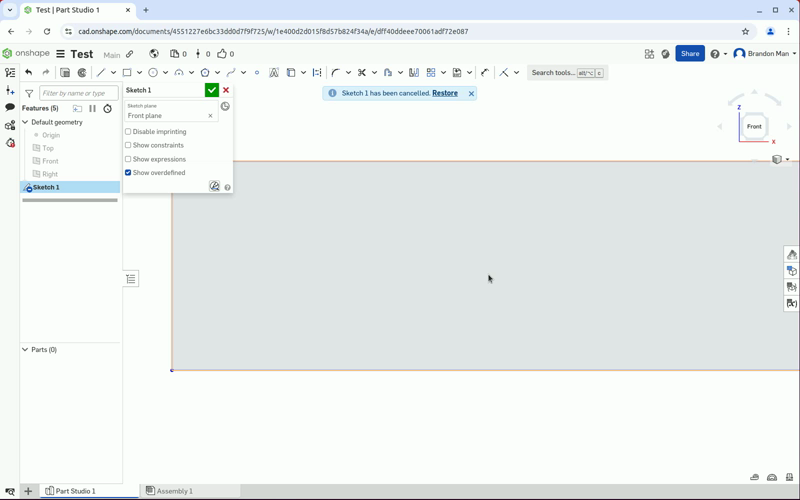
scroll(-6)
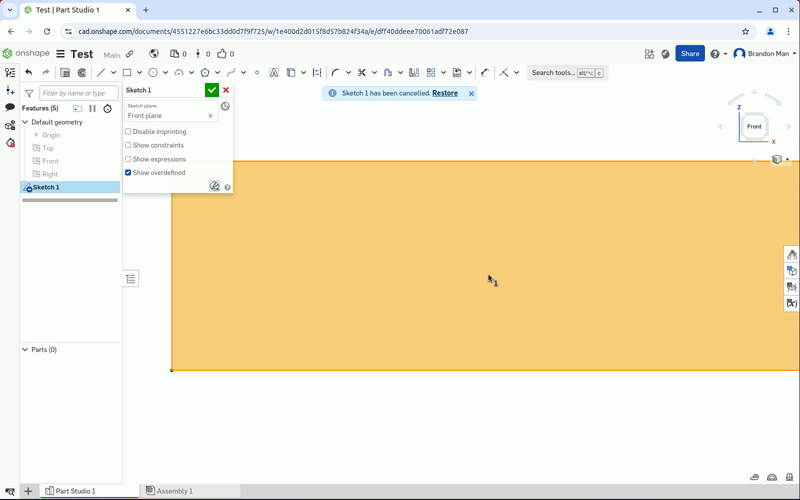
scroll(-6)
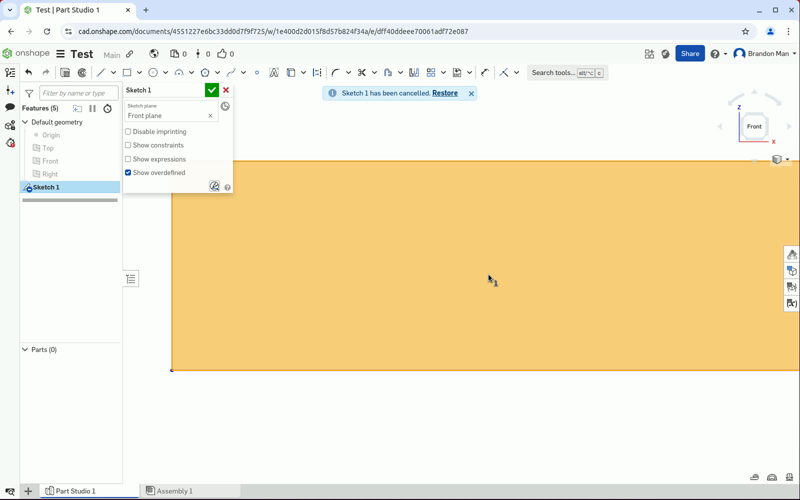
scroll(-6)
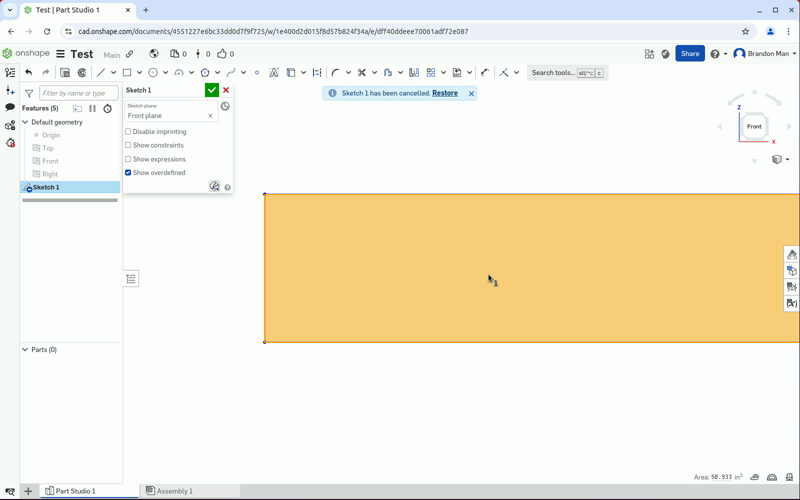
scroll(-6)
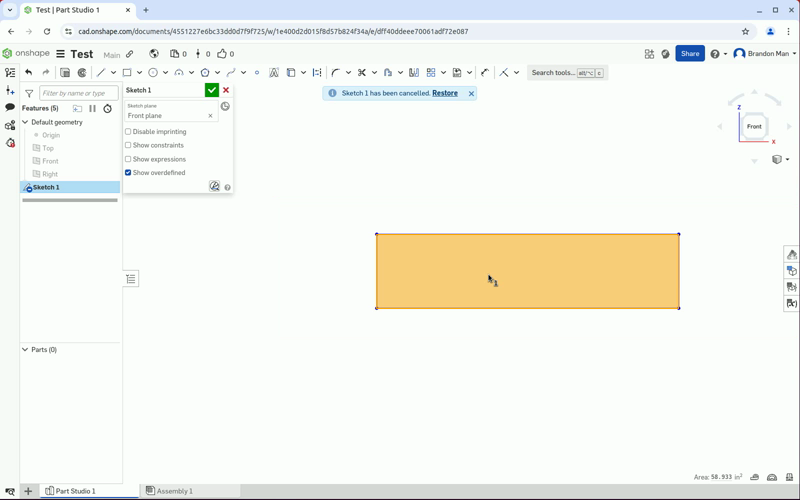
scroll(-6)
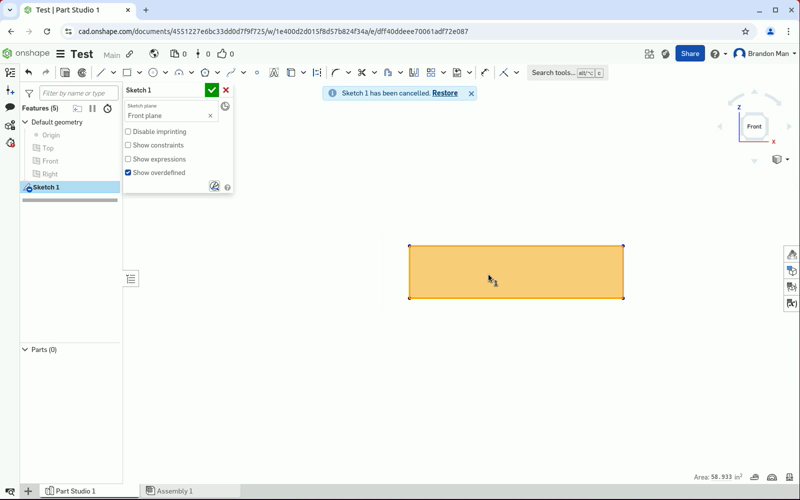
scroll(-6)
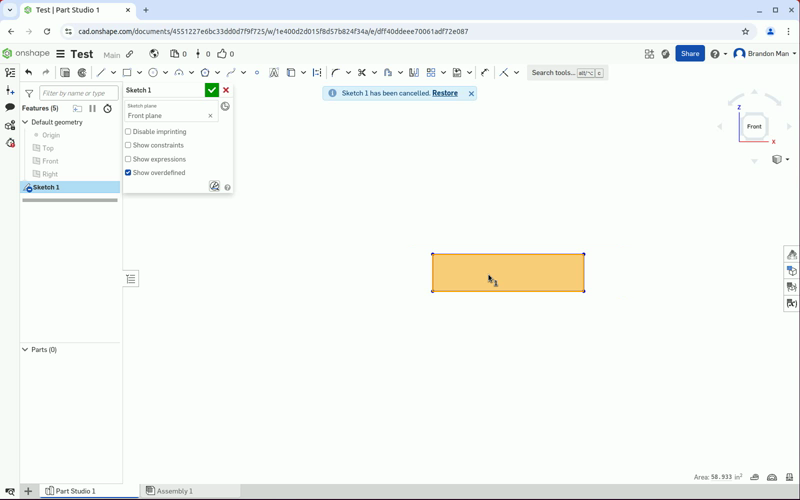
scroll(-6)
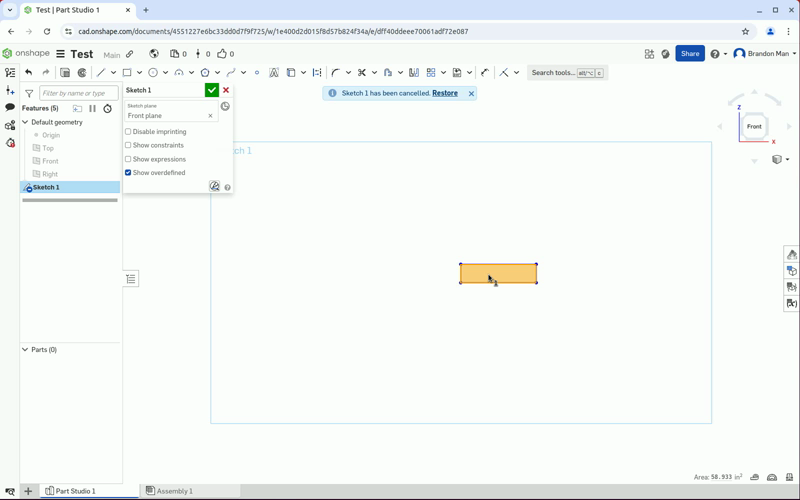
mouse_move(73, 352)
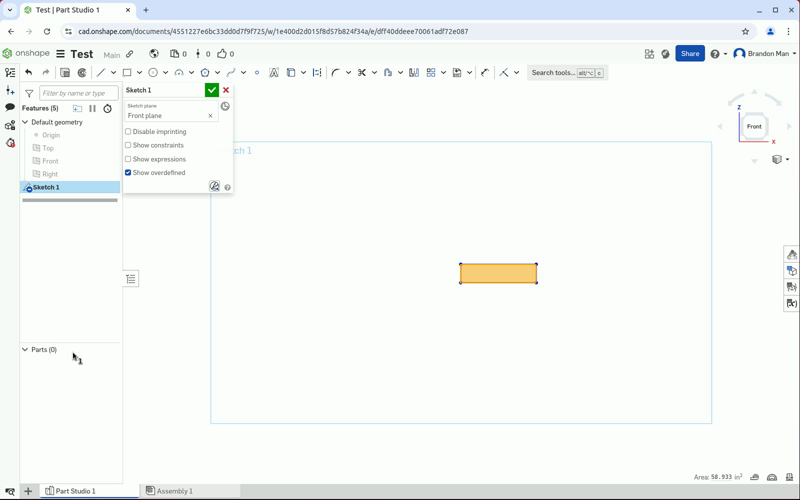
key(shift+y)
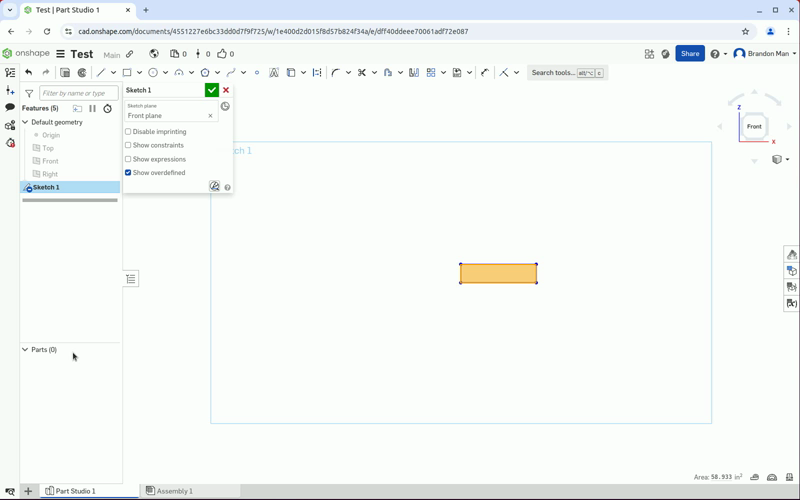
key(shift+e)
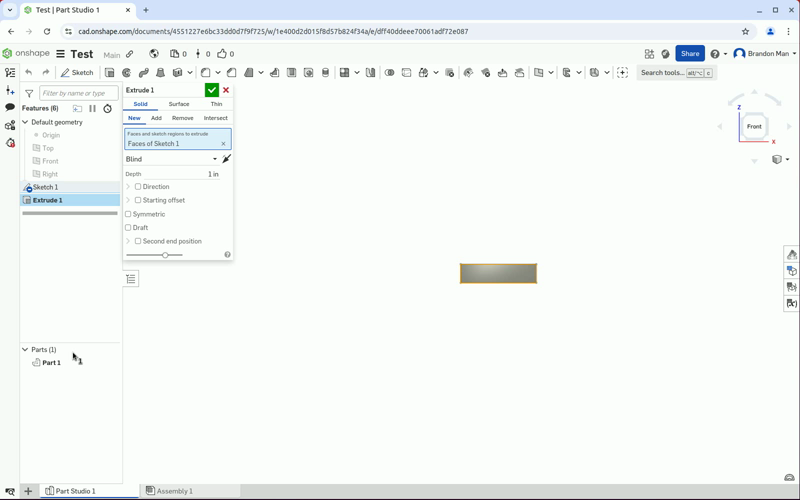
mouse_move(143, 106)
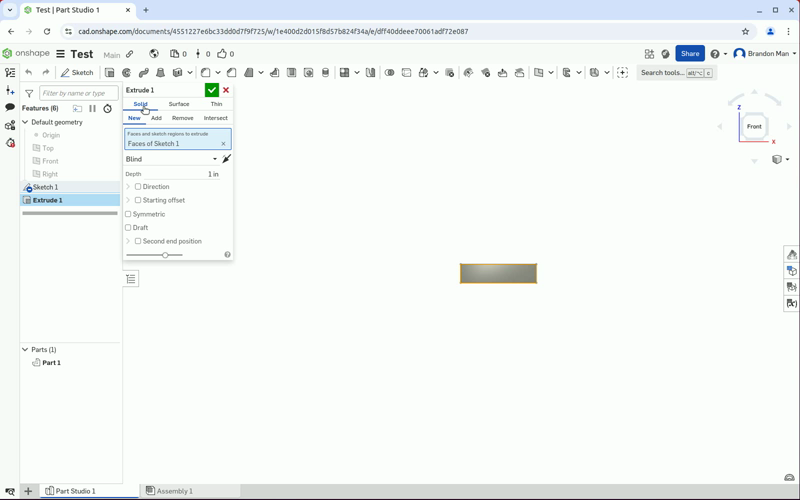
click(143, 106)
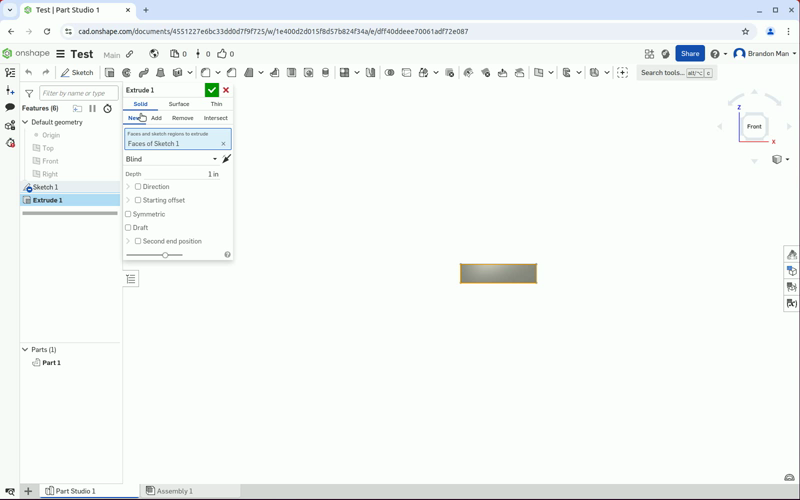
mouse_move(137, 120)
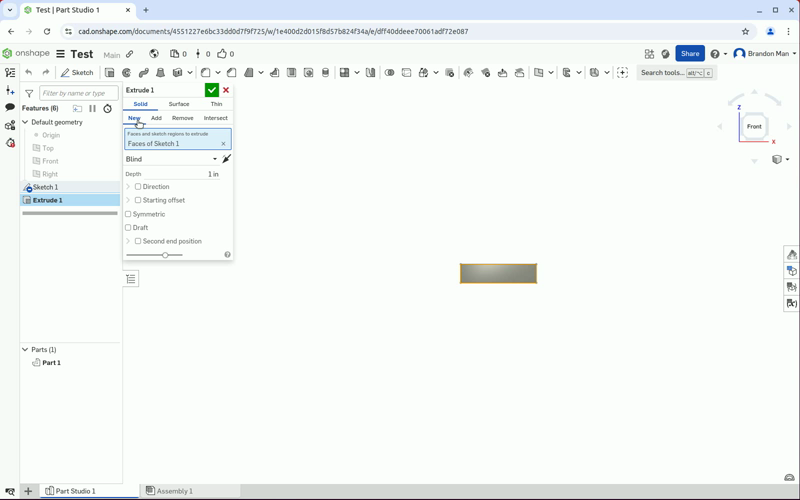
click(137, 120)
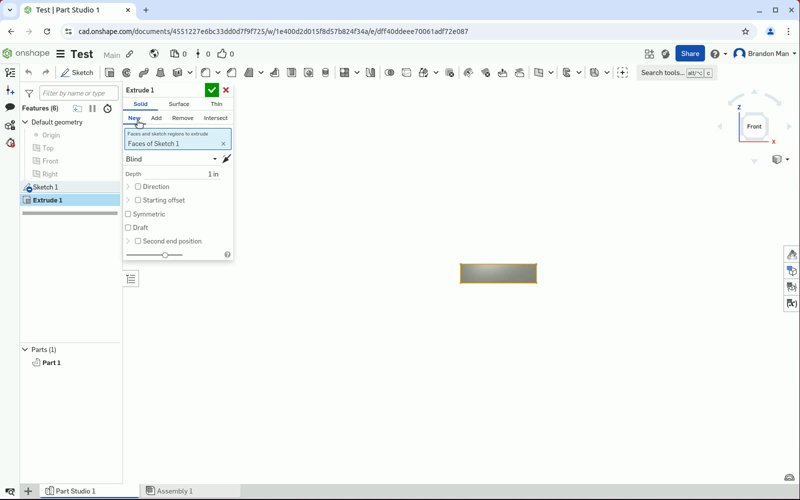
key(tab, 4)
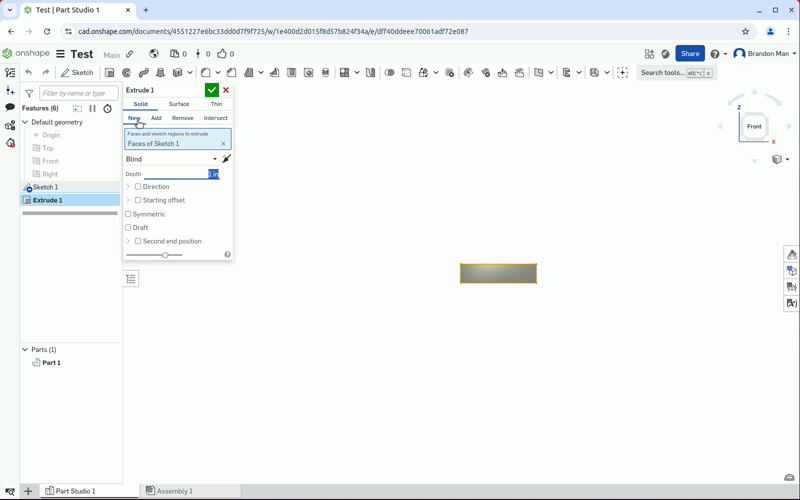
text(23.108)
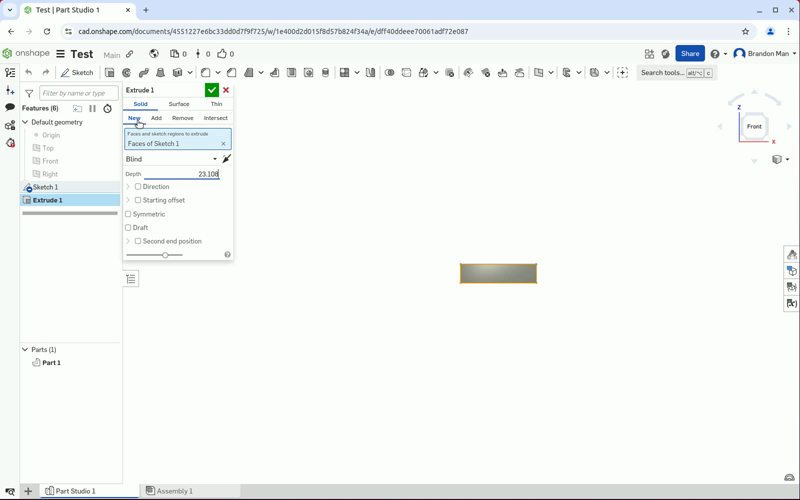
key(enter)
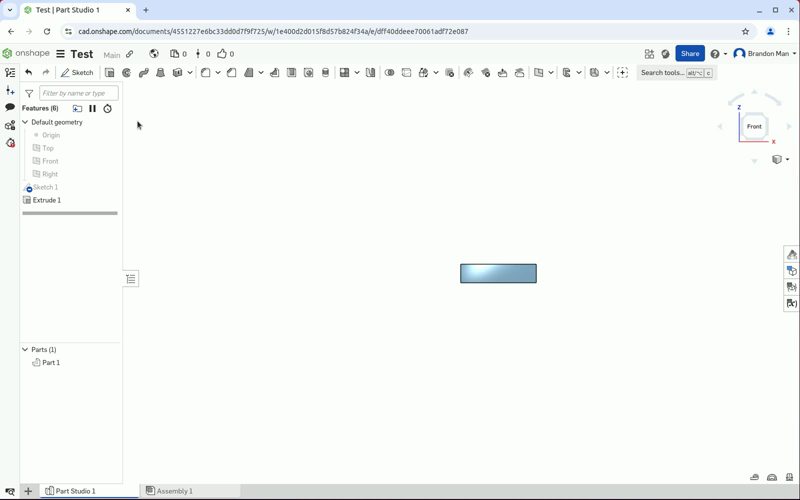
key(shift+h)
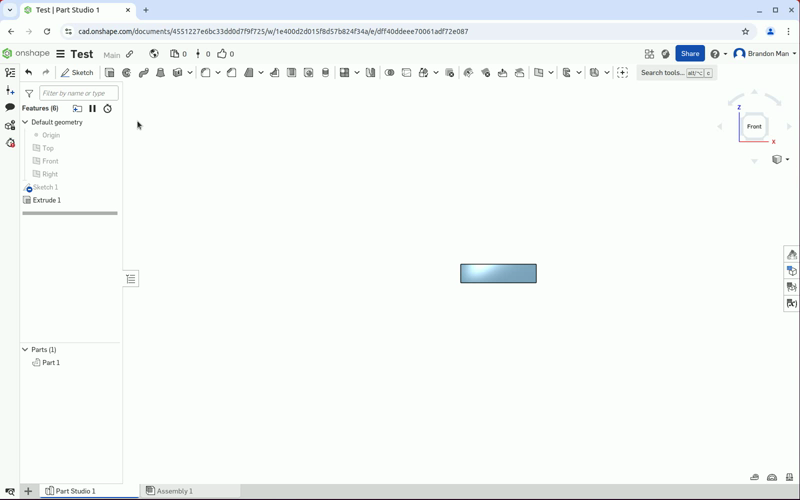
key(shift+h)
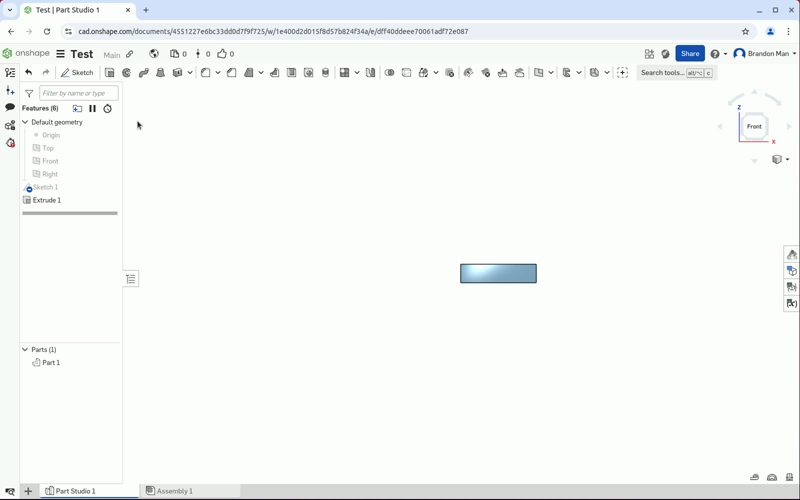
mouse_move(73, 189)
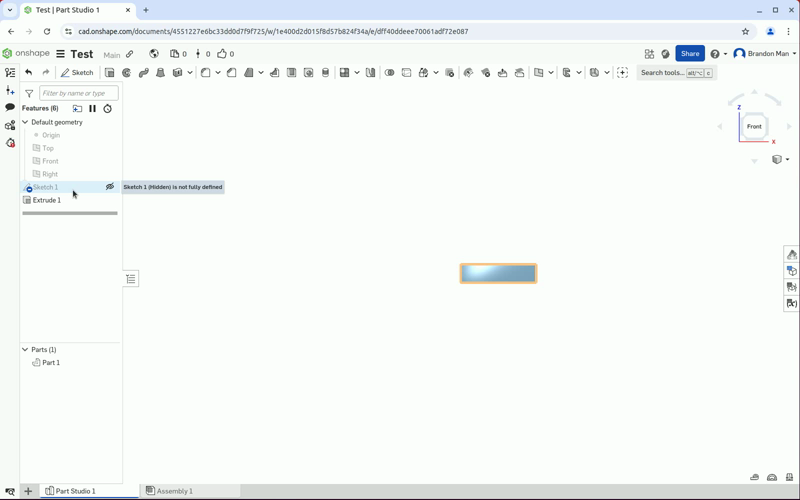
click(73, 189)
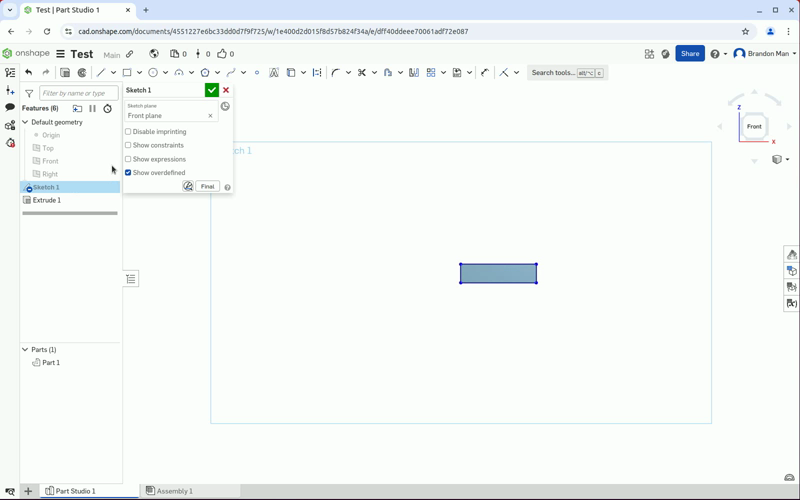
mouse_move(229, 92)
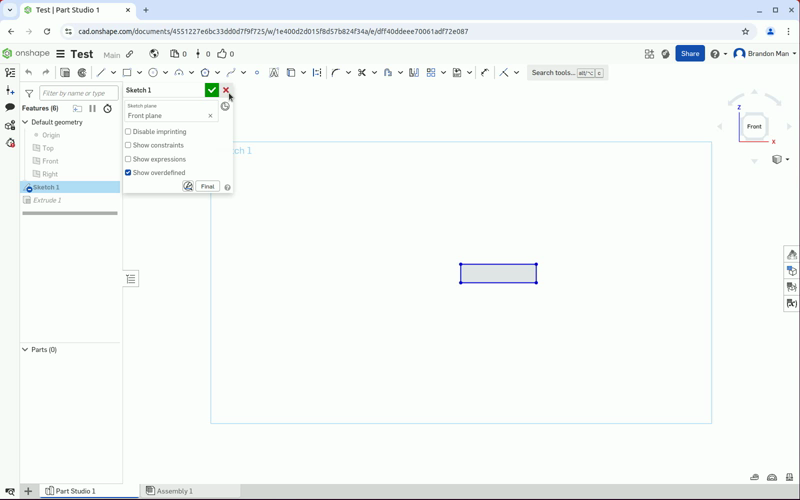
click(229, 92)
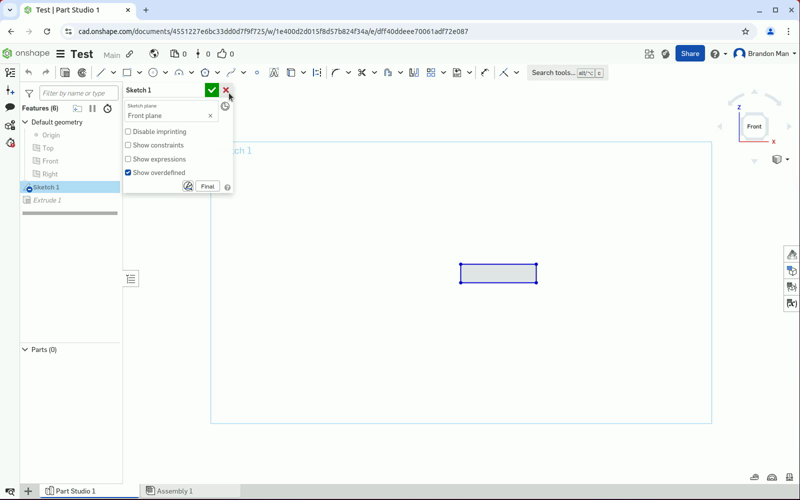
key(shift+s)
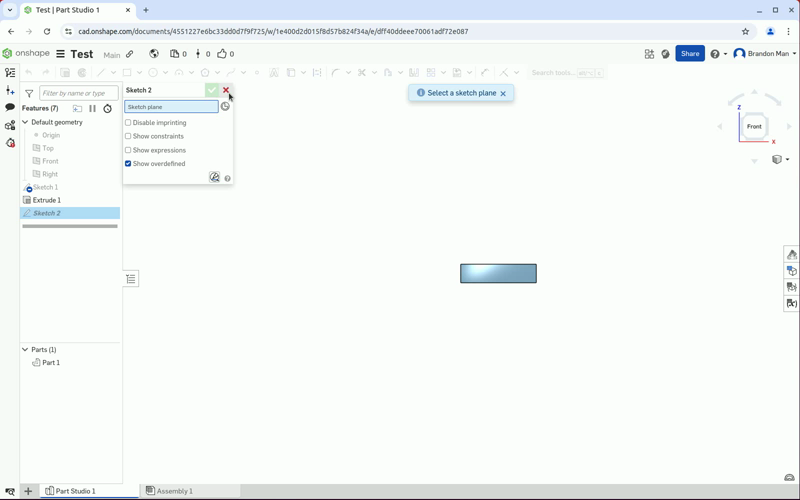
mouse_move(73, 163)
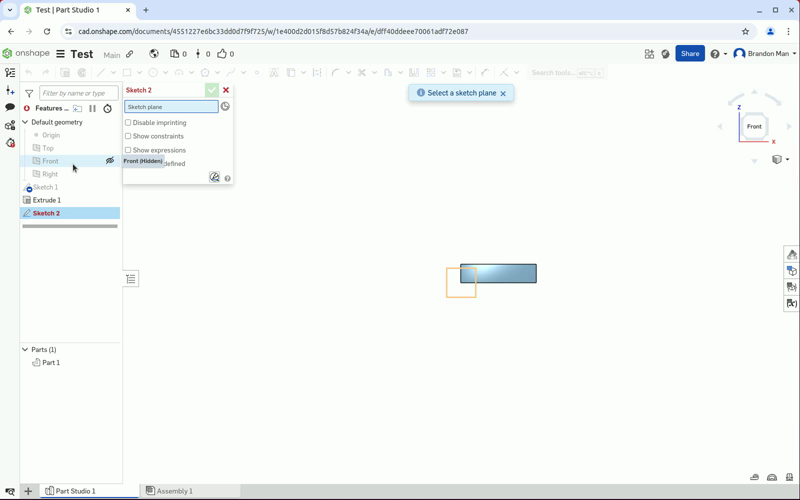
click(73, 163)
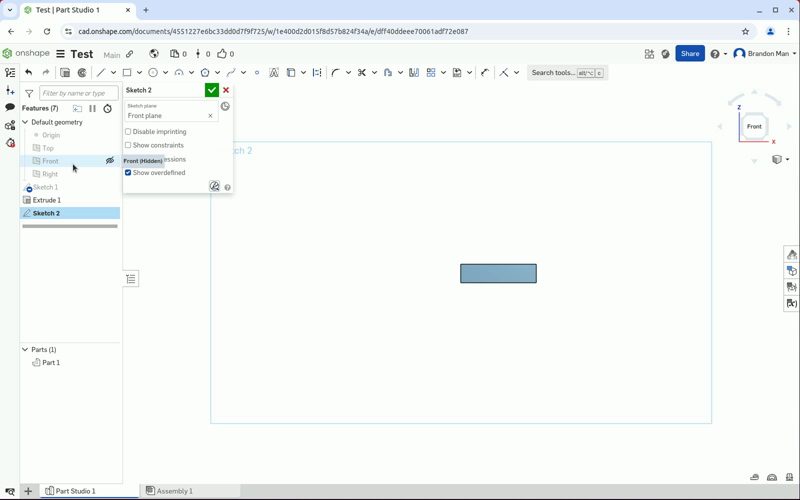
mouse_move(73, 352)
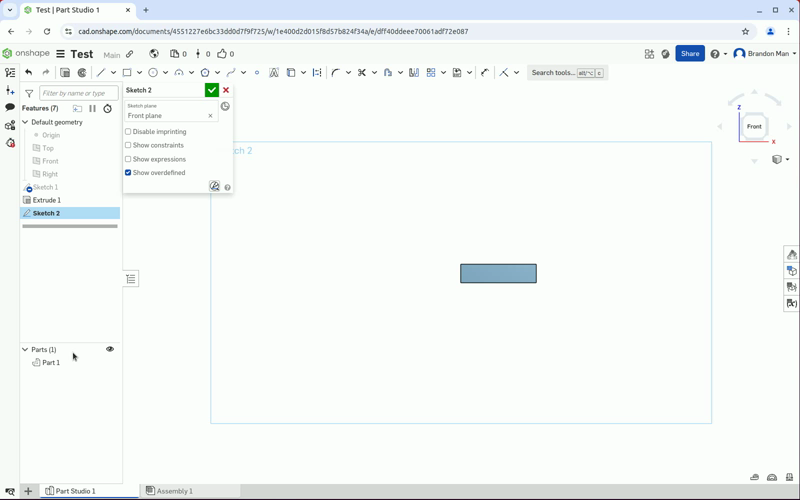
key(y)
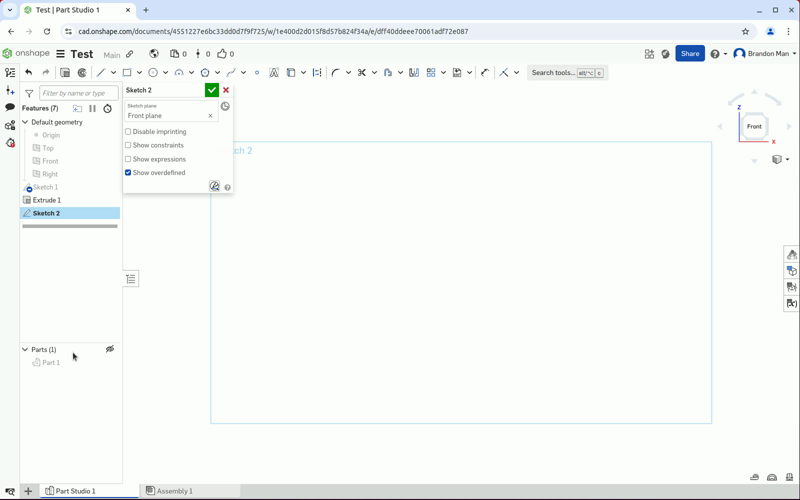
key(l)
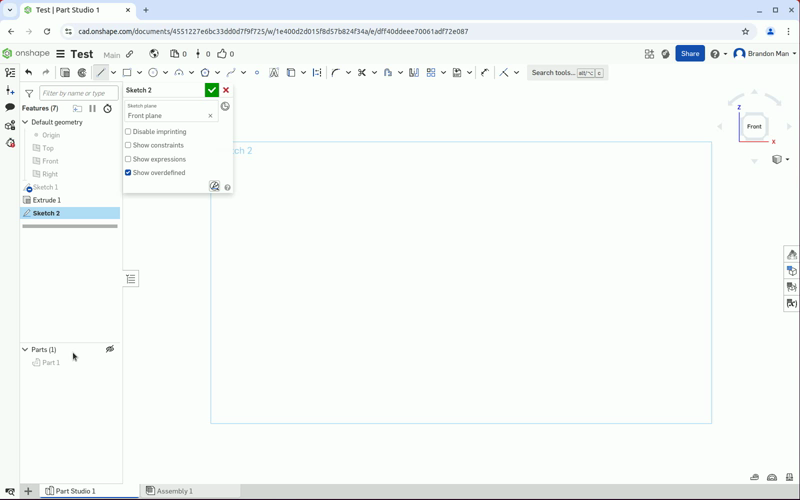
key_down(shift)
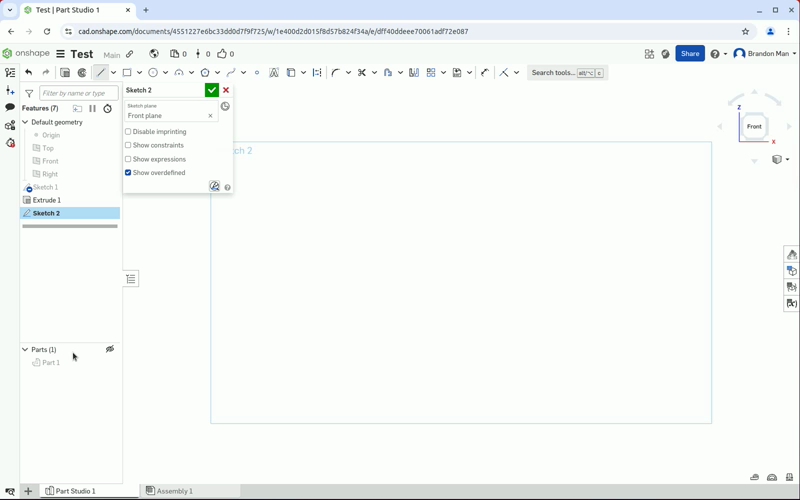
mouse_move(460, 264)
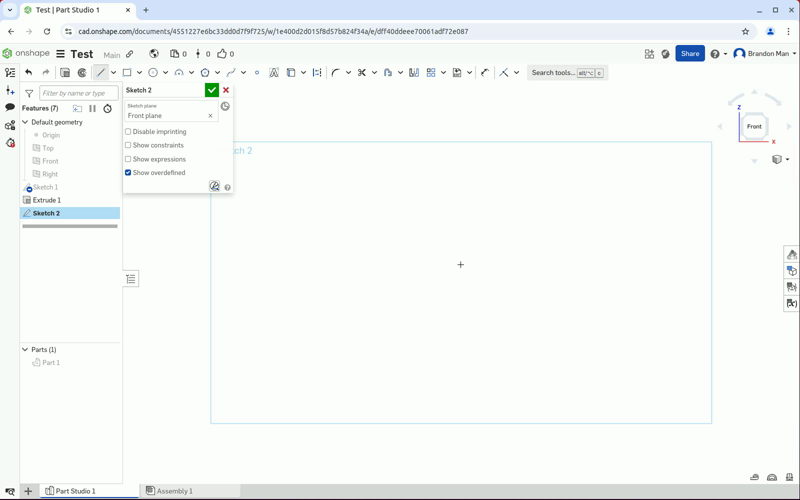
click(460, 264)
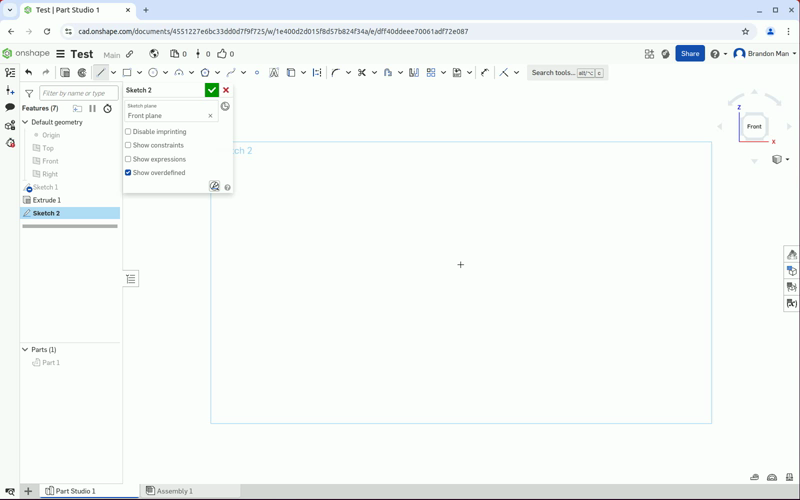
key_up(shift)
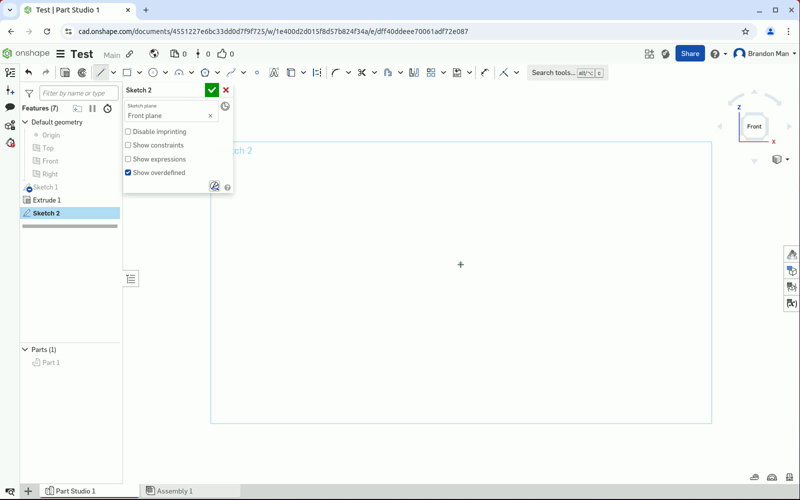
key_down(shift)
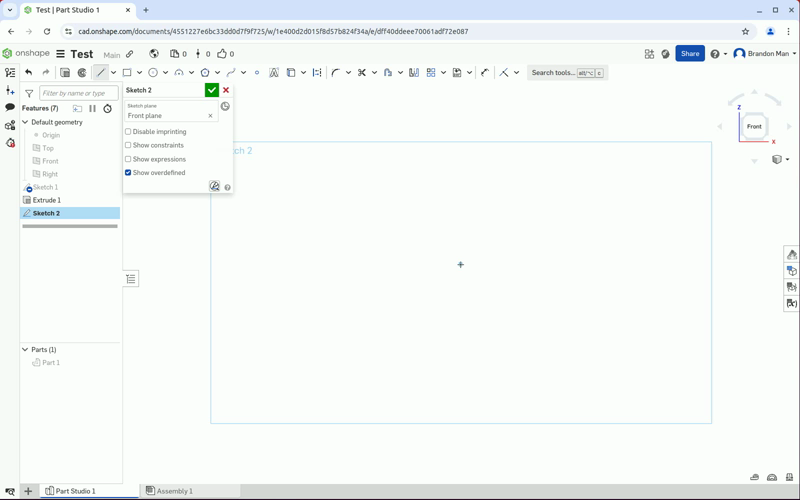
mouse_move(490, 264)
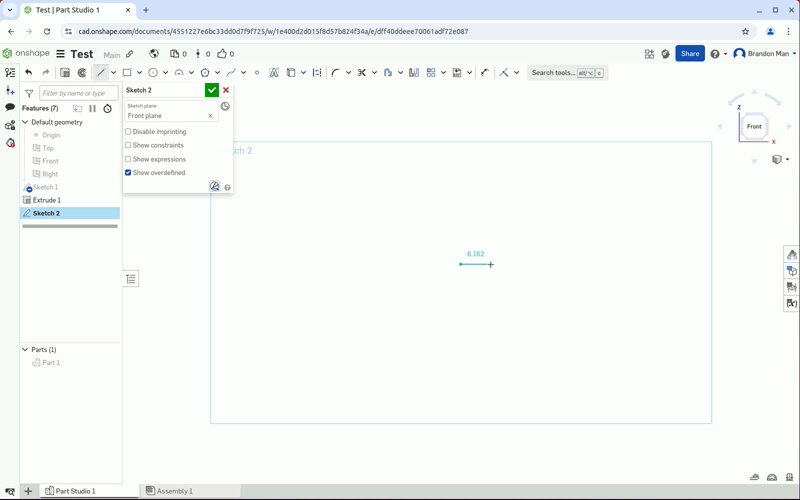
mouse_move(508, 264)
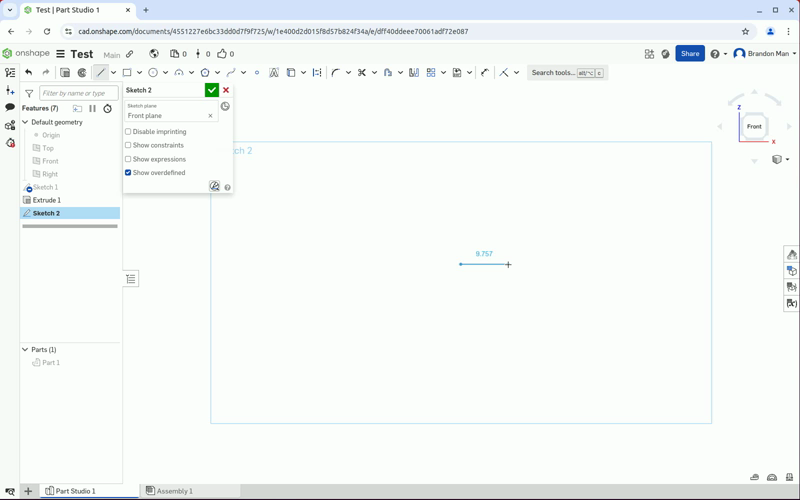
click(508, 264)
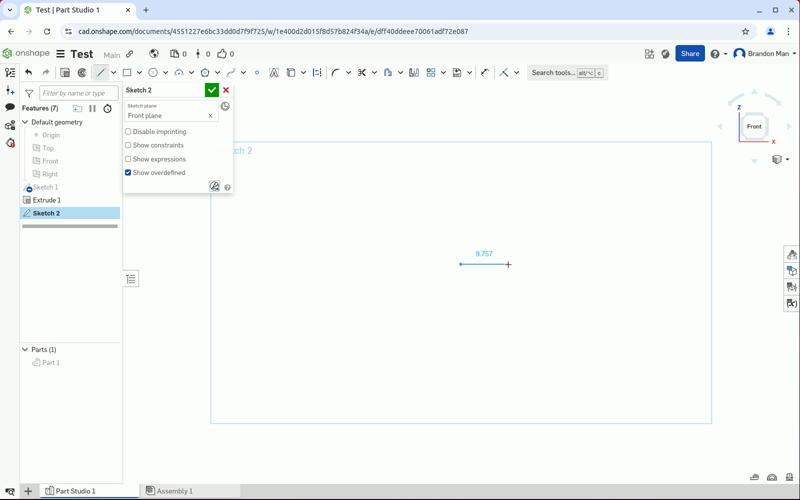
key_up(shift)
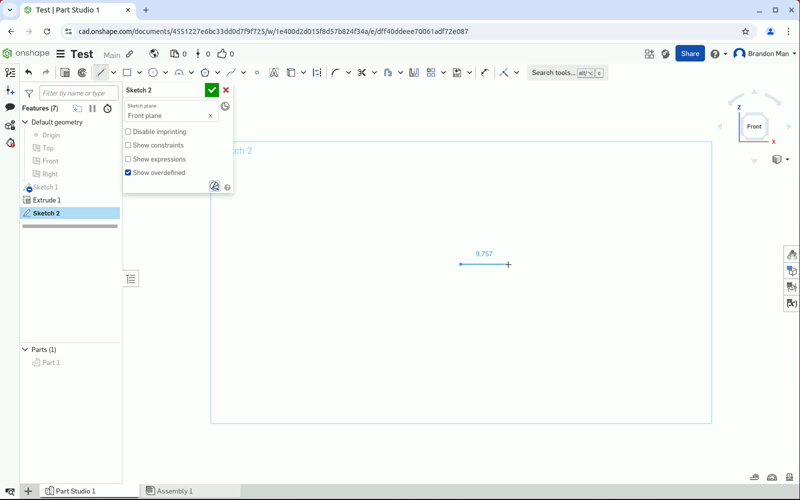
key_down(shift)
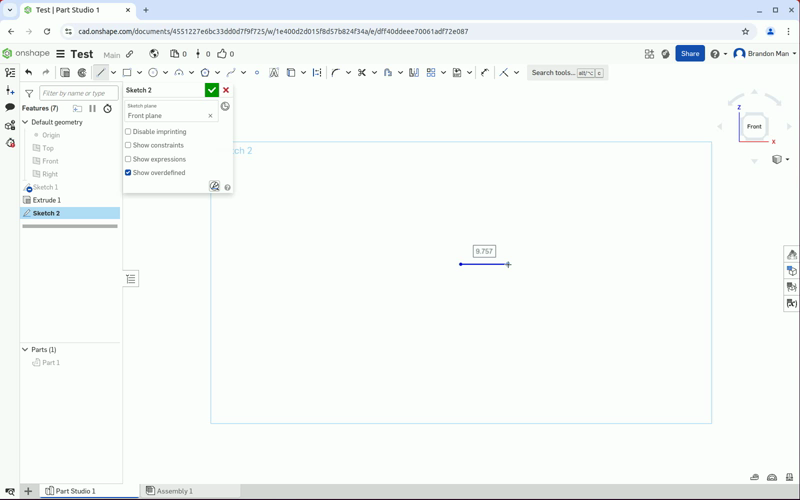
mouse_move(538, 264)
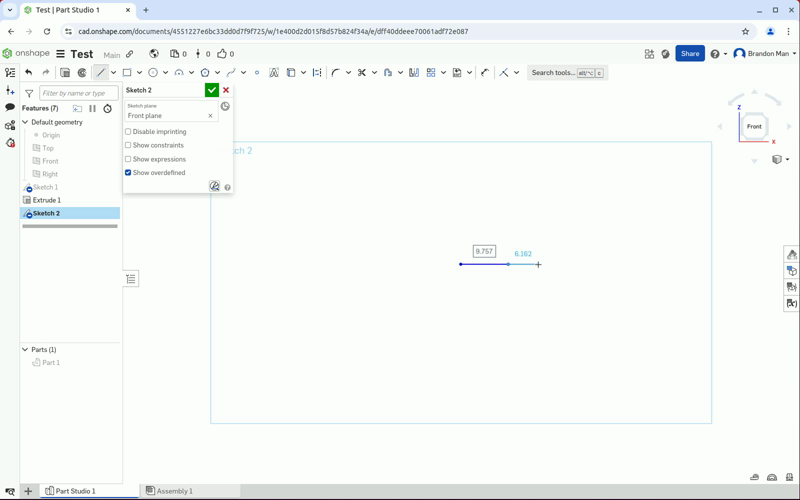
mouse_move(508, 245)
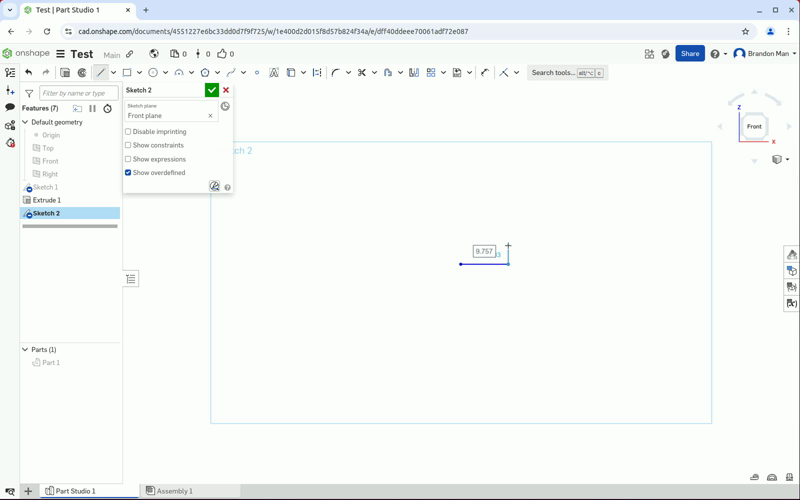
click(508, 245)
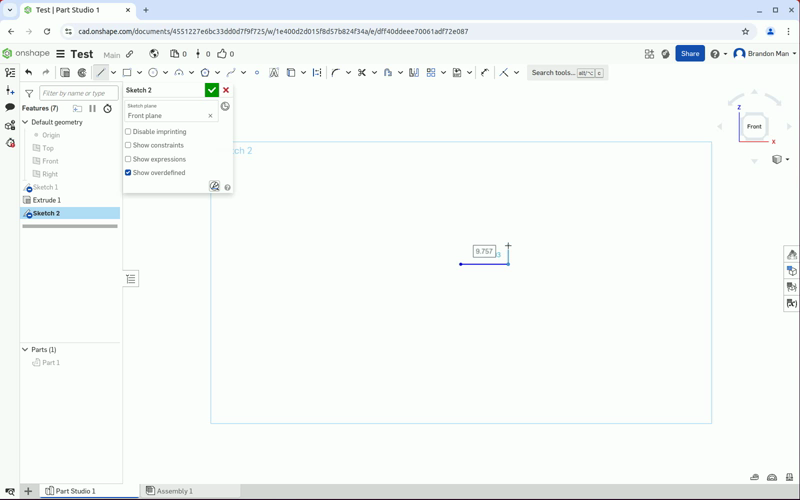
key_up(shift)
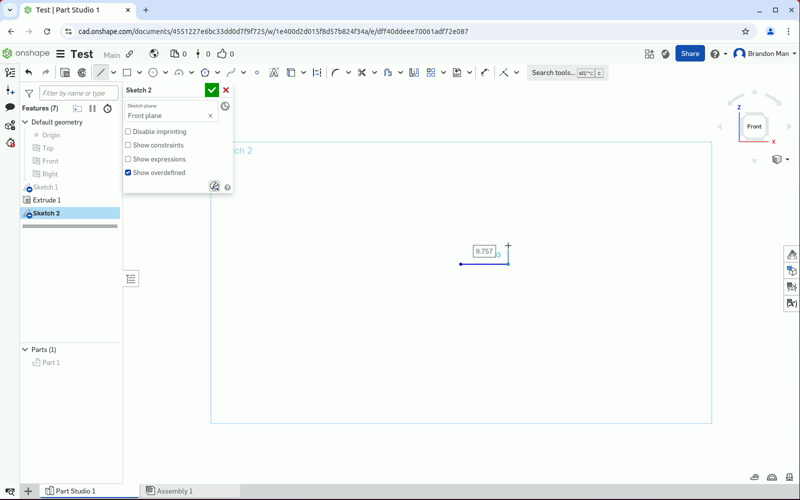
key_down(shift)
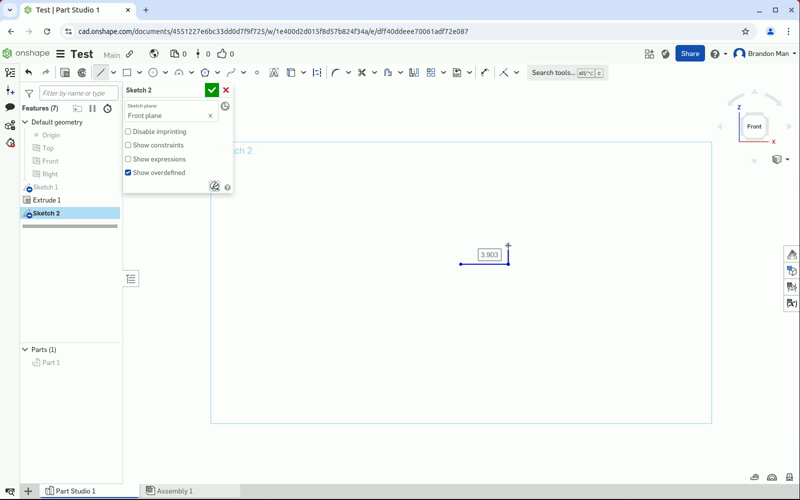
mouse_move(538, 245)
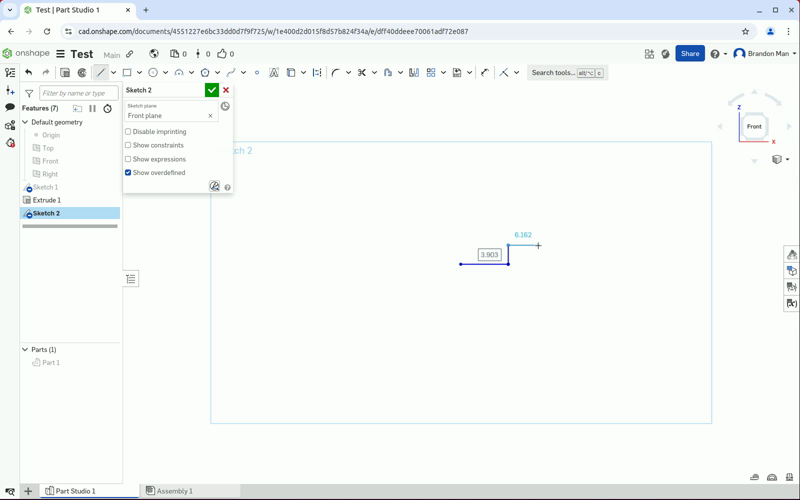
mouse_move(484, 226)
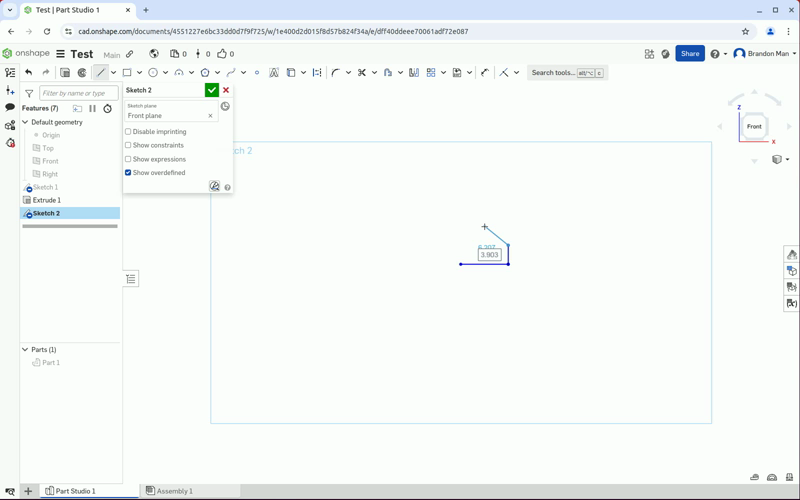
click(484, 226)
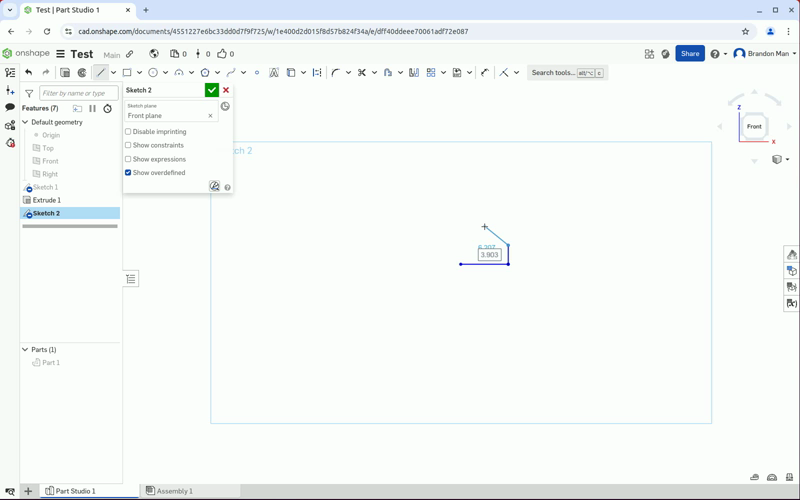
key_up(shift)
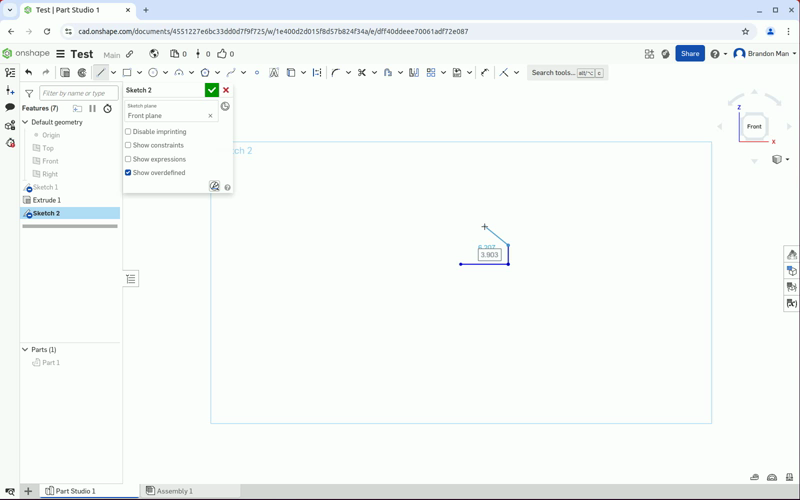
key_down(shift)
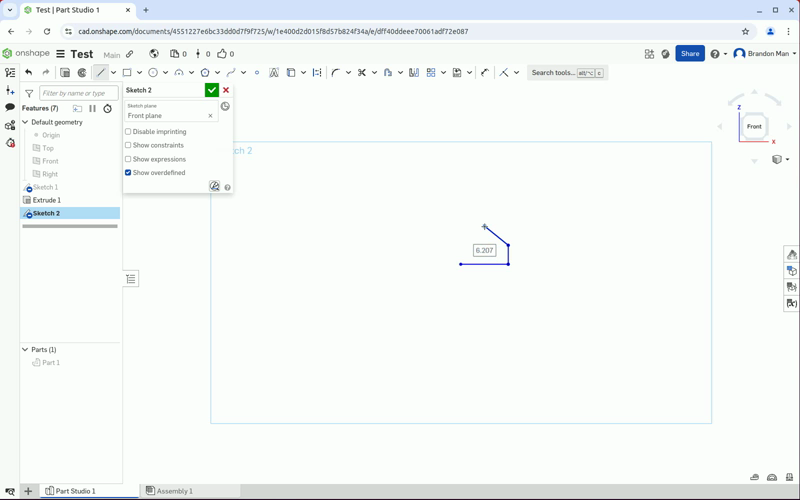
mouse_move(514, 226)
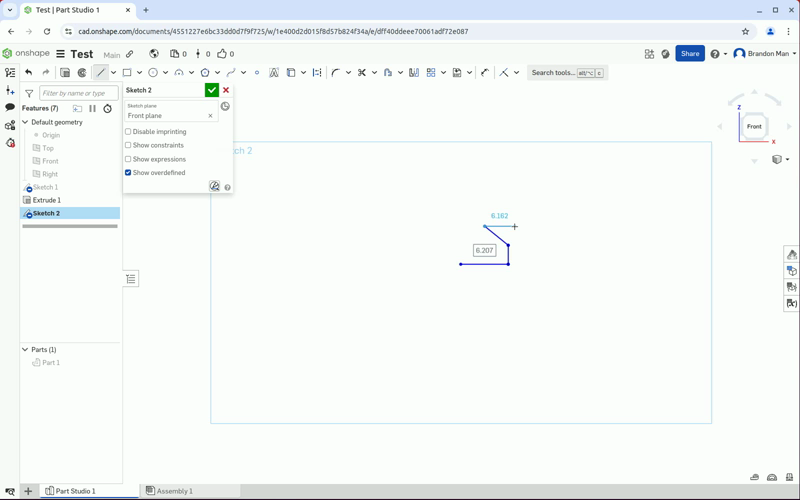
mouse_move(460, 226)
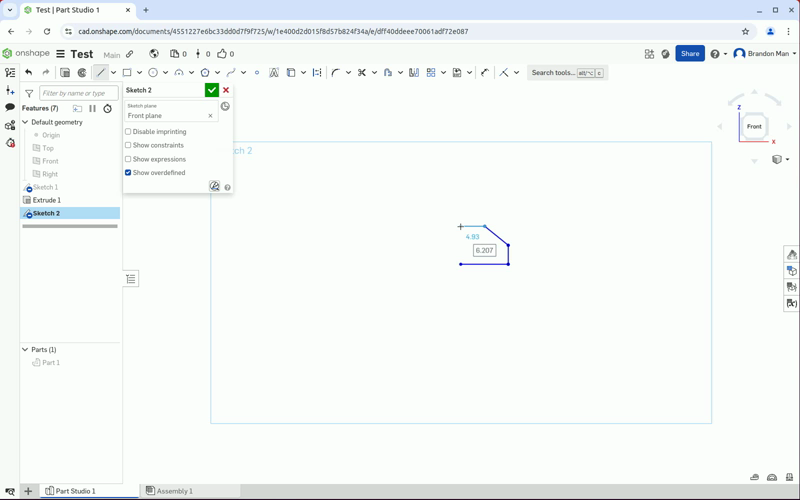
click(460, 226)
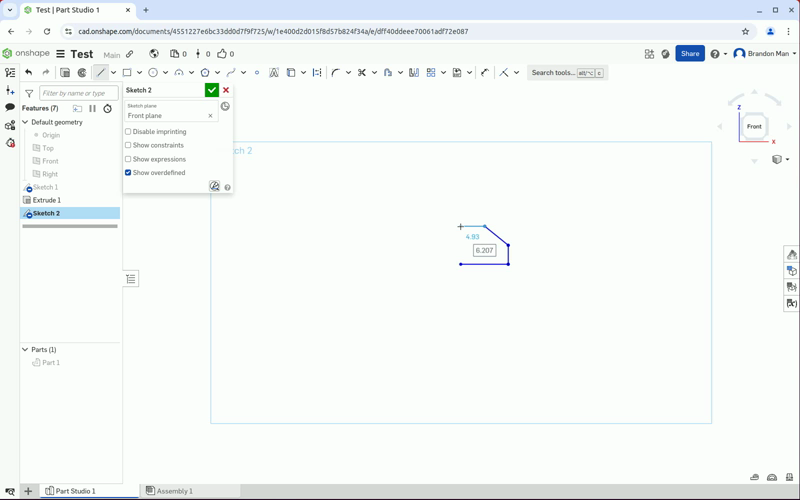
key_up(shift)
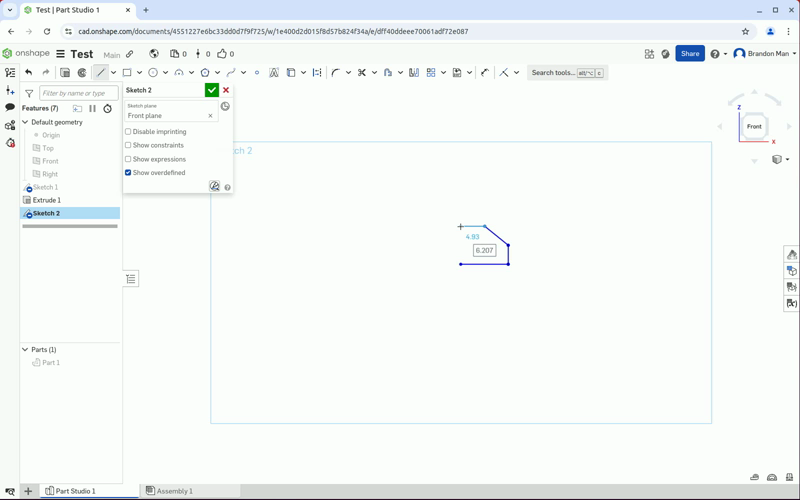
mouse_move(490, 226)
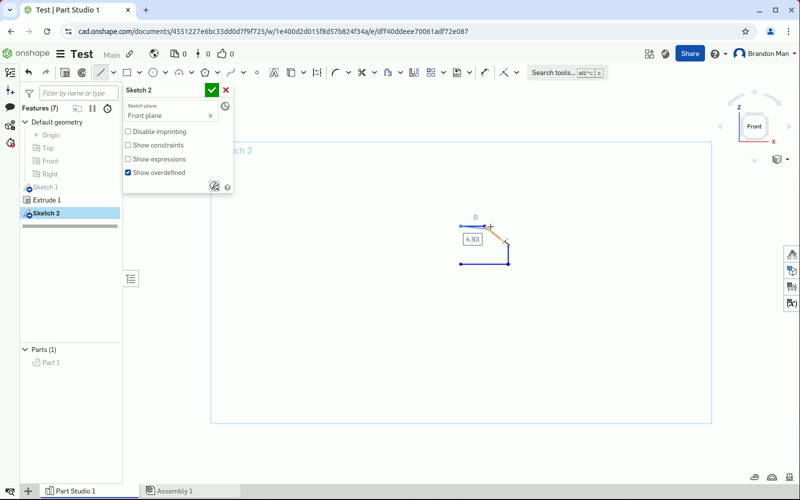
key_down(shift)
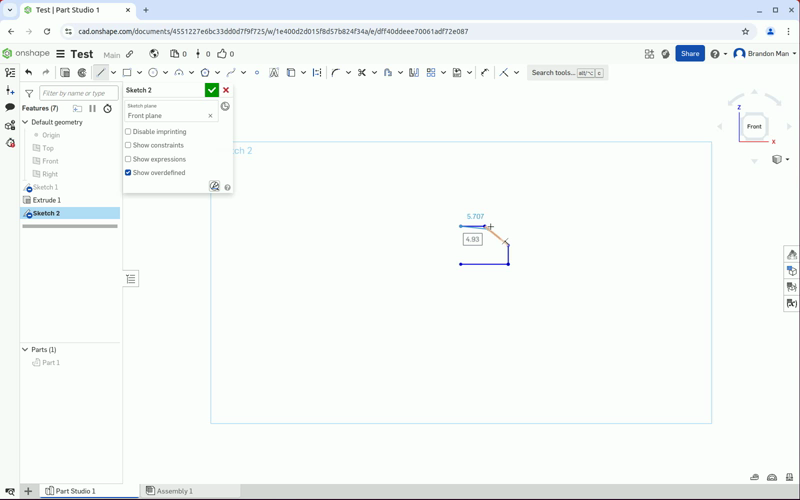
mouse_move(460, 264)
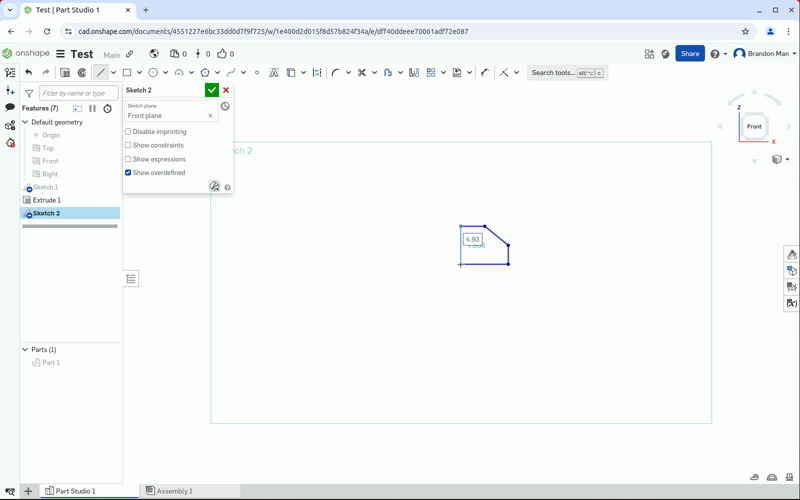
key_up(shift)
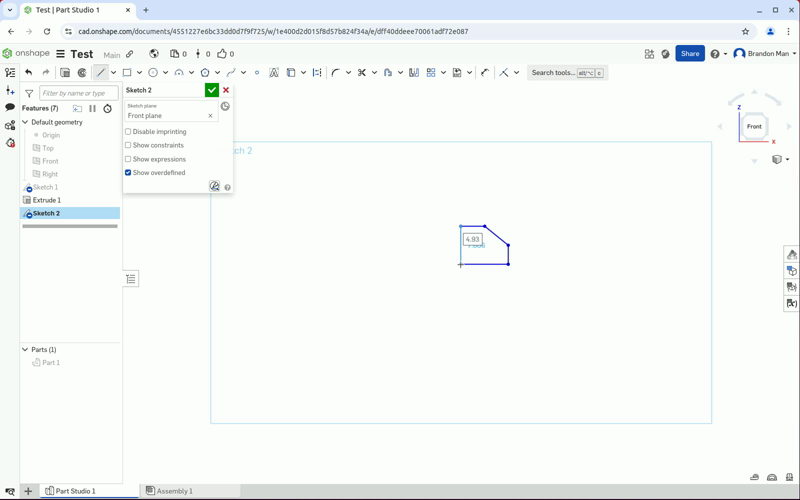
click(460, 264)
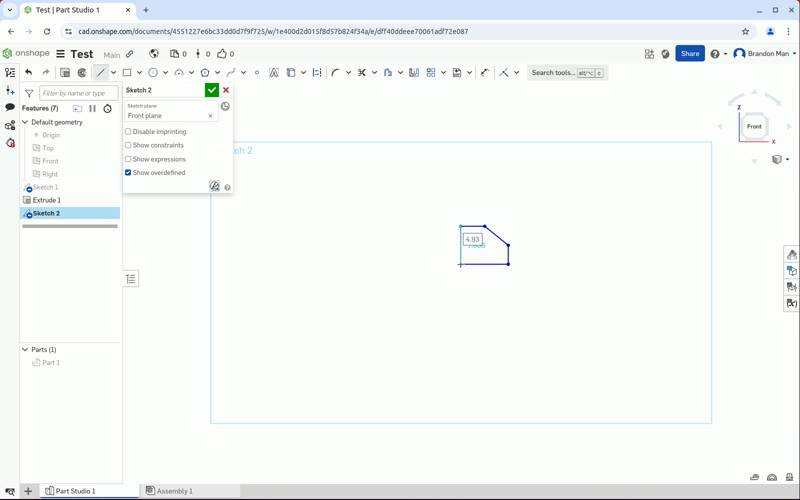
key(esc)
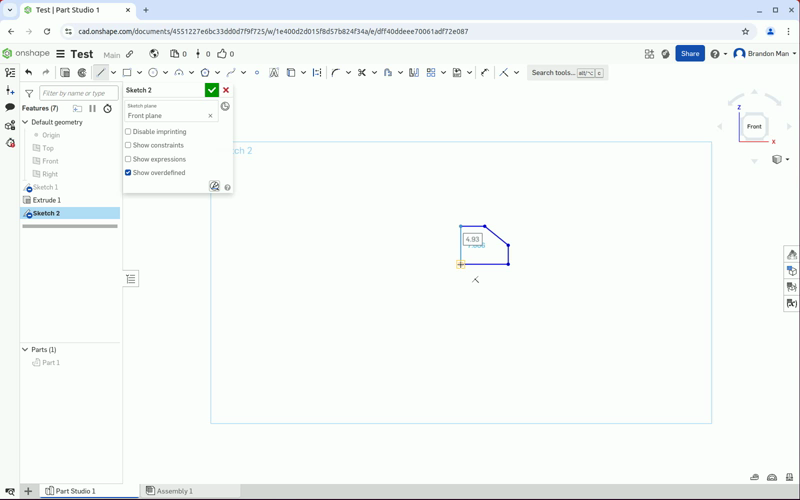
mouse_move(490, 259)
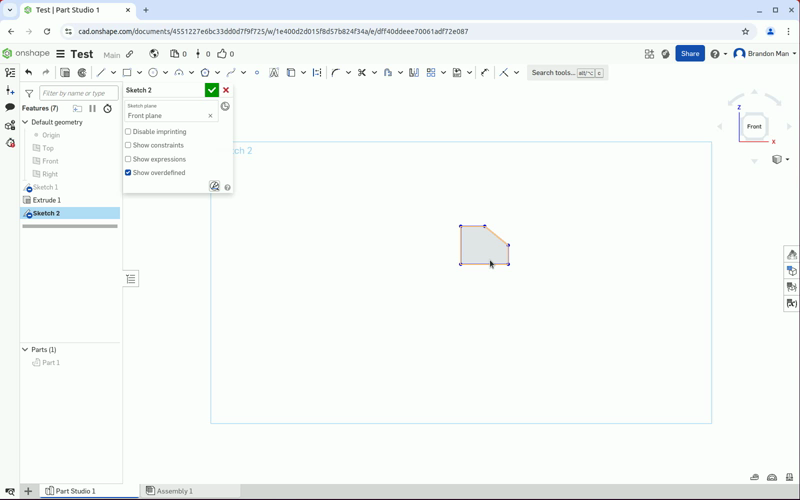
scroll(6)
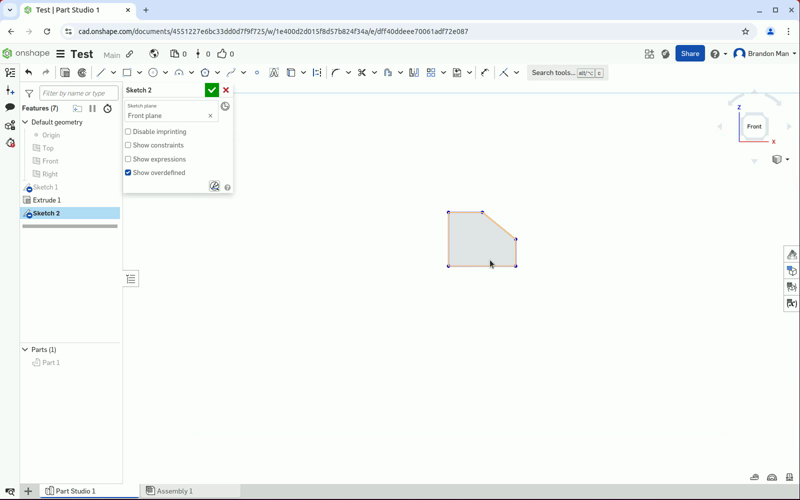
scroll(6)
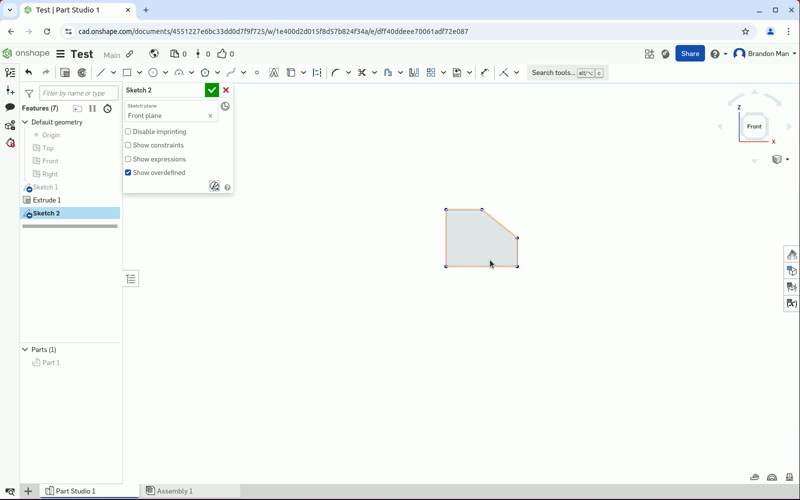
scroll(6)
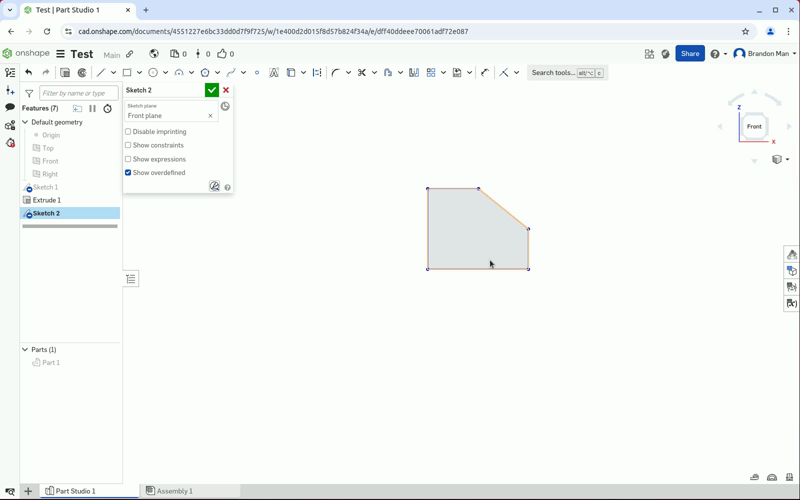
scroll(6)
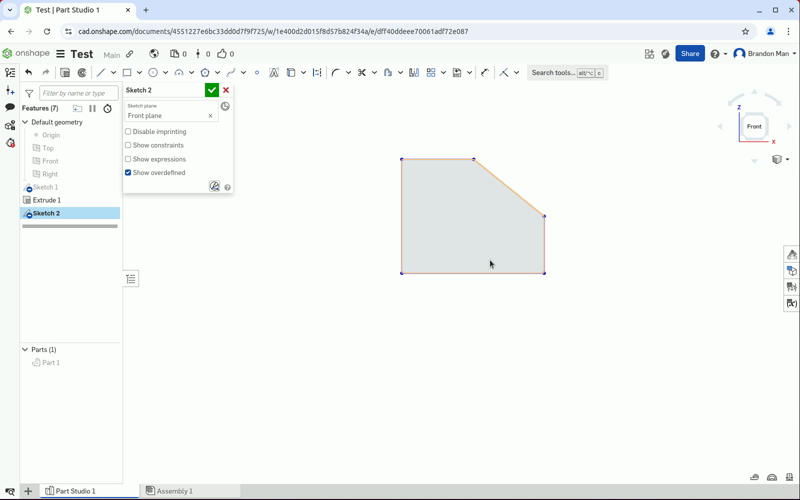
scroll(6)
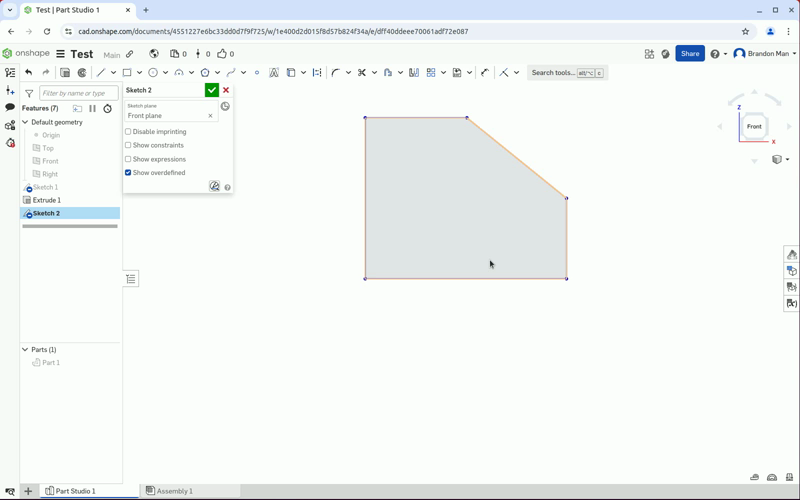
scroll(6)
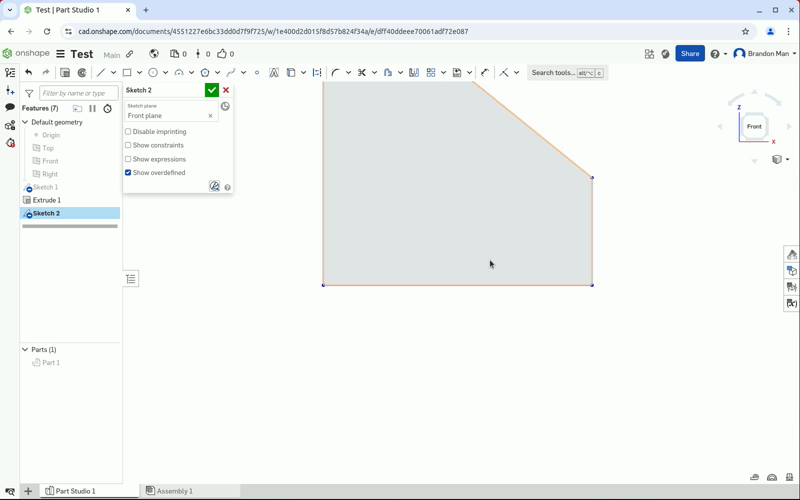
scroll(6)
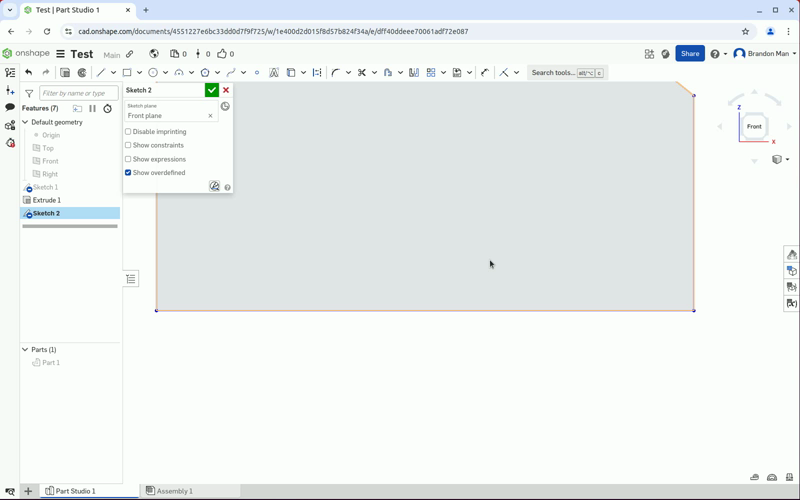
click(490, 259)
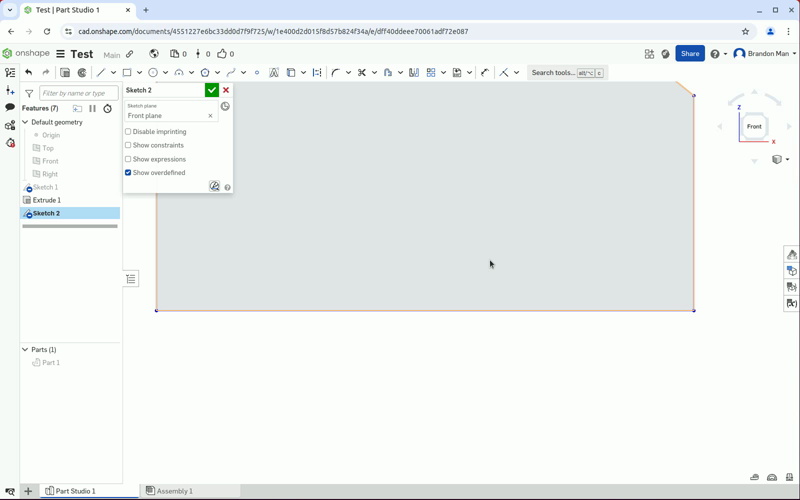
scroll(-6)
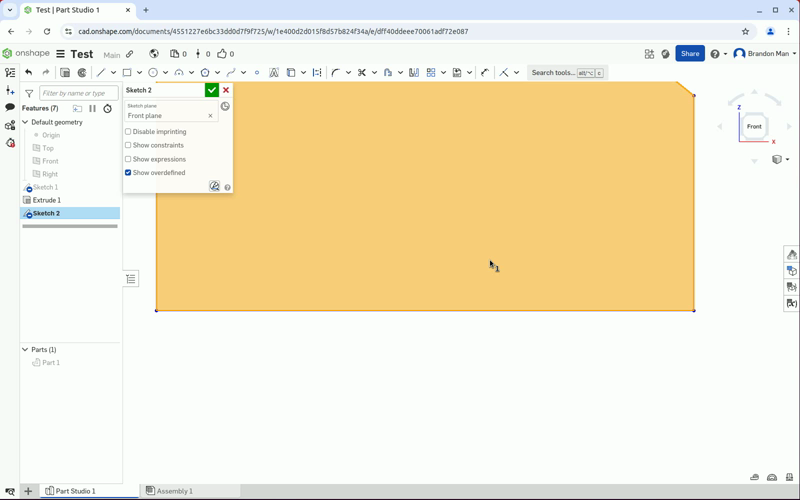
scroll(-6)
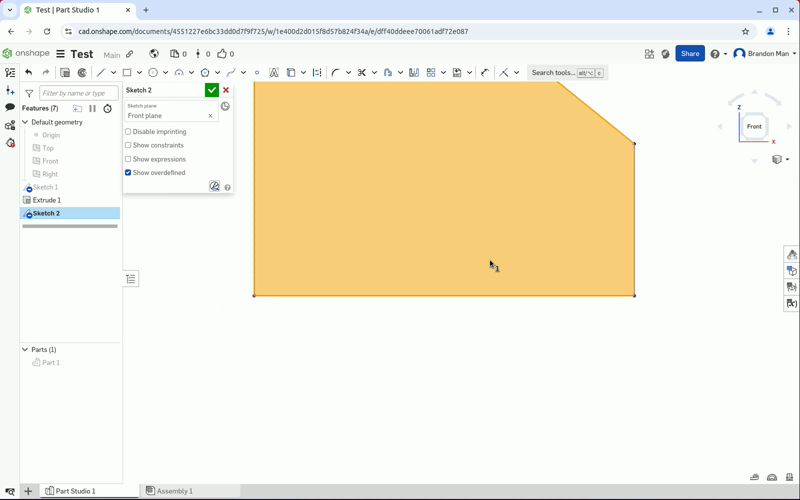
scroll(-6)
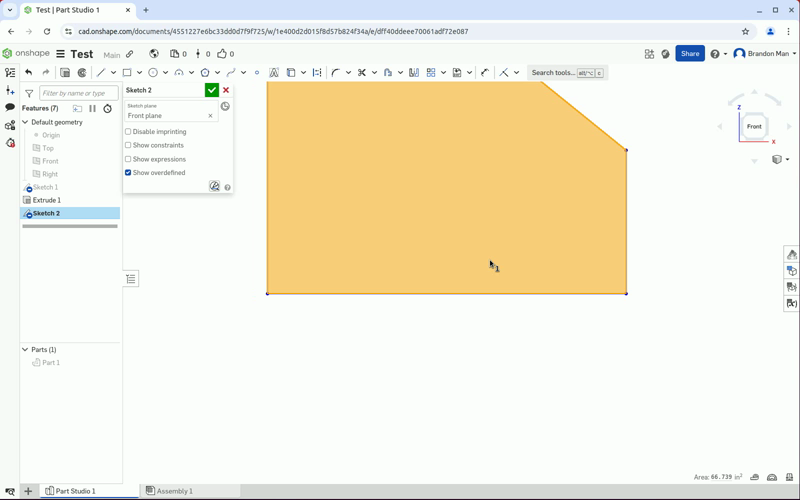
scroll(-6)
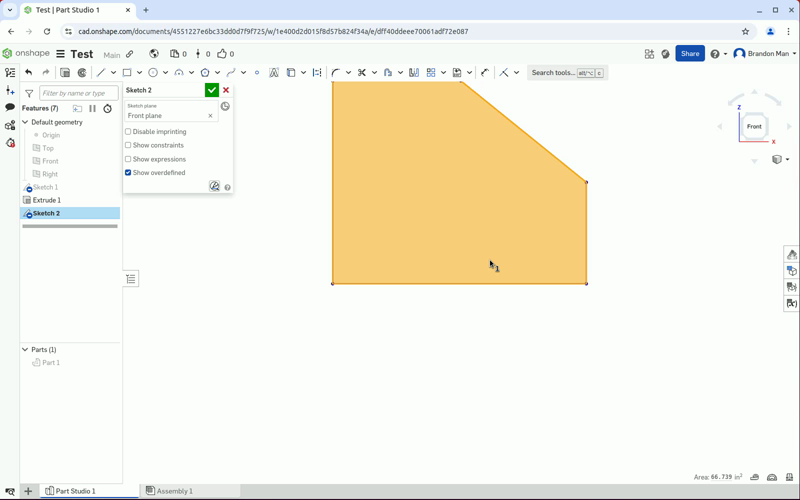
scroll(-6)
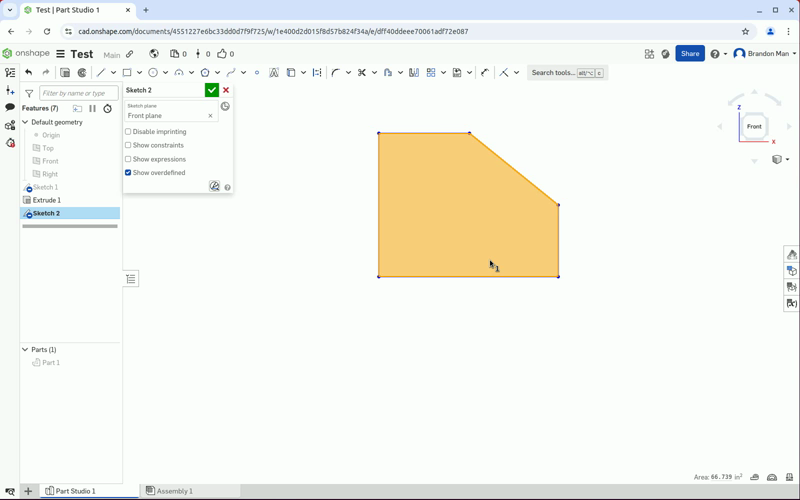
scroll(-6)
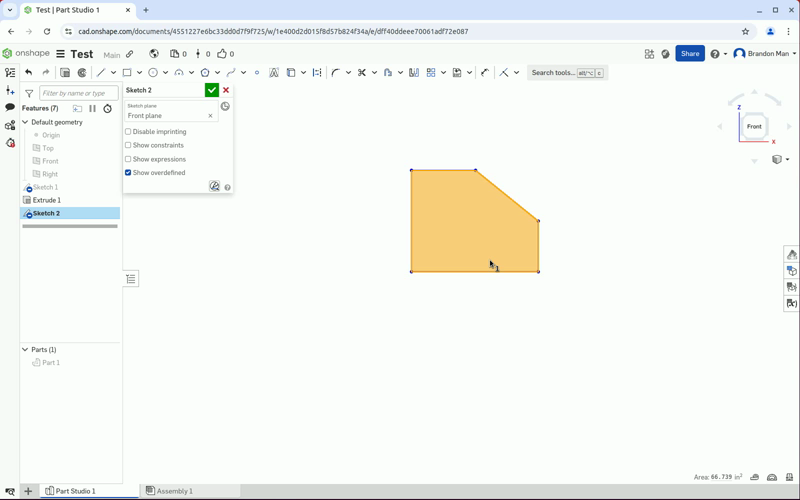
scroll(-6)
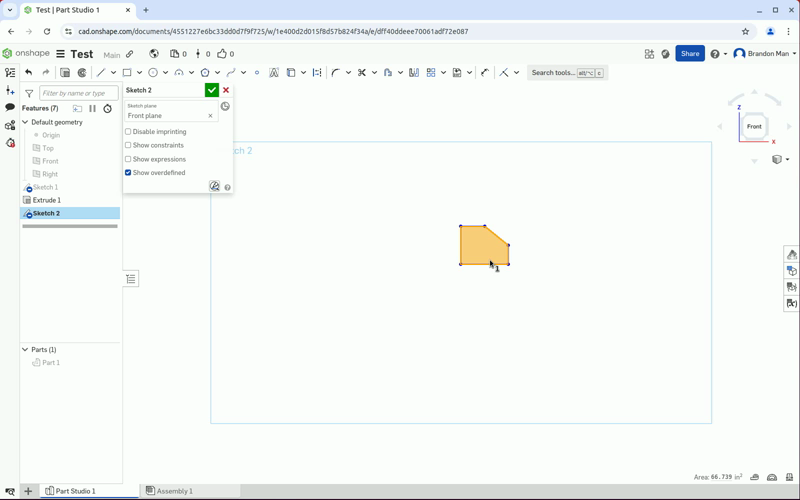
mouse_move(73, 352)
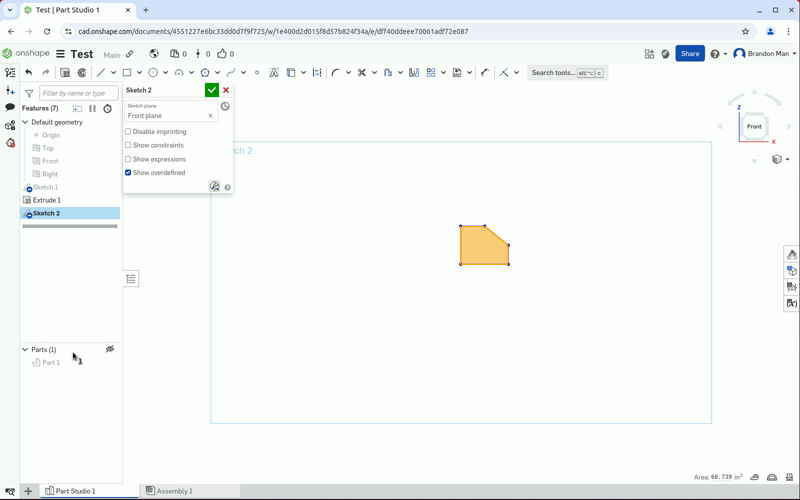
key(shift+y)
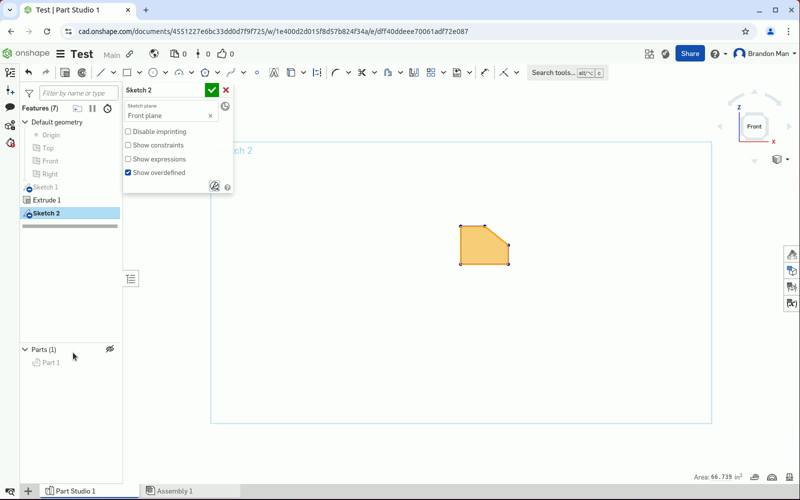
key(shift+e)
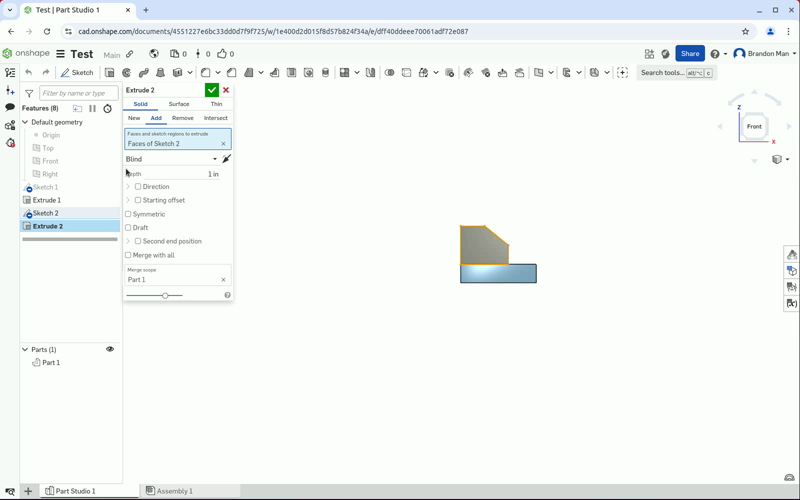
mouse_move(143, 106)
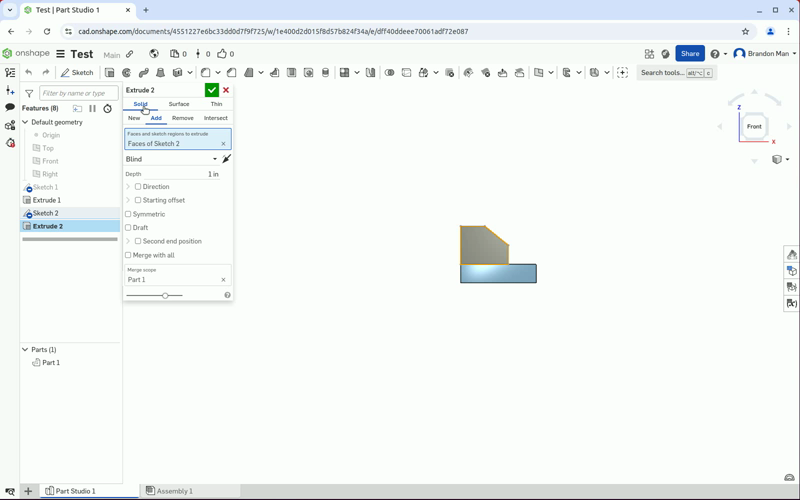
click(143, 106)
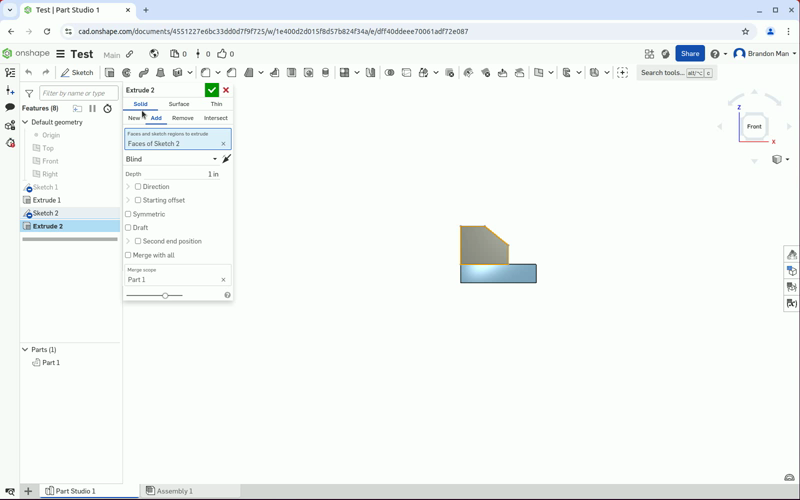
mouse_move(137, 120)
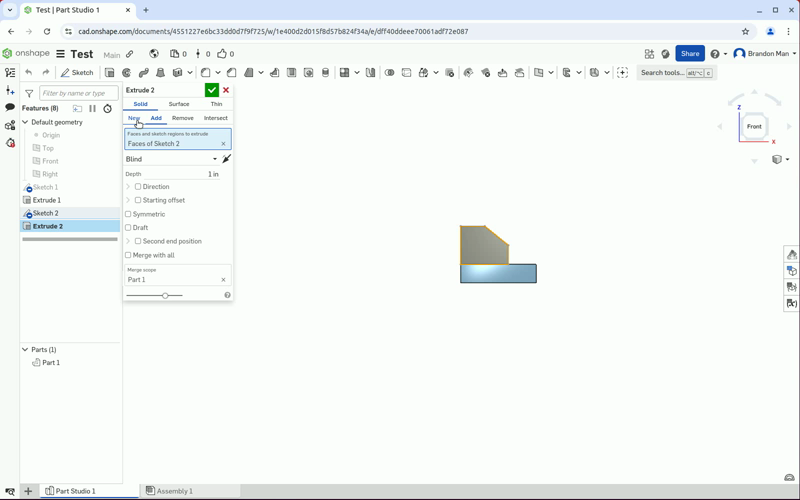
click(137, 120)
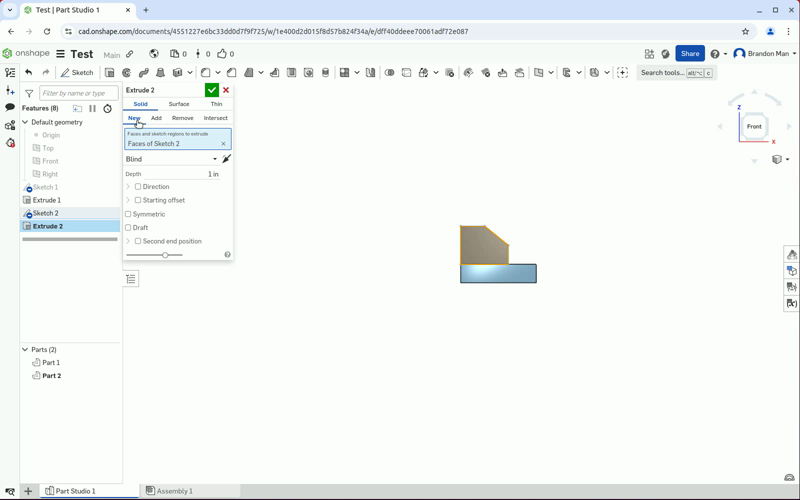
key(tab, 4)
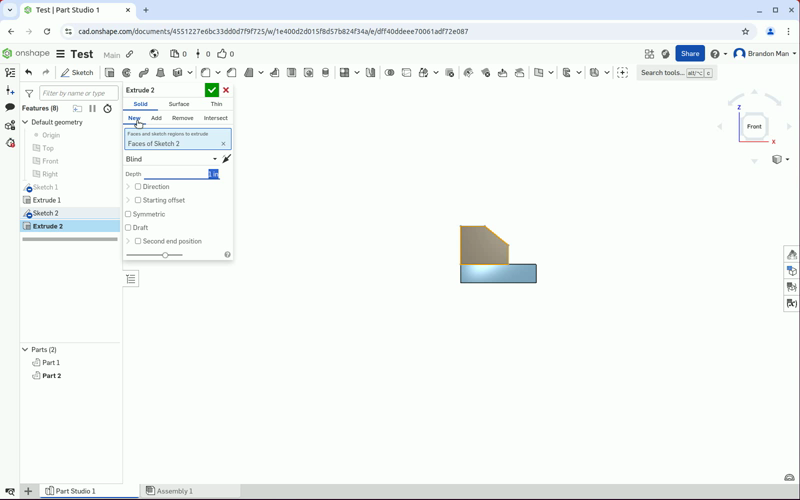
text(15.405)
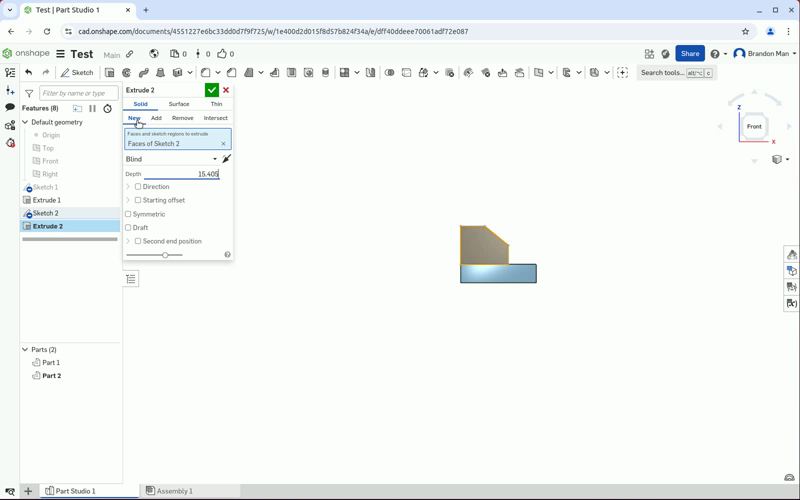
key(enter)
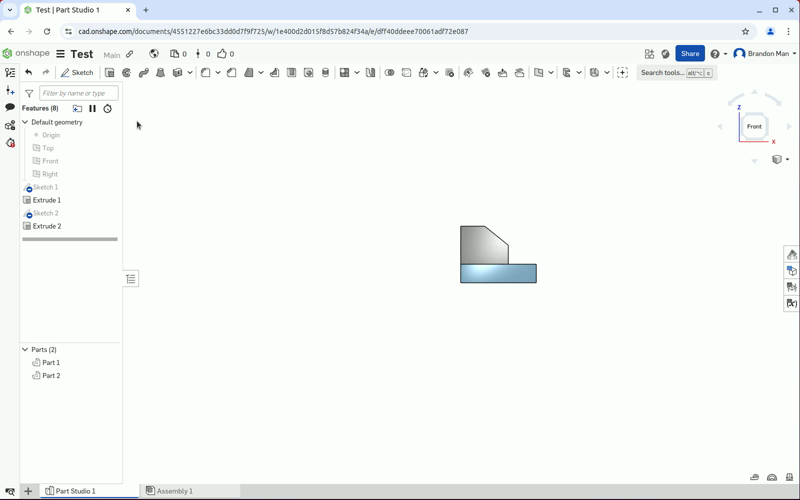
key(shift+h)
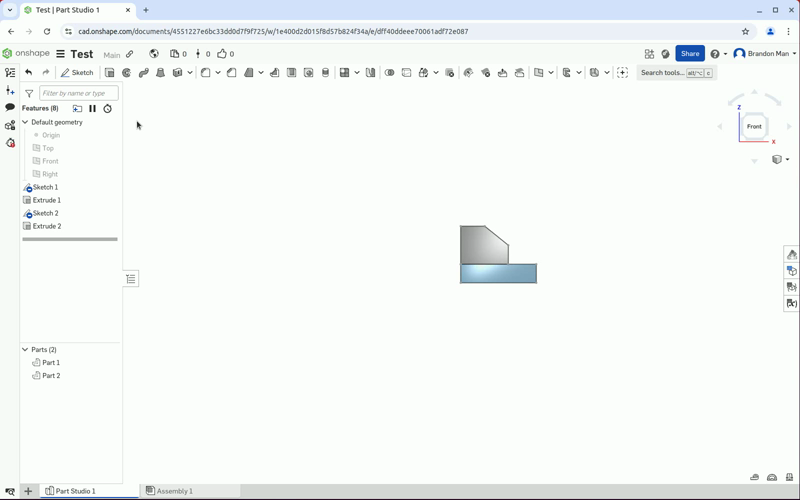
key(shift+h)
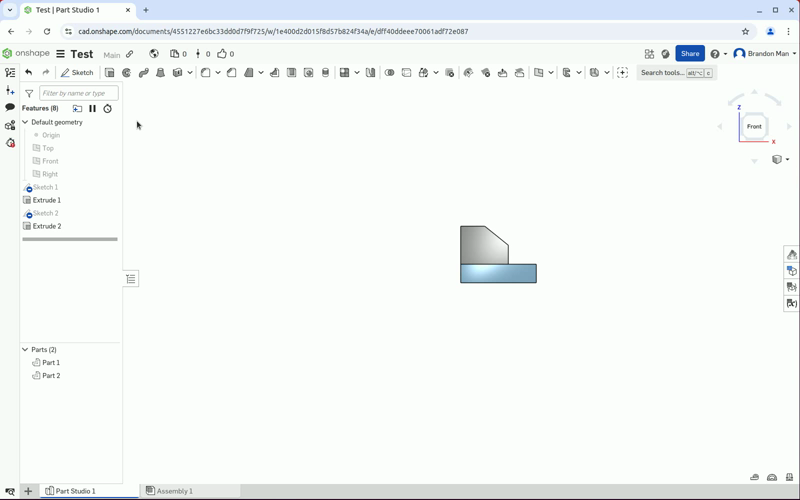
mouse_move(73, 189)
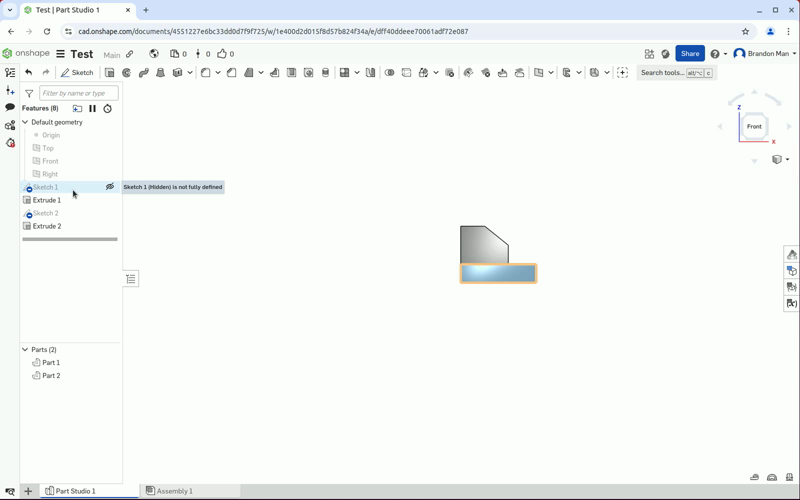
click(73, 189)
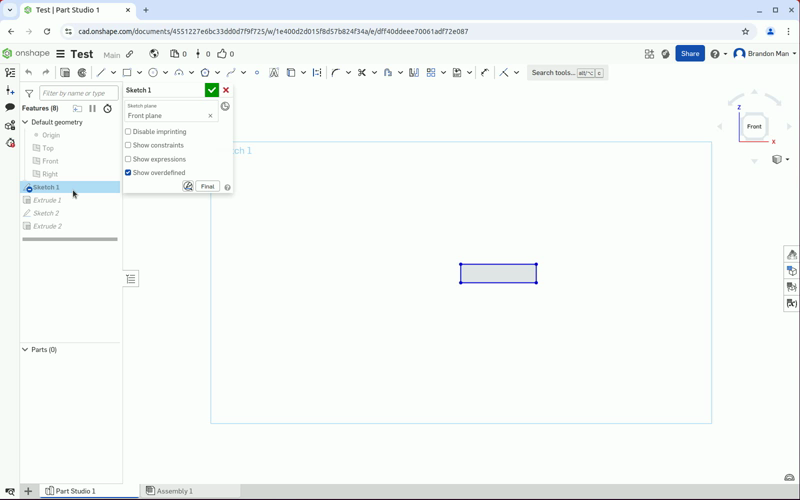
mouse_move(229, 92)
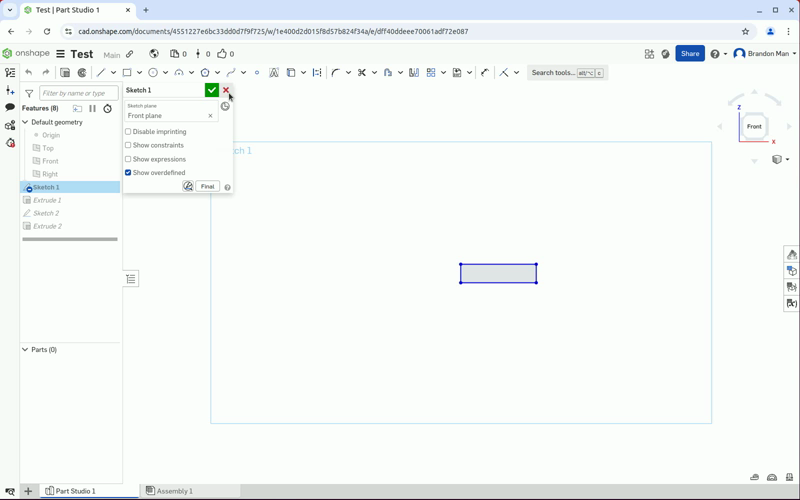
click(229, 92)
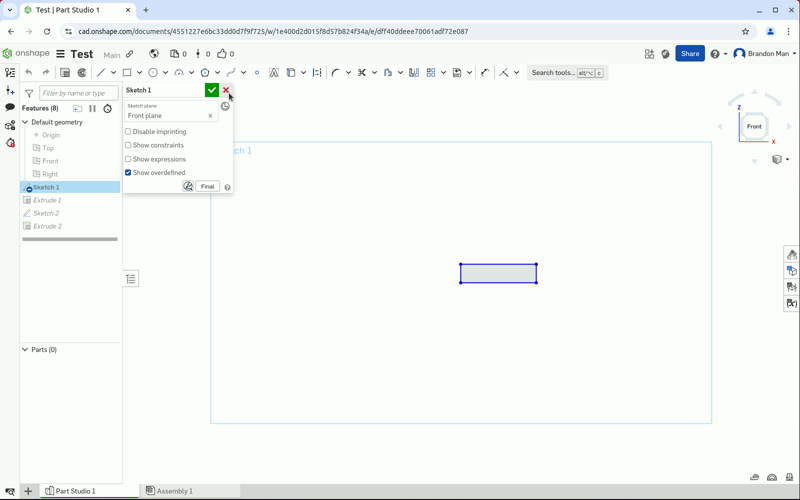
key(shift+s)
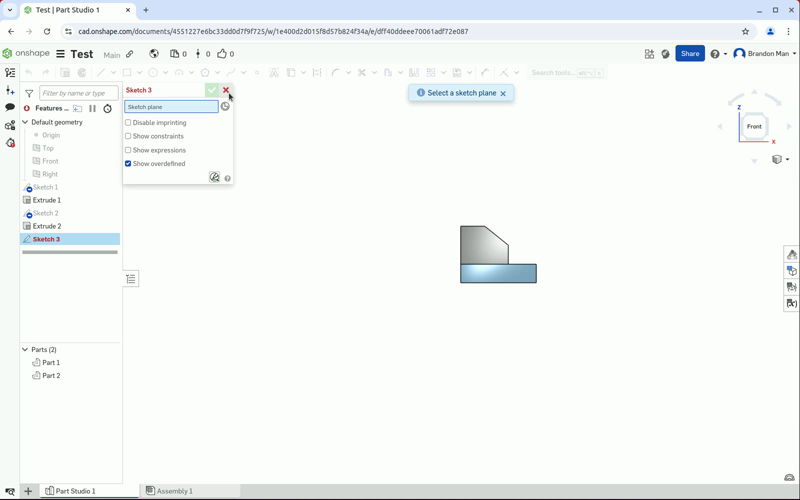
mouse_move(73, 163)
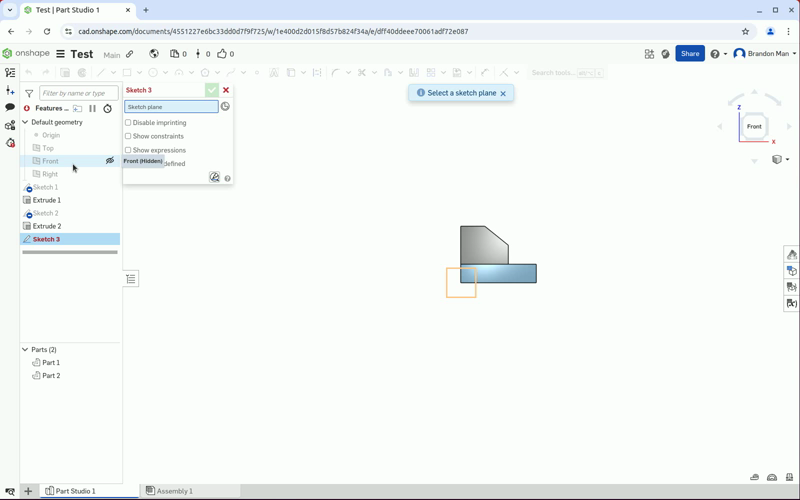
click(73, 163)
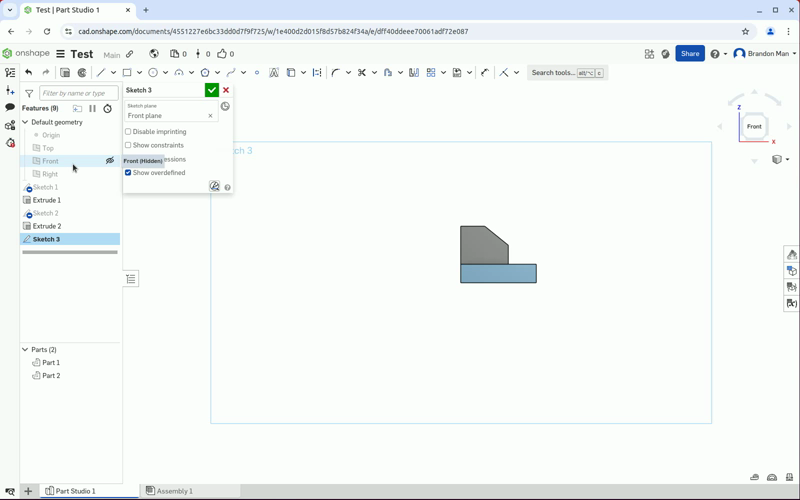
mouse_move(73, 352)
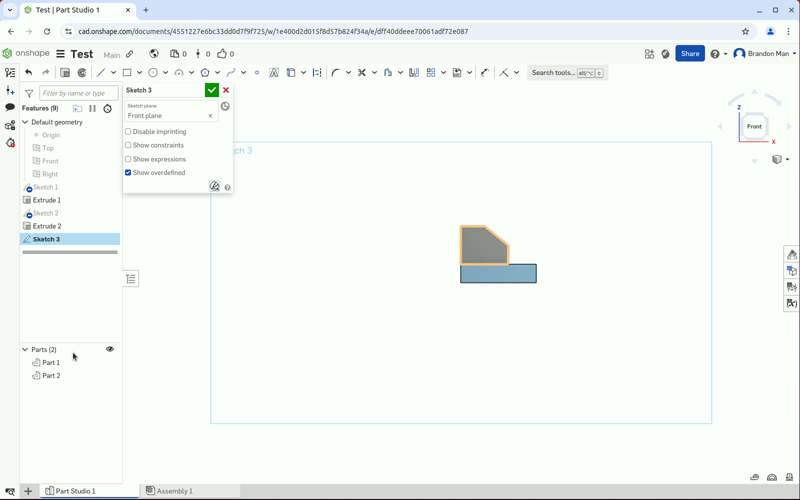
key(y)
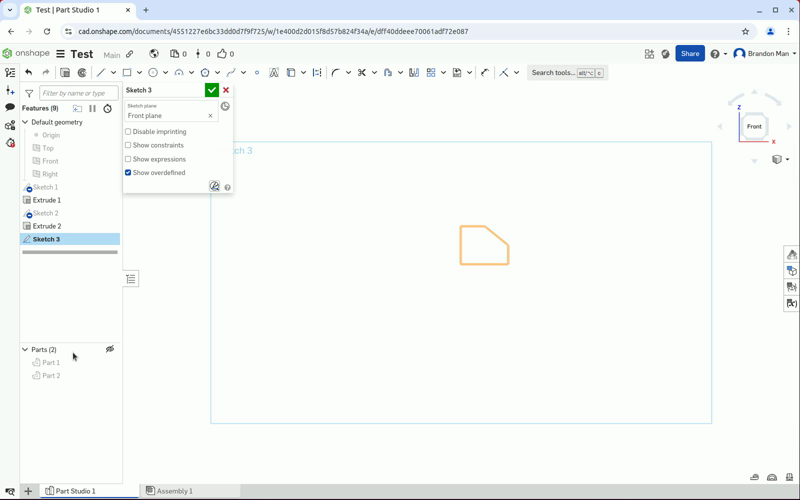
key(l)
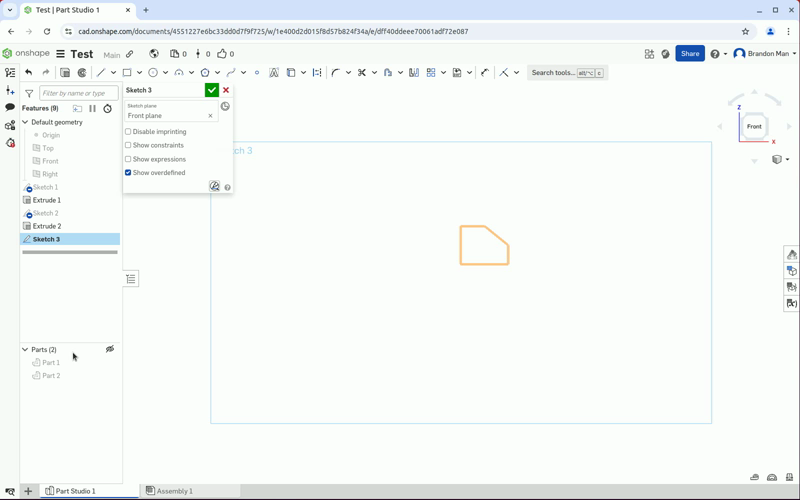
key_down(shift)
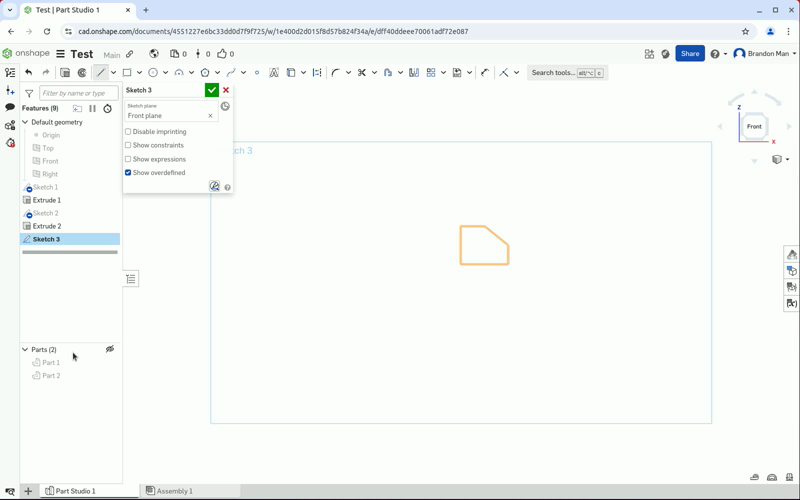
mouse_move(460, 226)
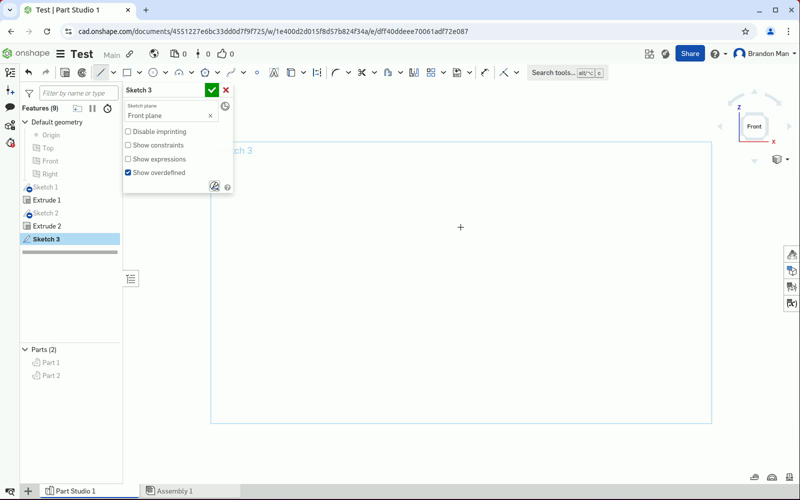
click(460, 226)
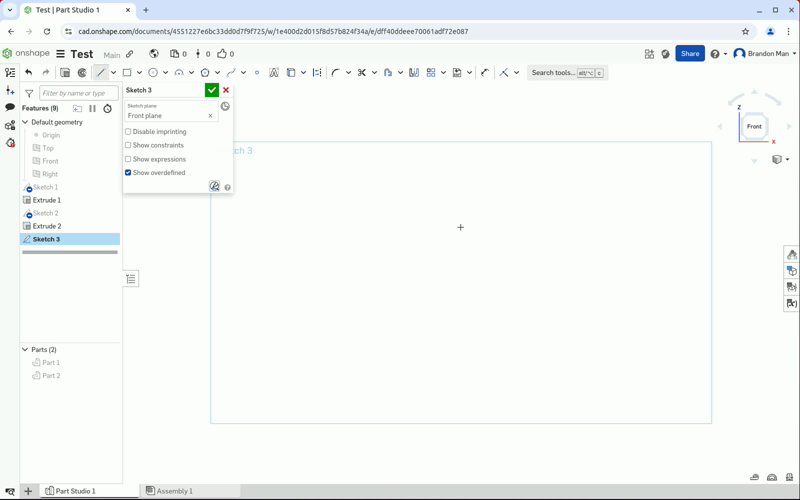
key_up(shift)
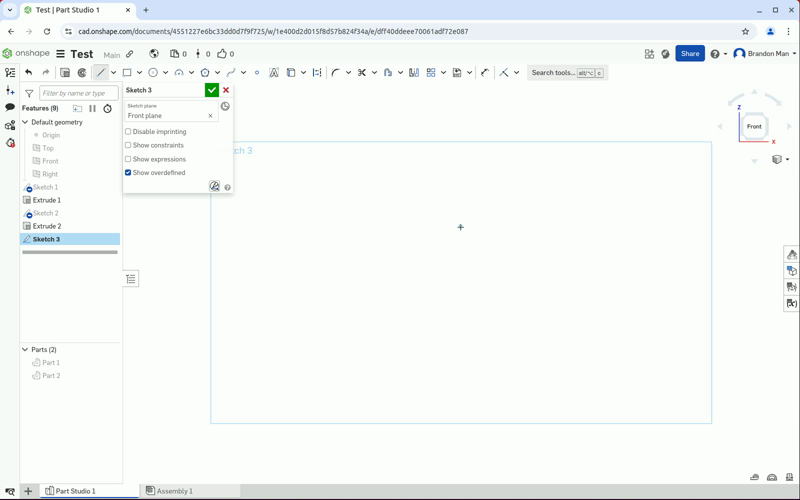
key_down(shift)
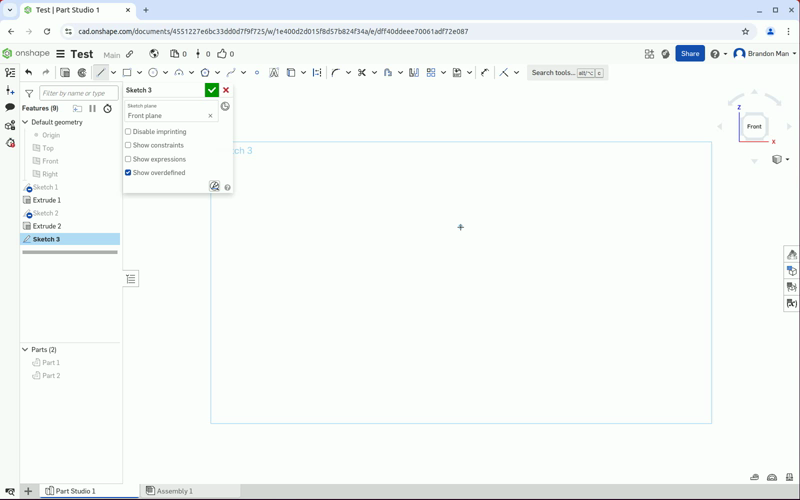
mouse_move(490, 226)
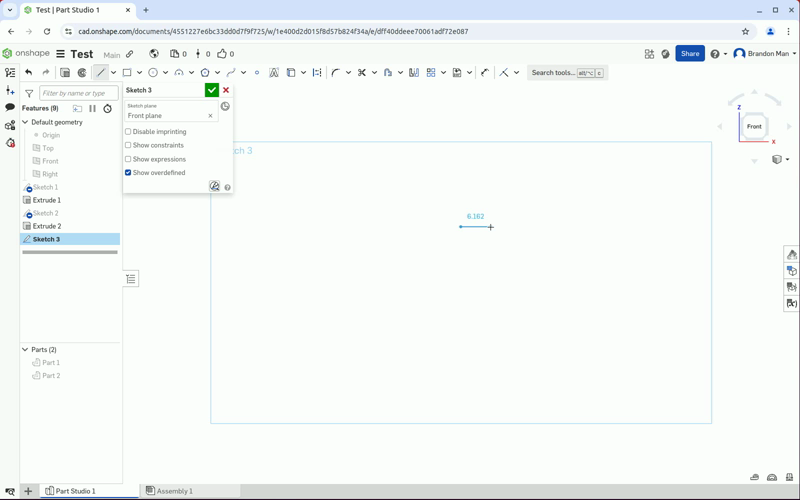
mouse_move(485, 226)
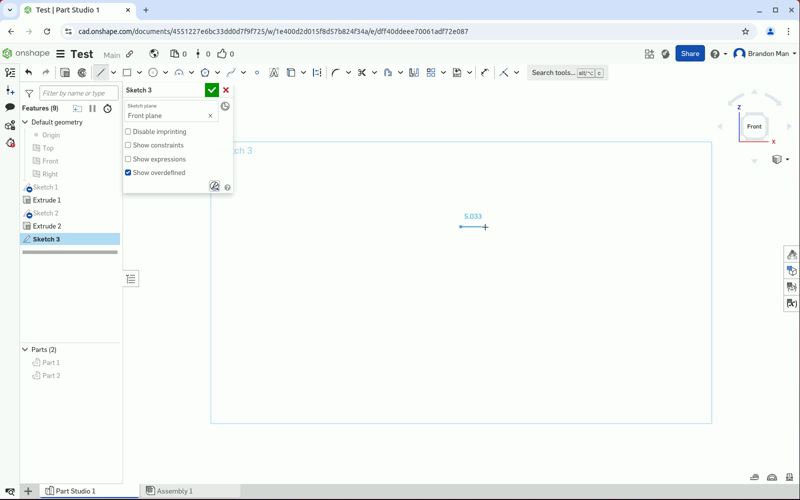
click(485, 226)
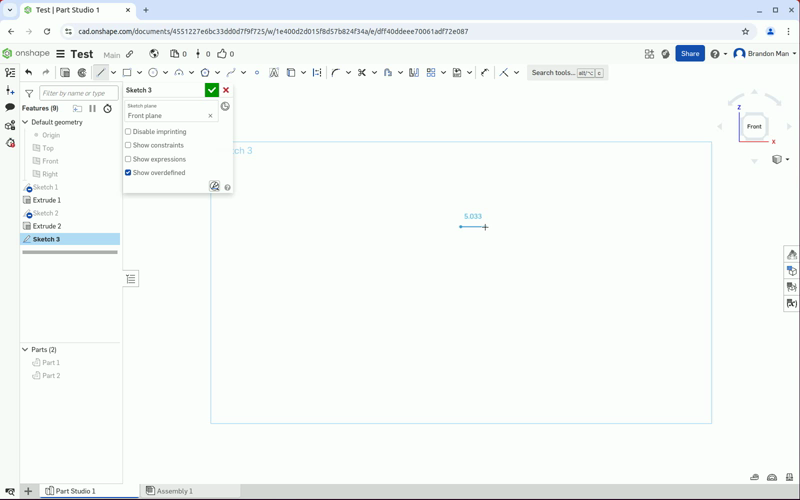
key_up(shift)
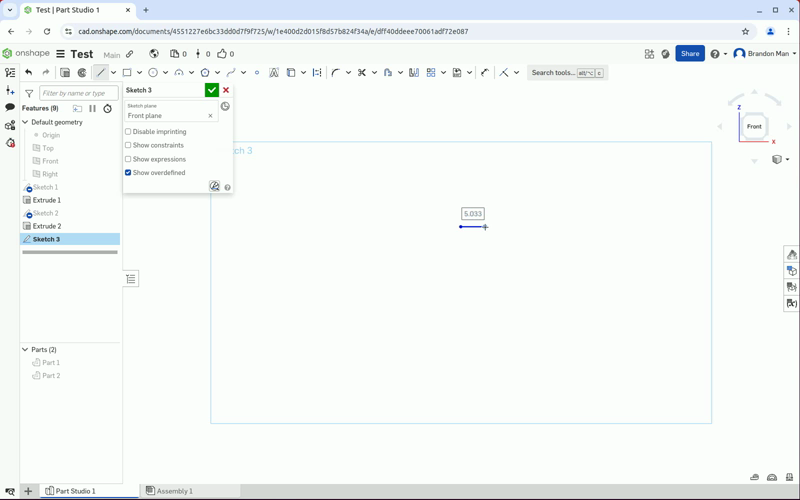
key_down(shift)
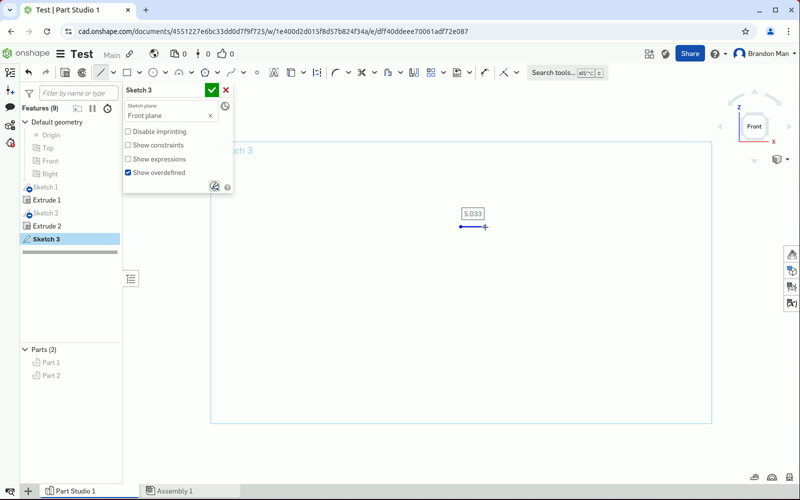
mouse_move(515, 226)
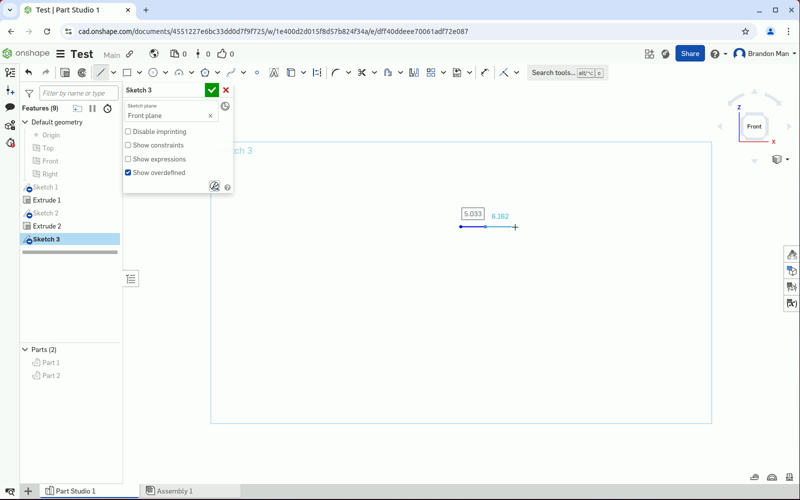
mouse_move(460, 207)
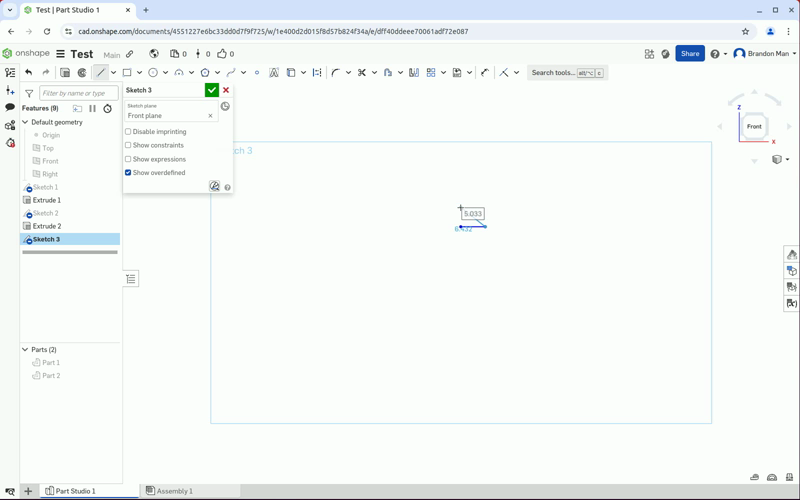
click(460, 207)
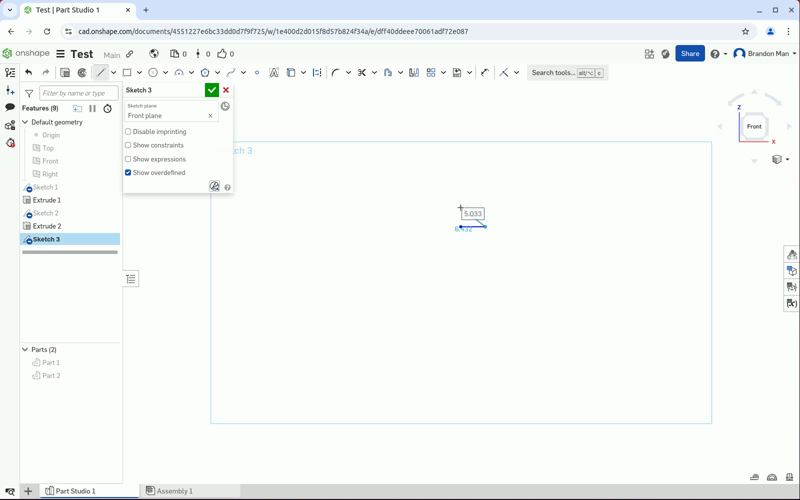
key_up(shift)
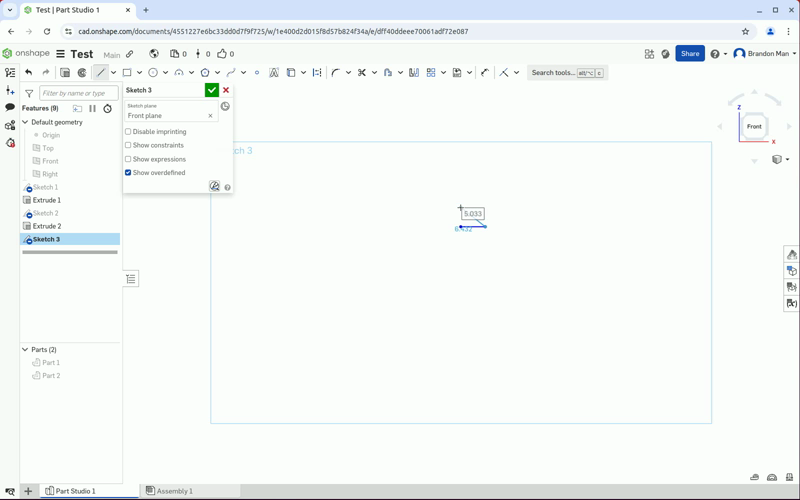
mouse_move(490, 207)
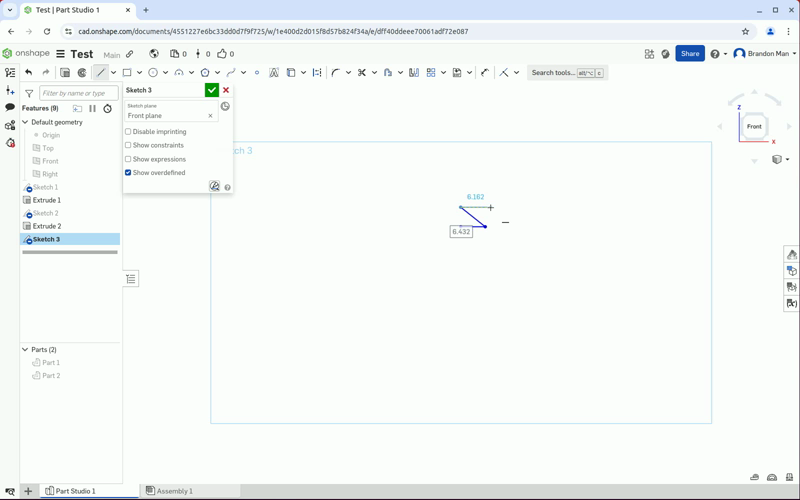
key_down(shift)
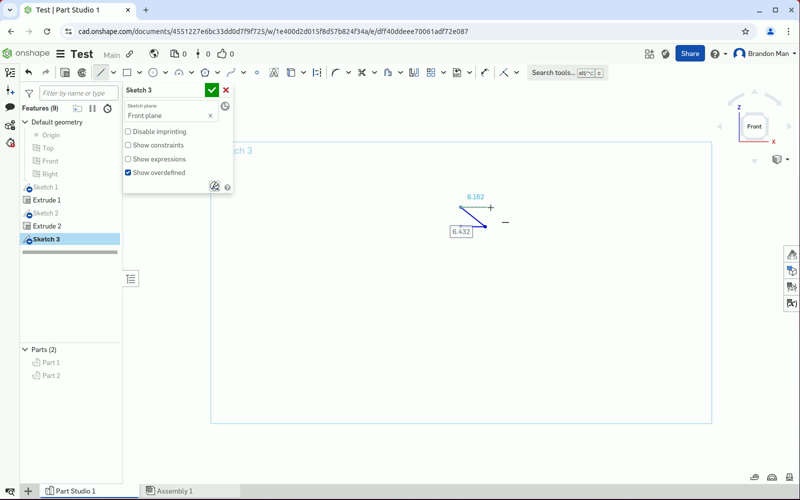
mouse_move(460, 226)
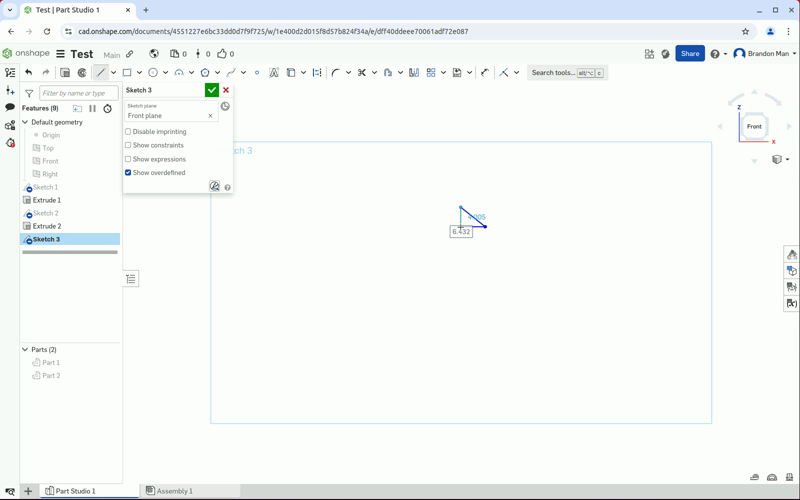
key_up(shift)
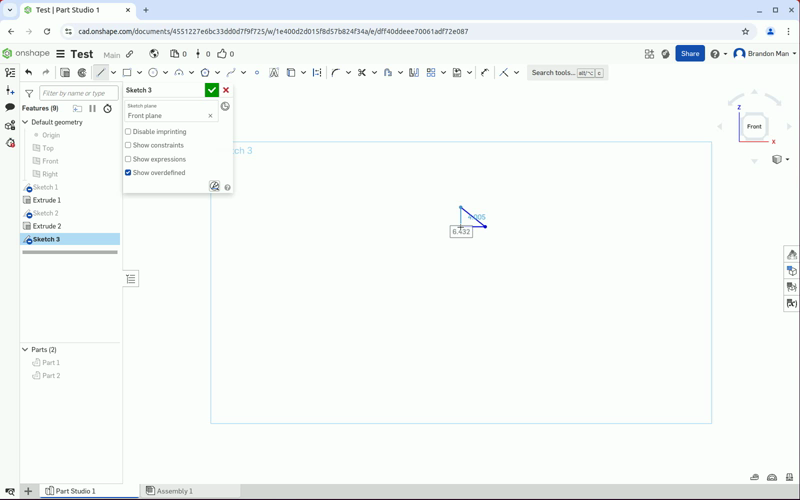
click(460, 226)
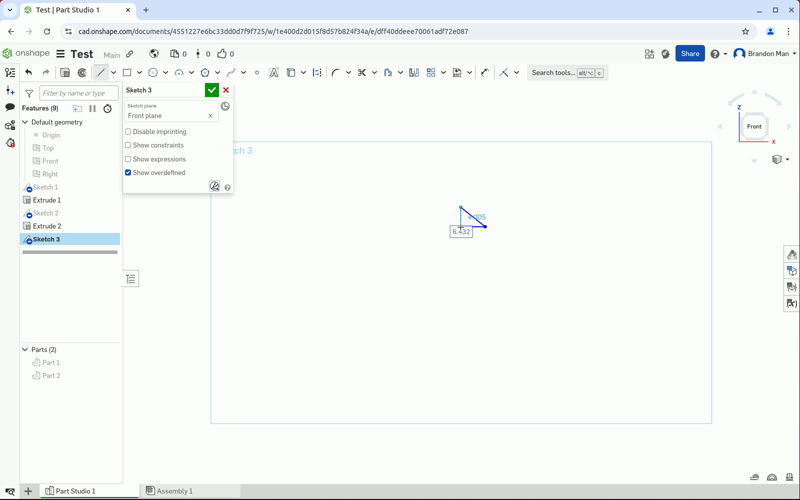
key(esc)
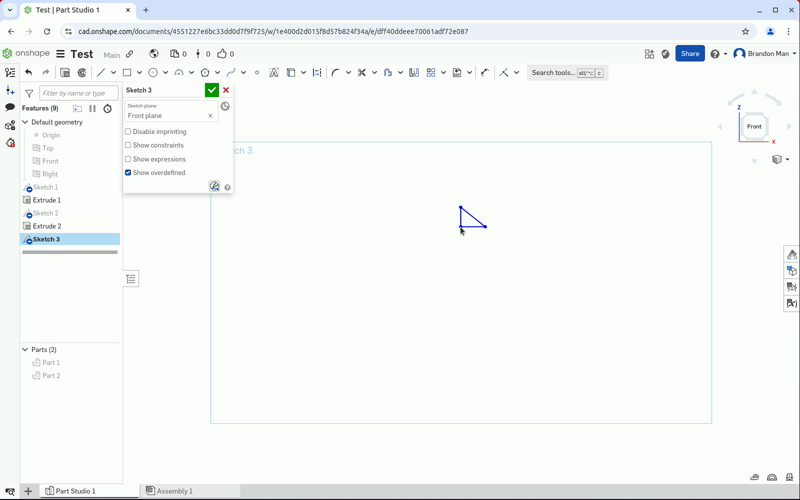
mouse_move(474, 218)
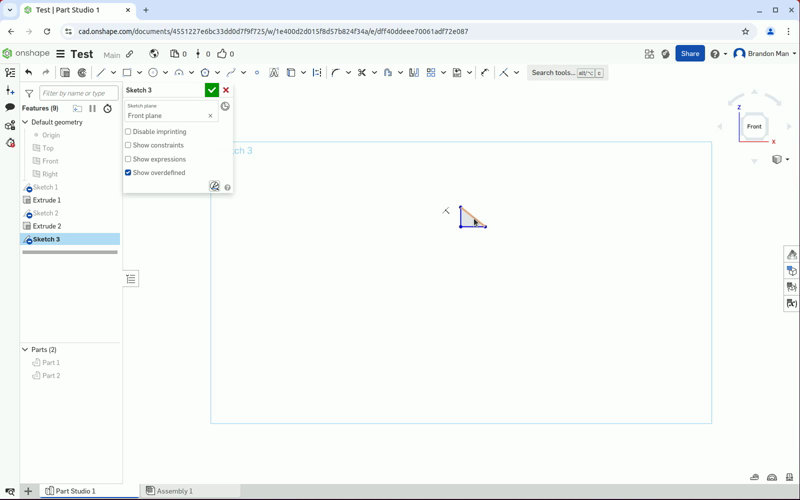
scroll(6)
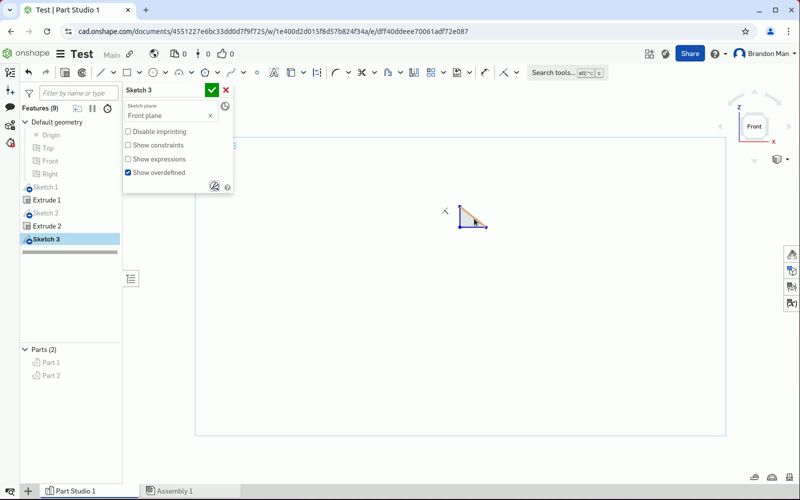
scroll(6)
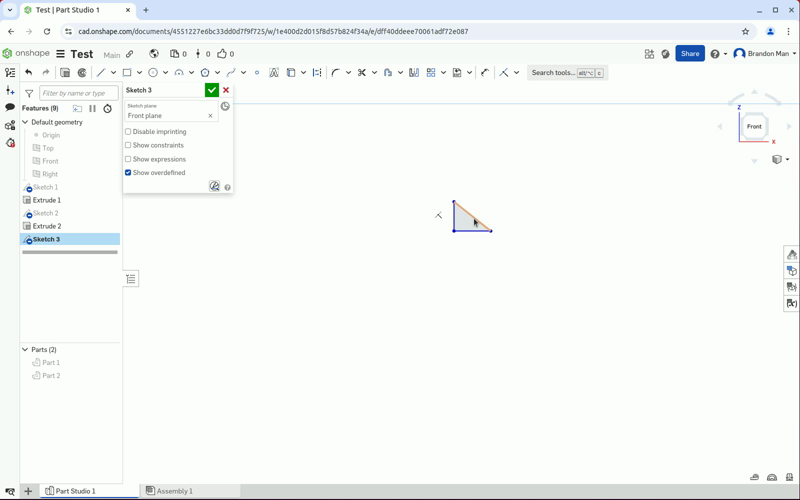
scroll(6)
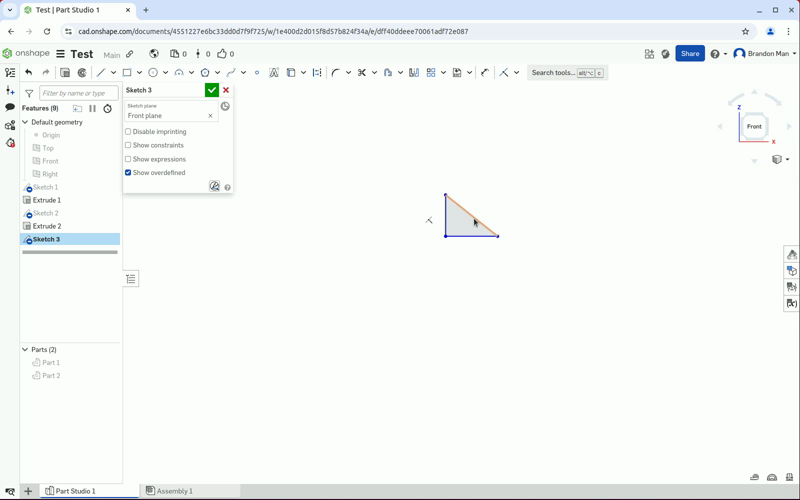
scroll(6)
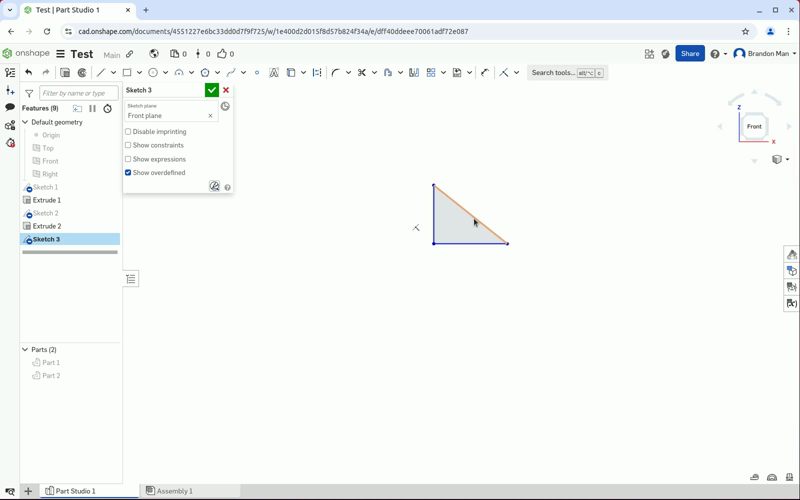
scroll(6)
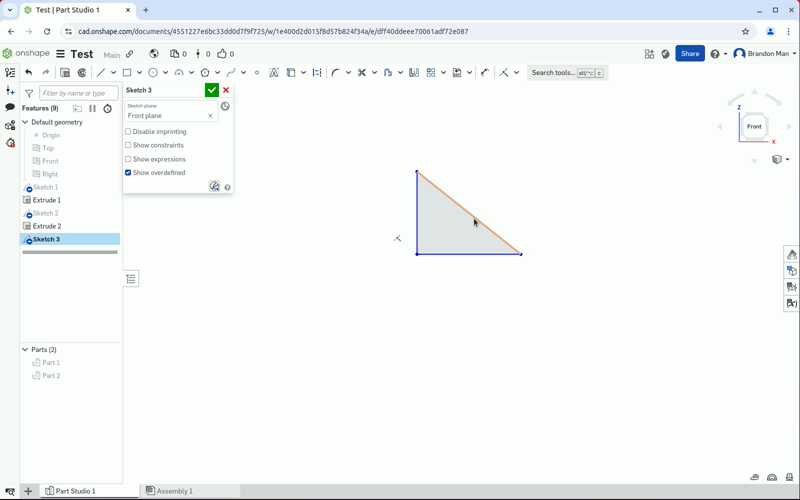
scroll(6)
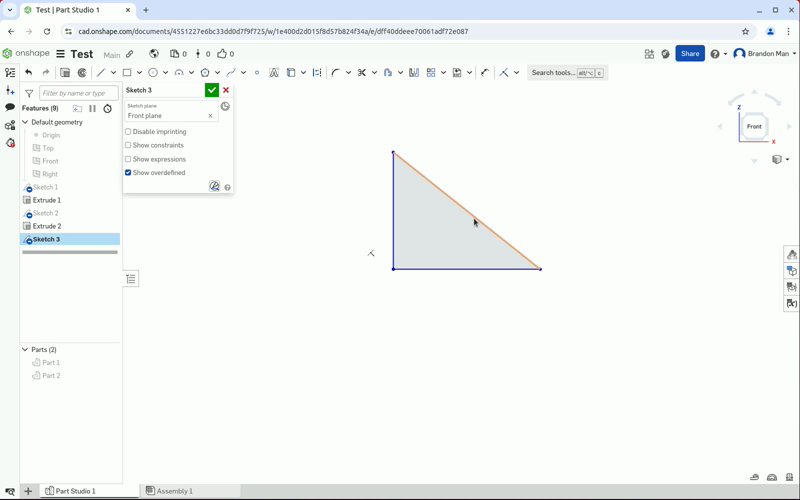
scroll(6)
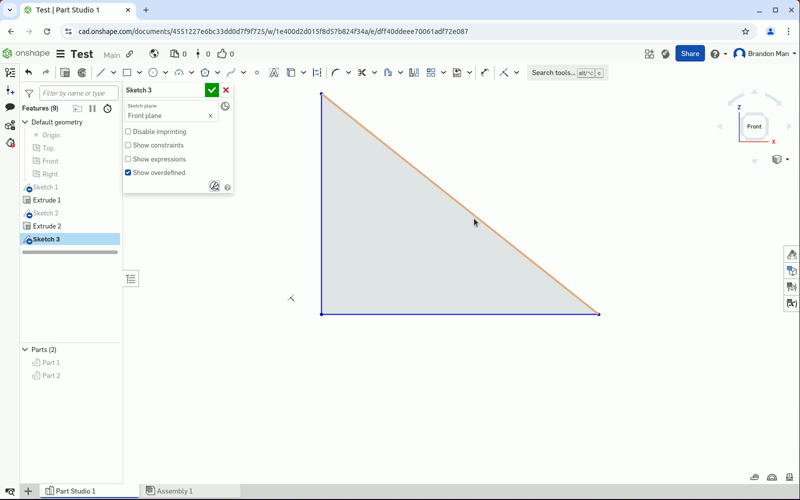
click(474, 218)
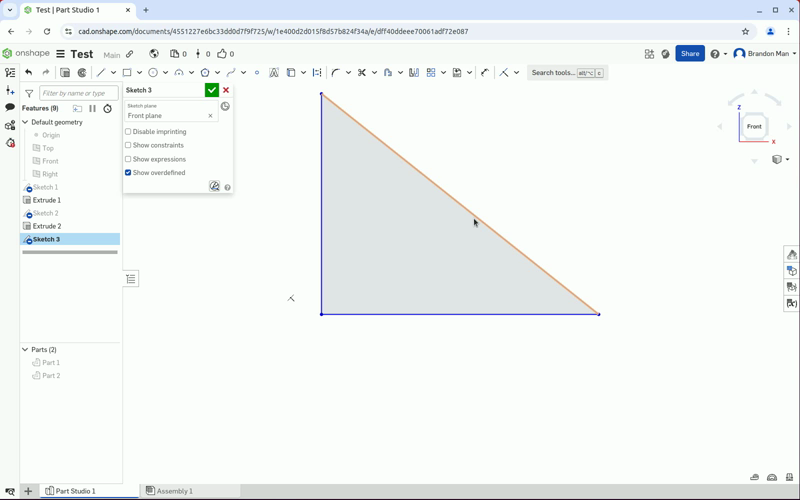
scroll(-6)
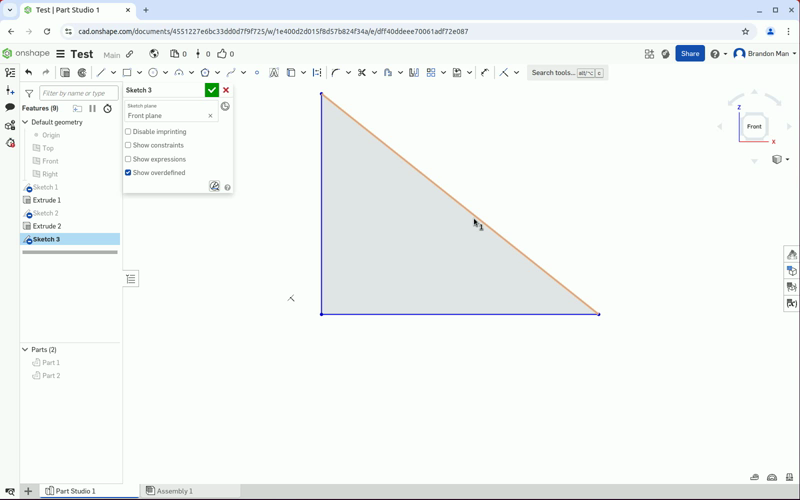
scroll(-6)
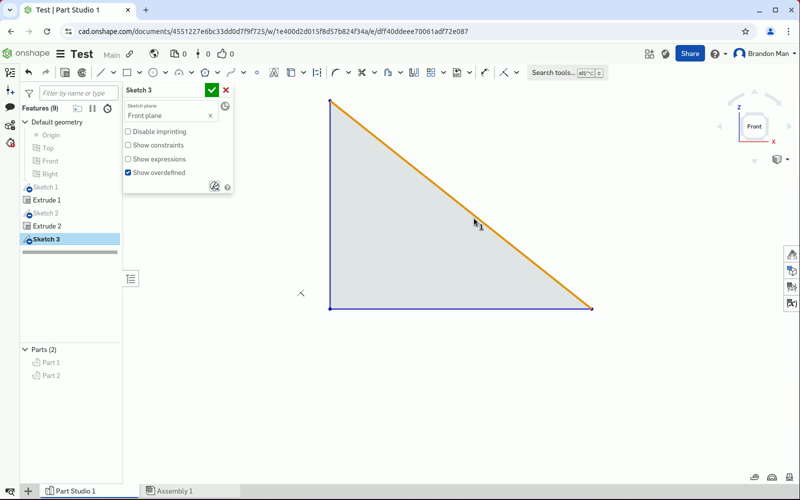
scroll(-6)
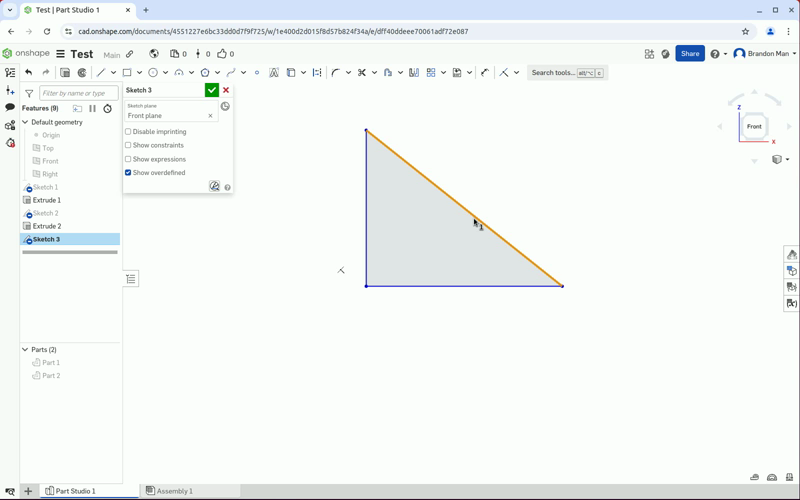
scroll(-6)
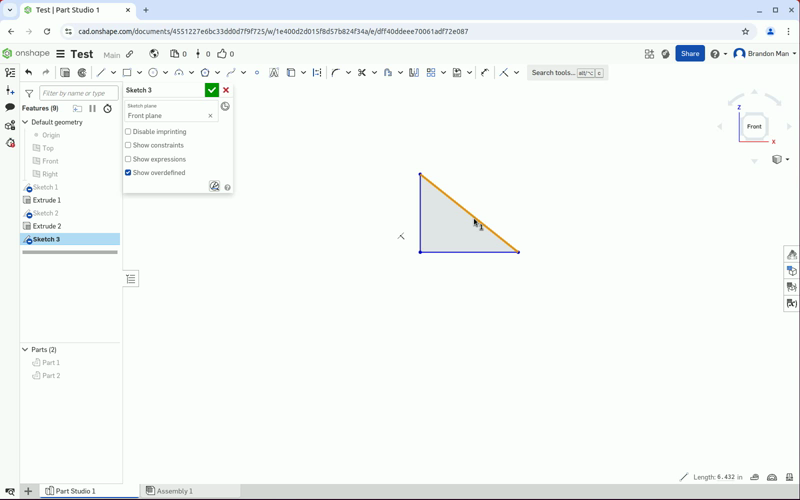
scroll(-6)
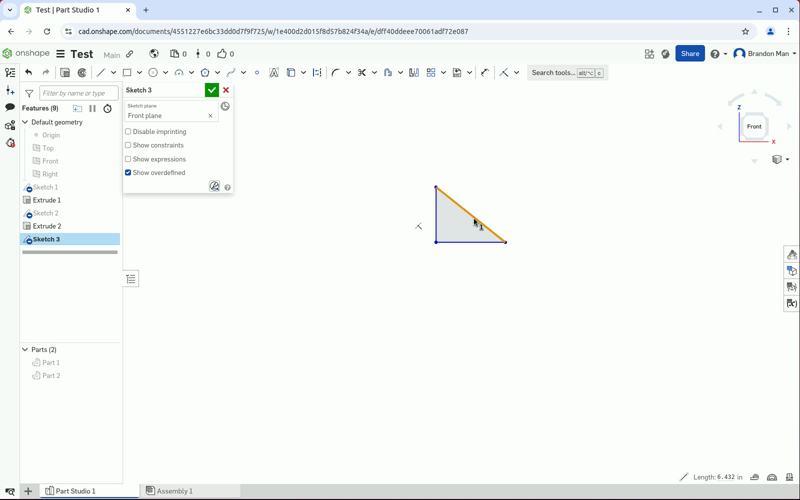
scroll(-6)
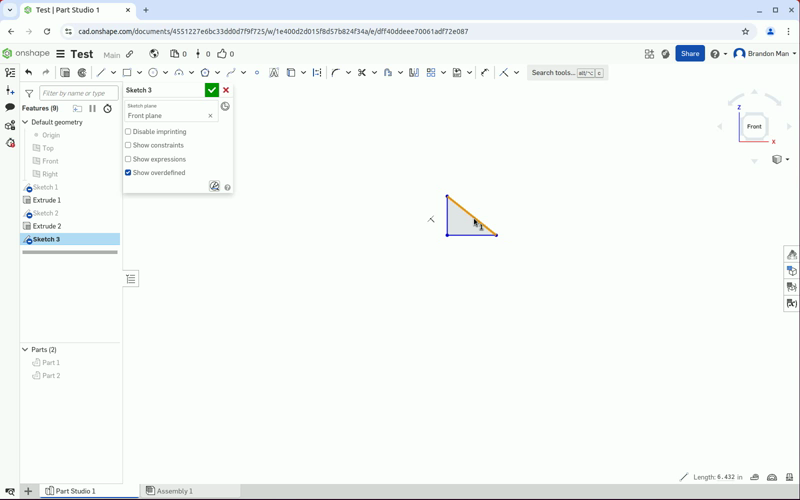
scroll(-6)
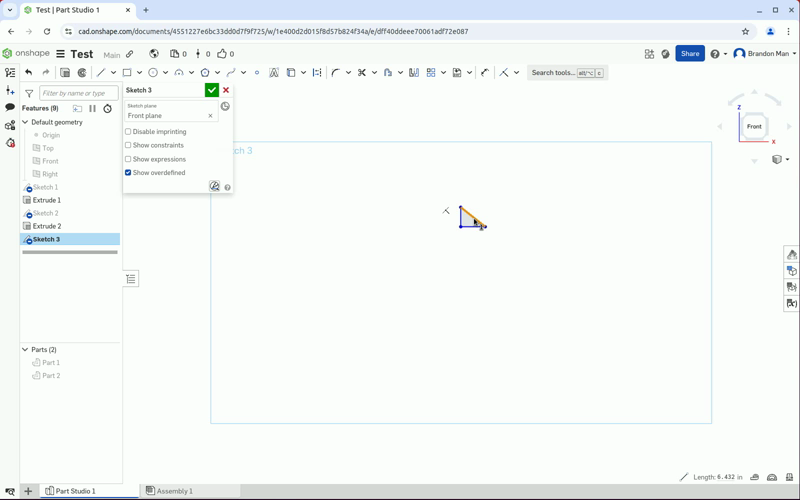
mouse_move(73, 352)
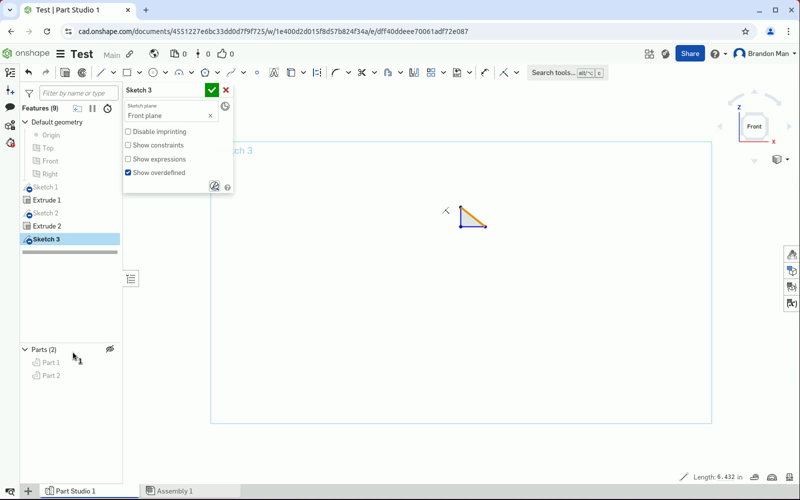
key(shift+y)
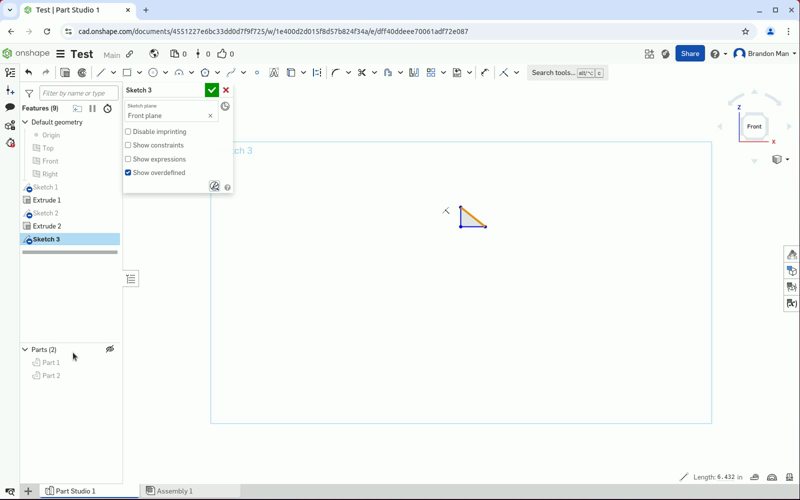
key(shift+e)
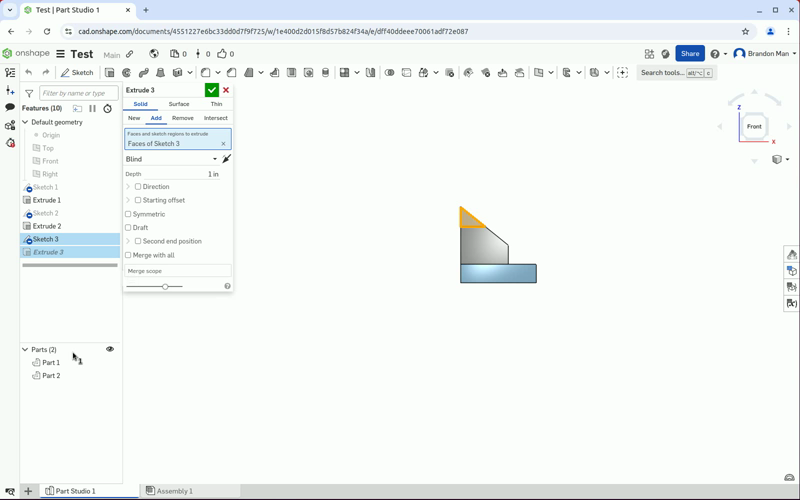
mouse_move(143, 106)
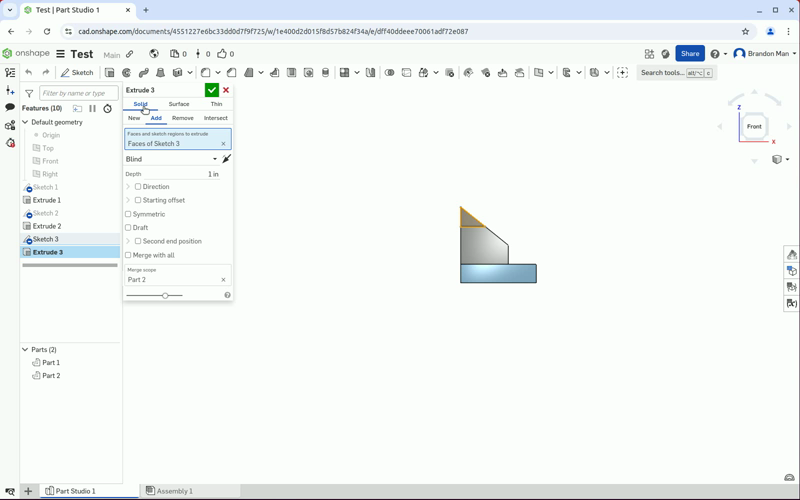
click(143, 106)
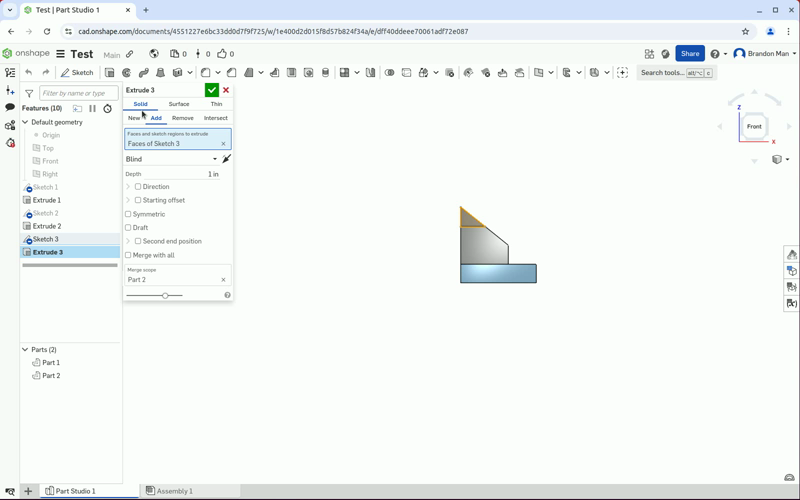
mouse_move(137, 120)
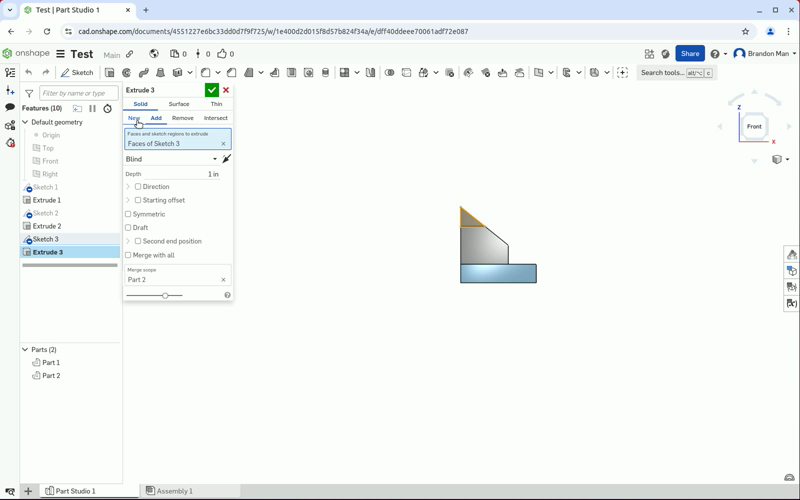
click(137, 120)
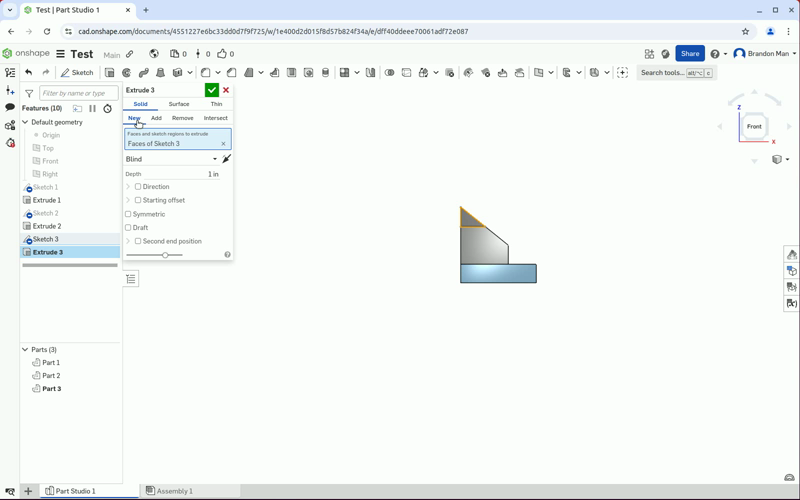
key(tab, 4)
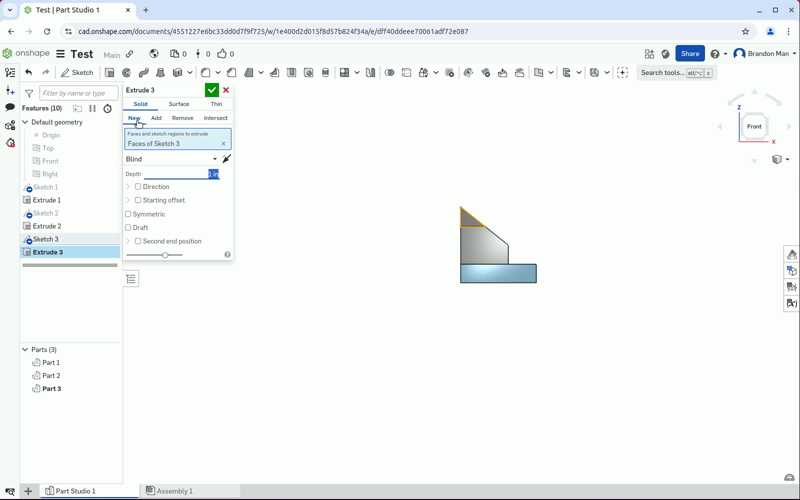
text(7.703)
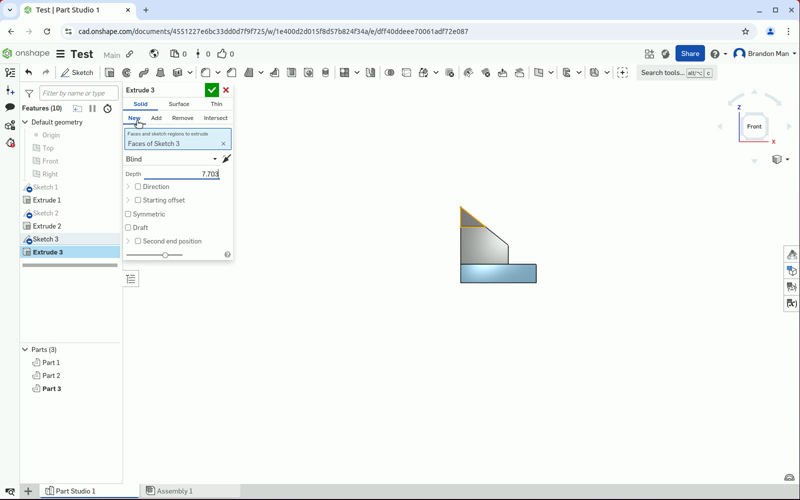
key(enter)
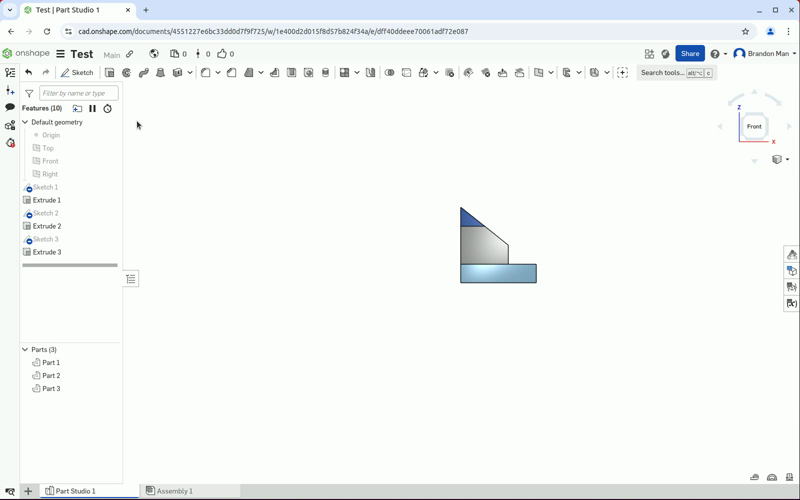
key(shift+h)
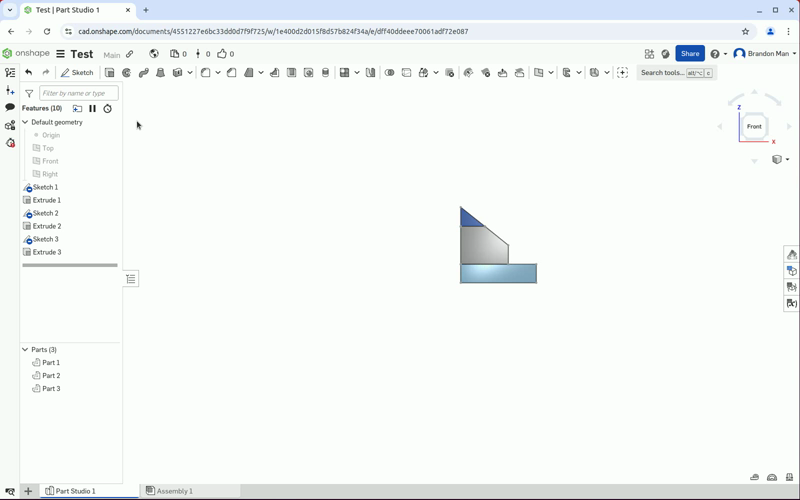
key(shift+h)
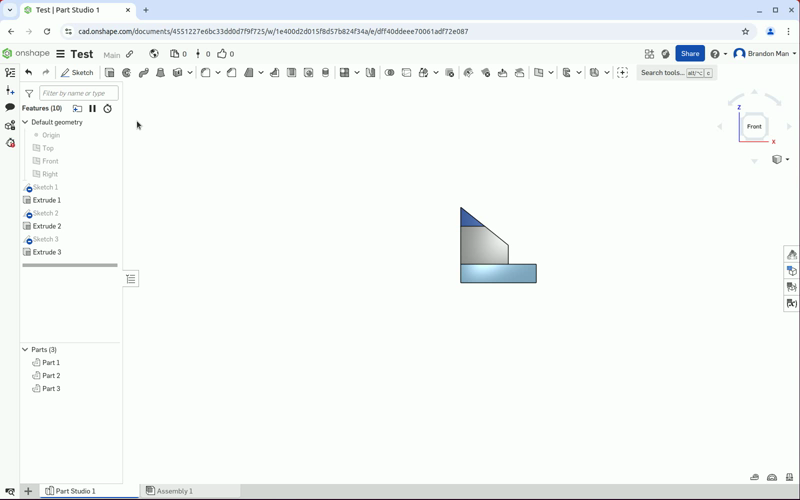
mouse_move(73, 189)
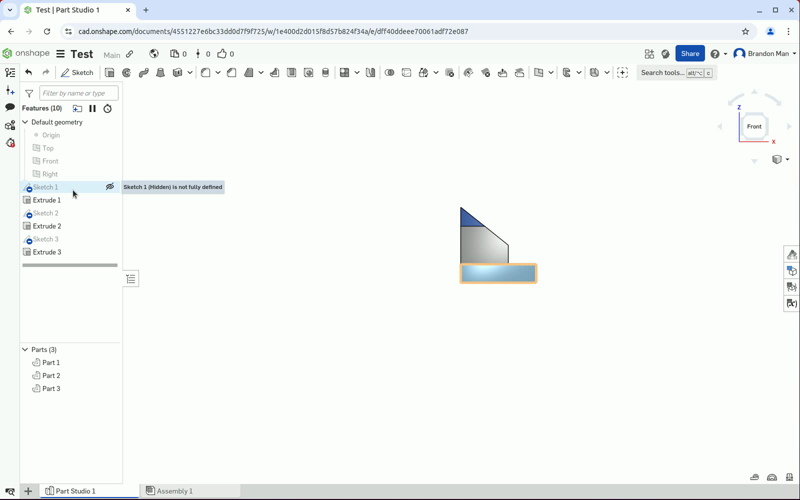
click(73, 189)
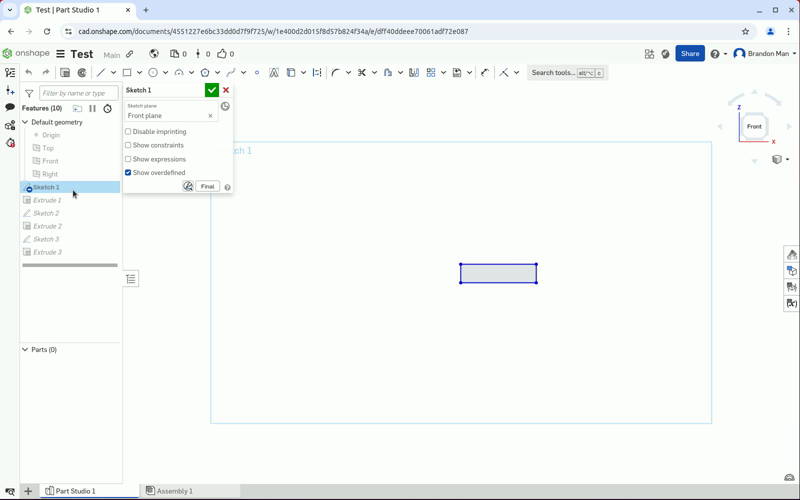
mouse_move(229, 92)
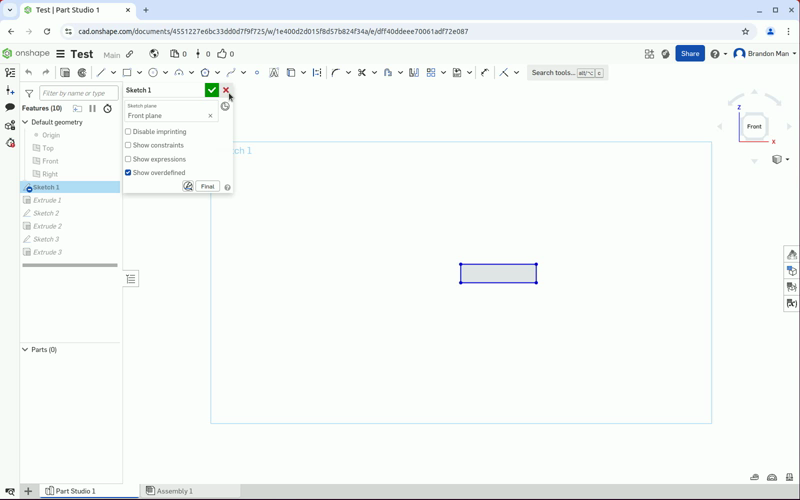
click(229, 92)
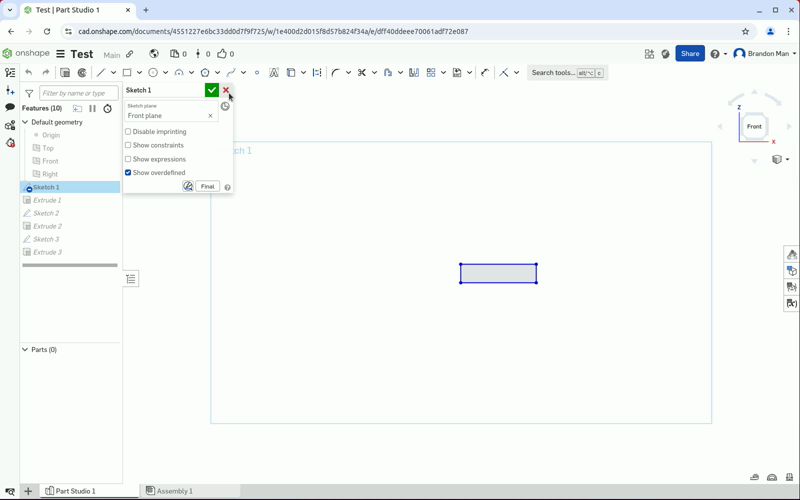
key(shift+s)
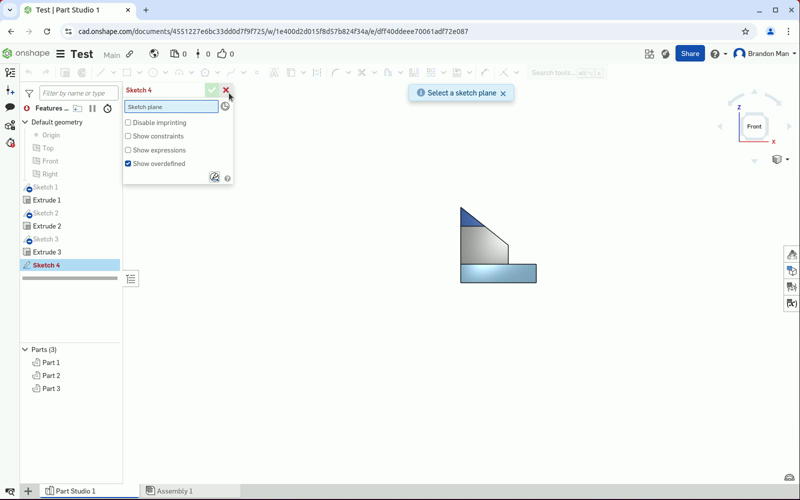
mouse_move(73, 163)
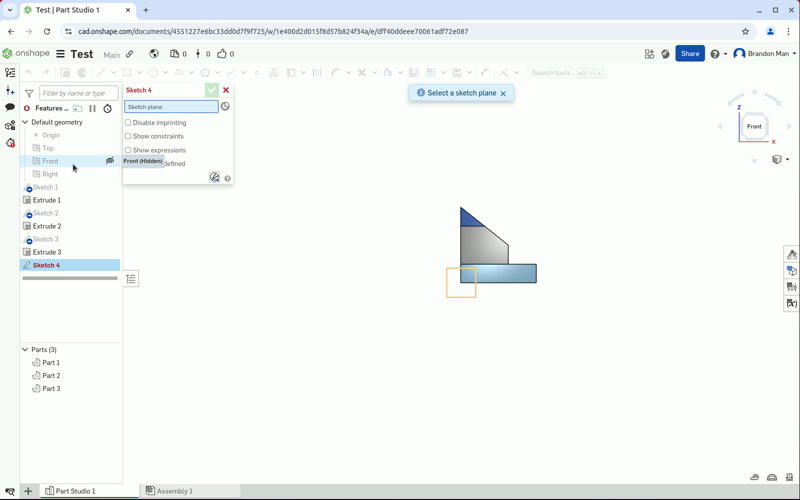
click(73, 163)
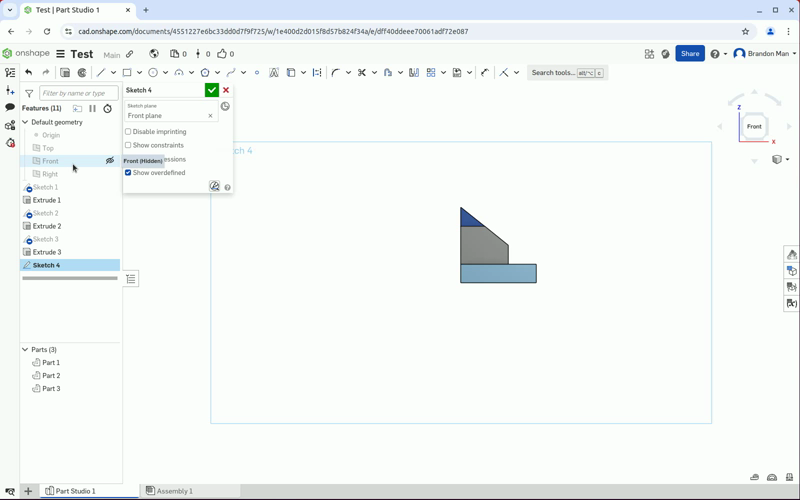
mouse_move(73, 352)
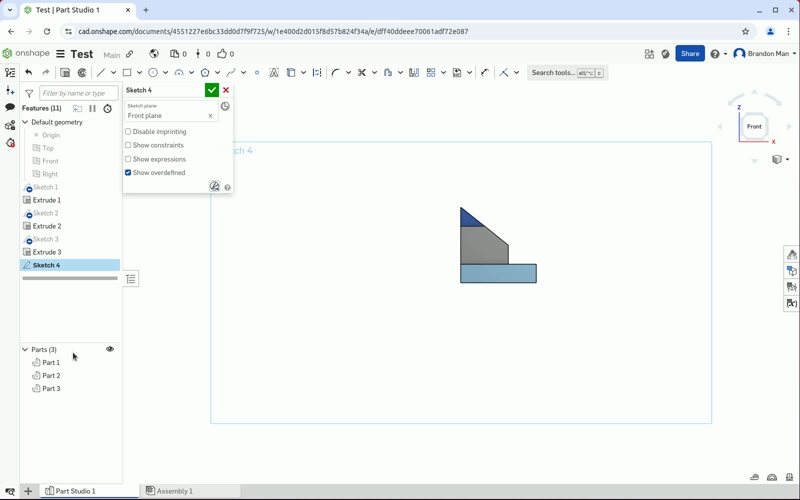
key(y)
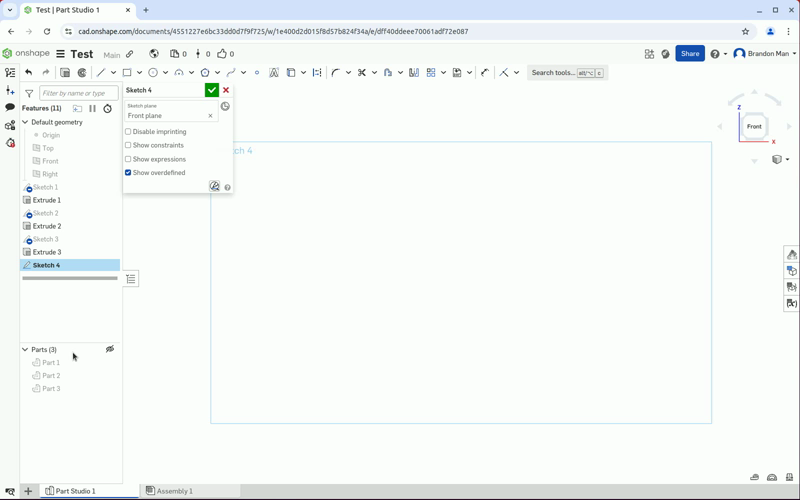
key(l)
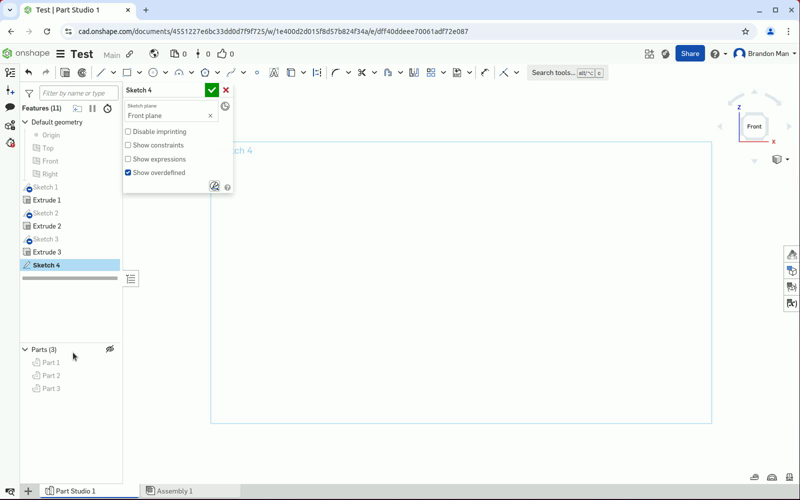
key_down(shift)
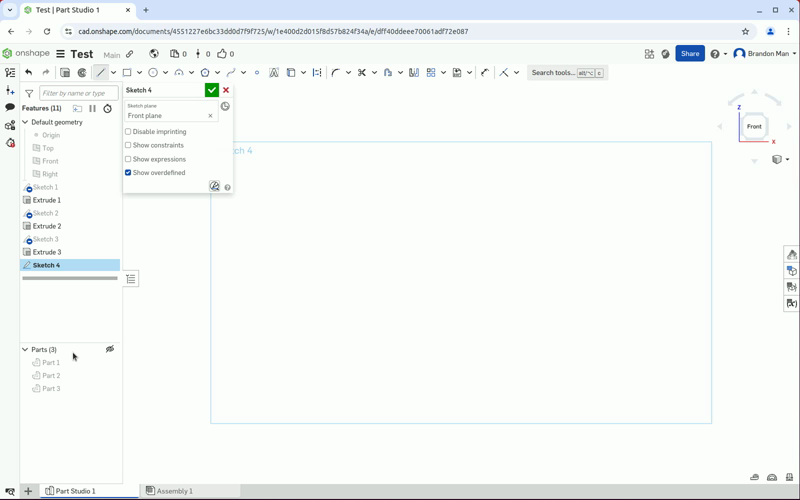
mouse_move(507, 264)
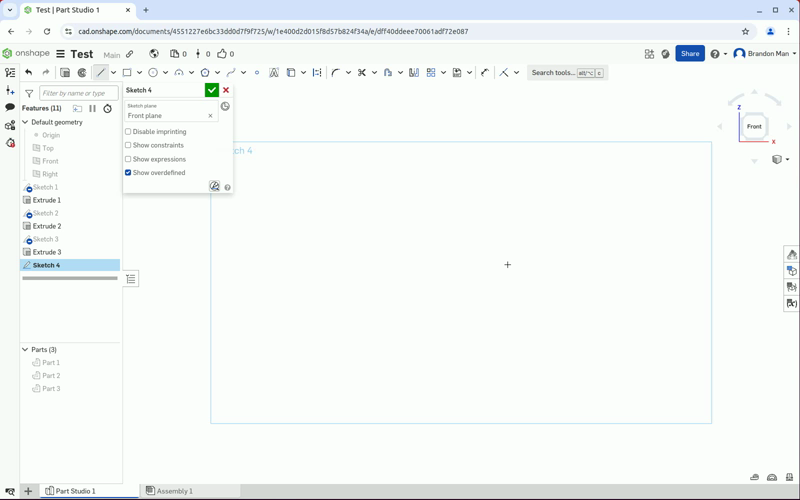
click(507, 264)
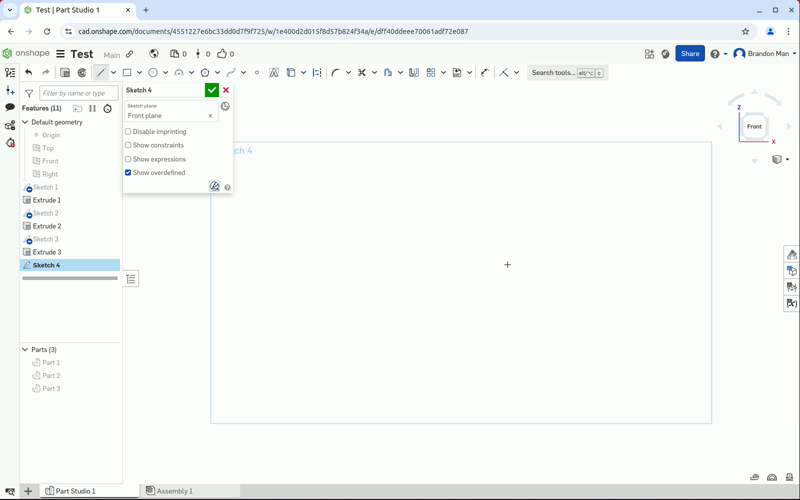
key_up(shift)
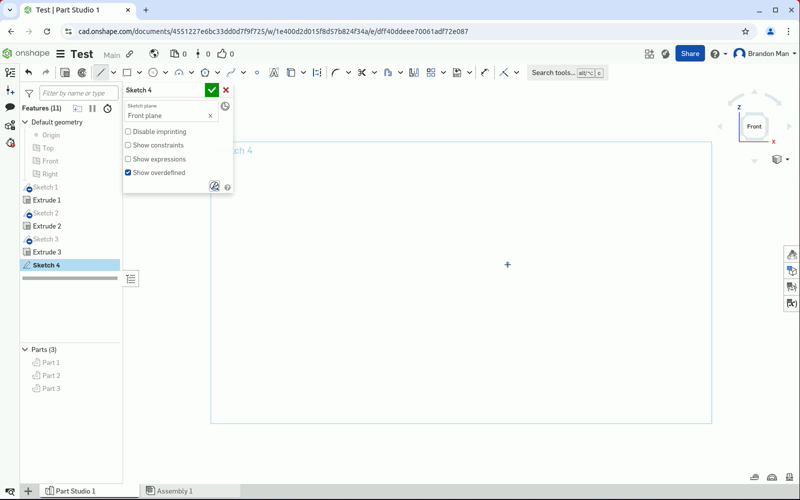
key_down(shift)
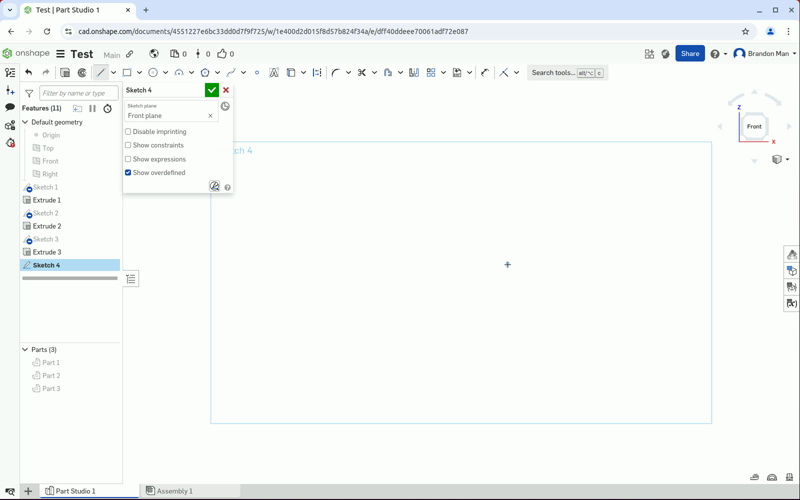
mouse_move(537, 264)
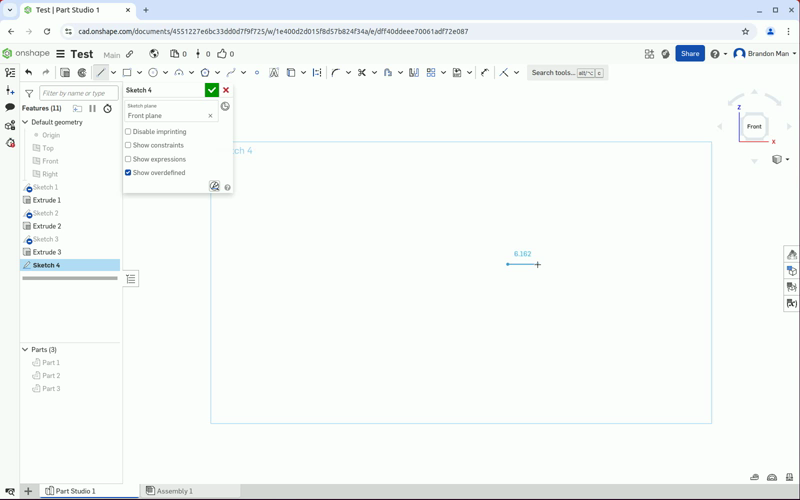
mouse_move(536, 264)
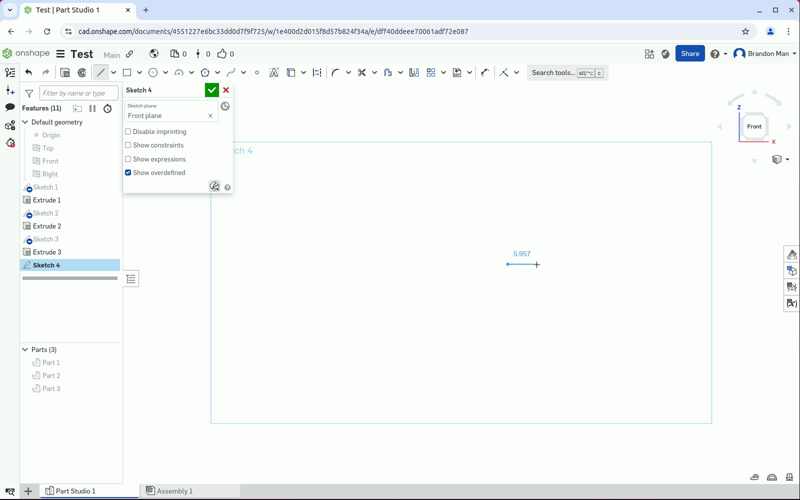
click(536, 264)
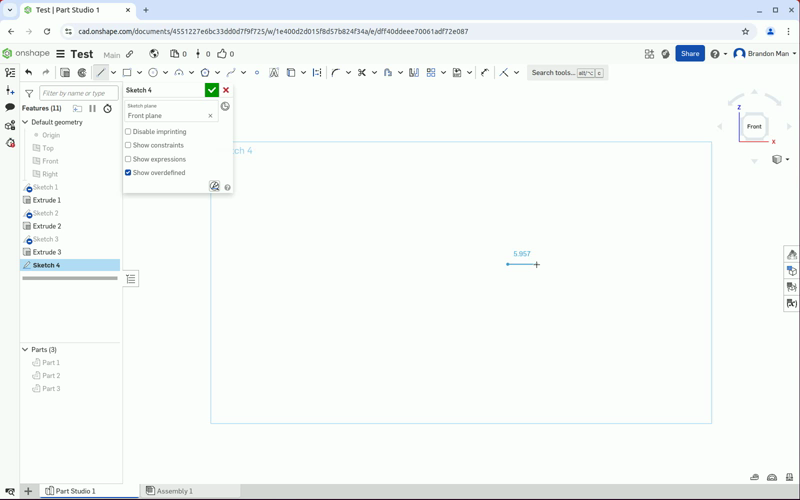
key_up(shift)
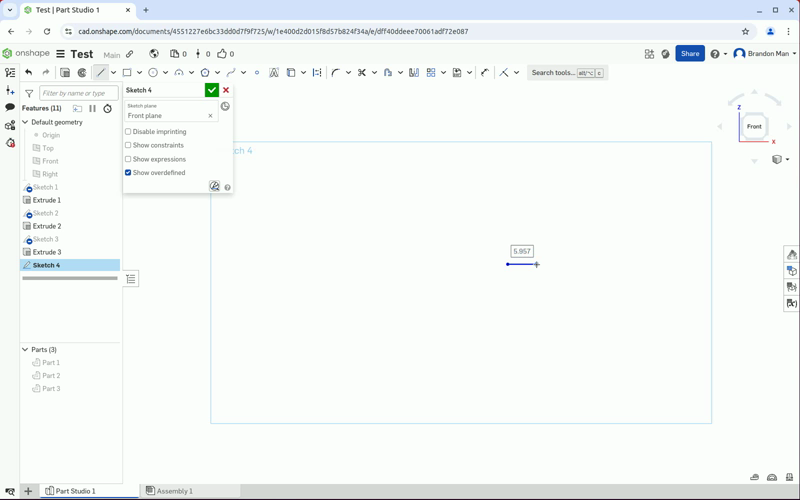
key_down(shift)
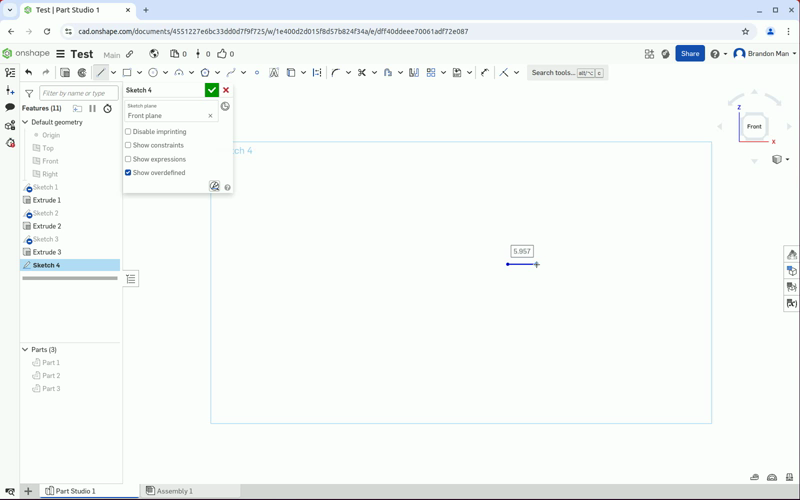
mouse_move(566, 264)
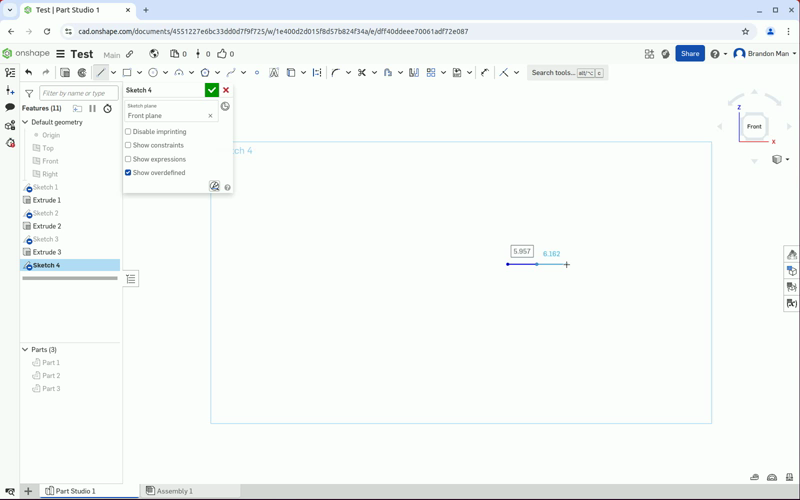
mouse_move(507, 244)
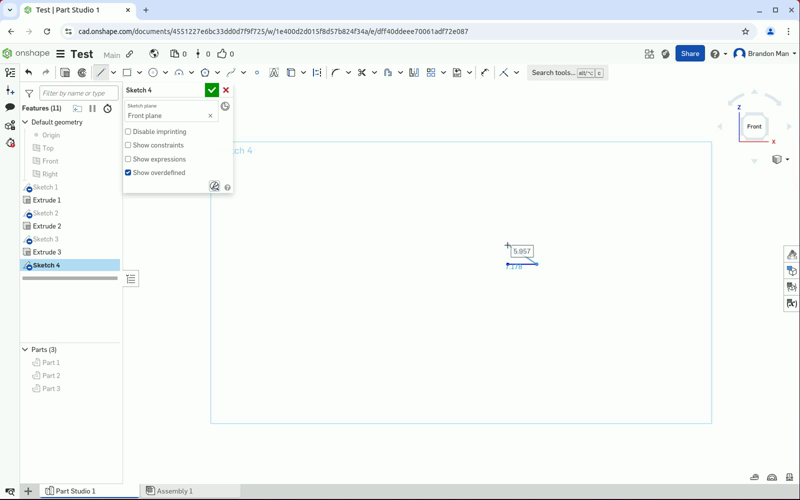
click(507, 244)
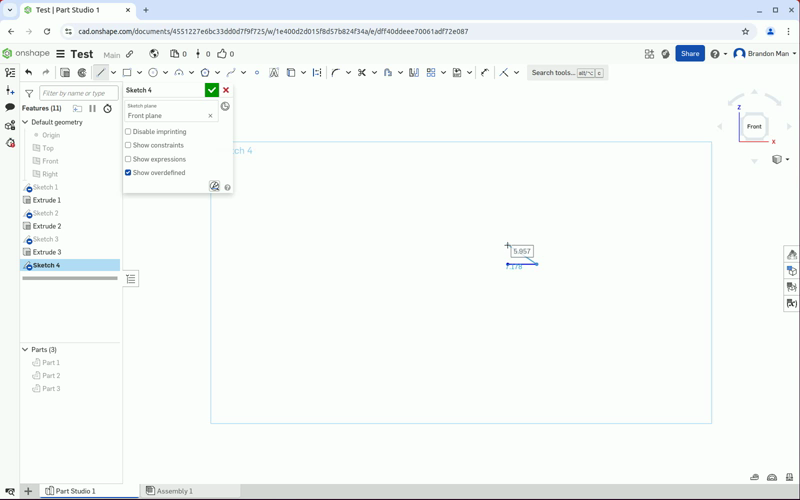
key_up(shift)
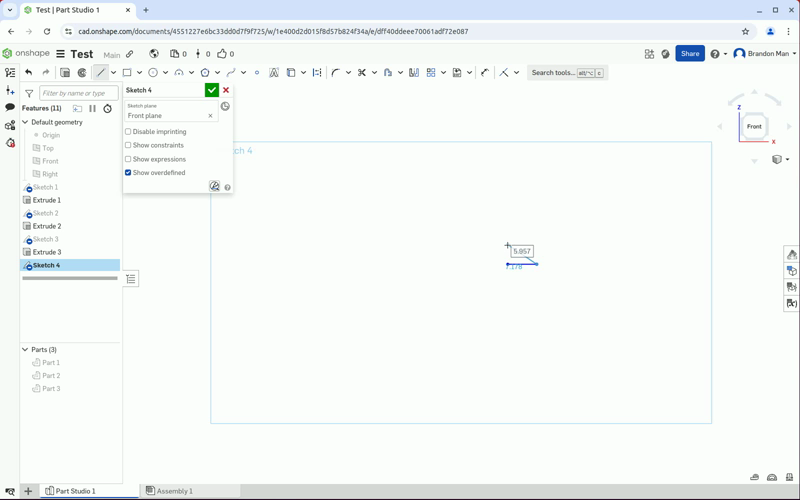
mouse_move(537, 244)
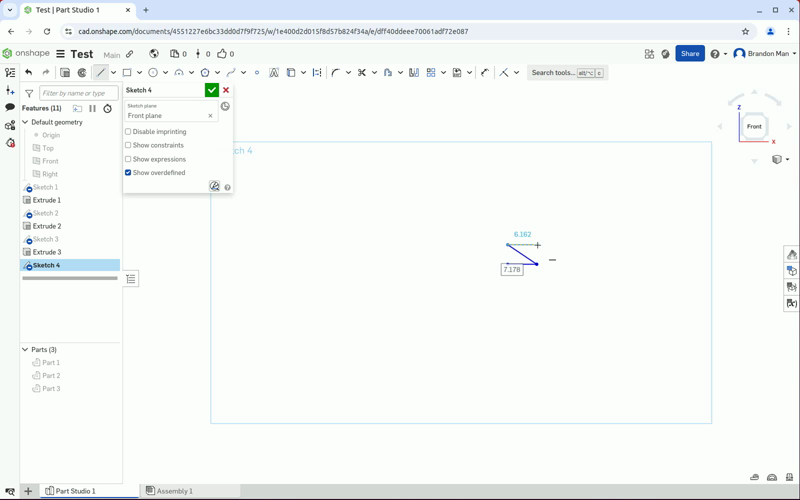
key_down(shift)
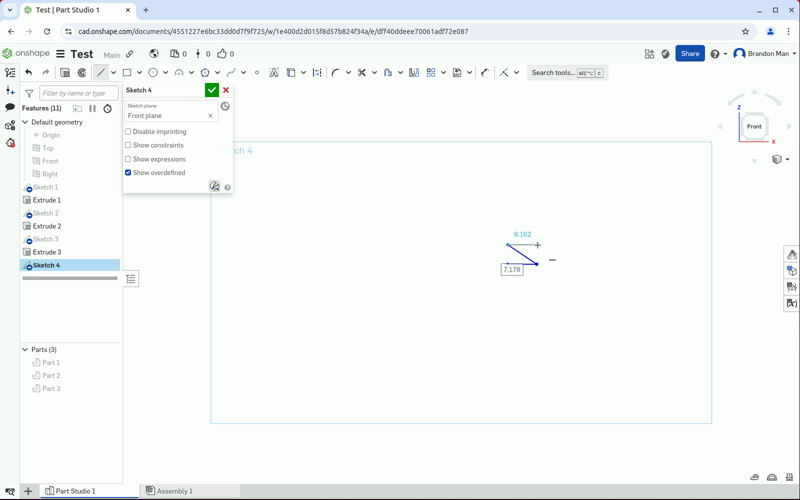
mouse_move(507, 264)
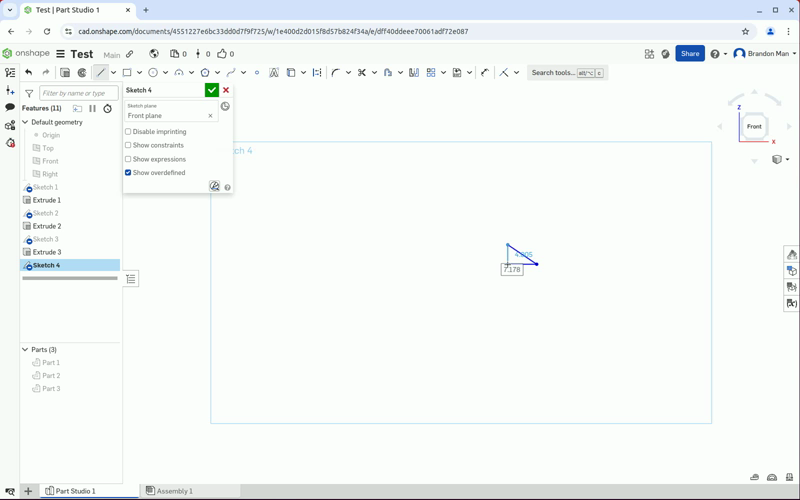
key_up(shift)
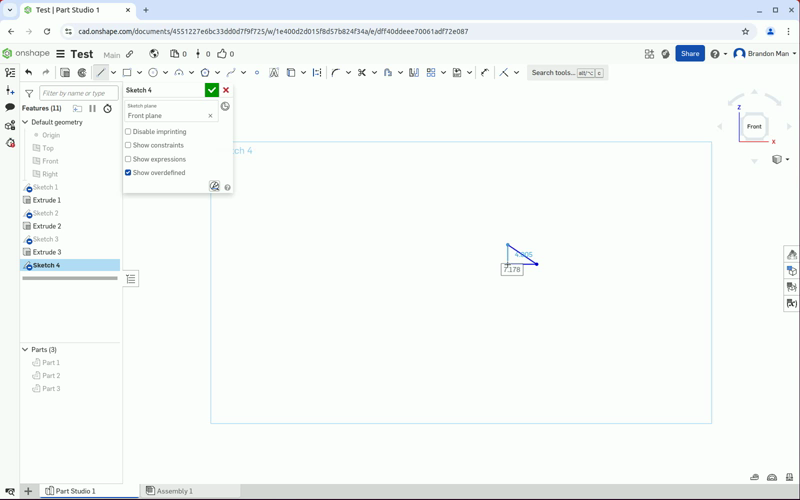
click(507, 264)
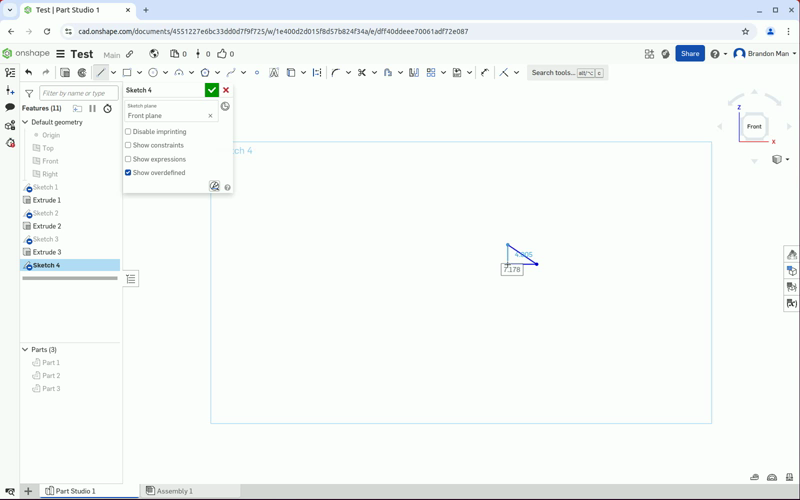
key(esc)
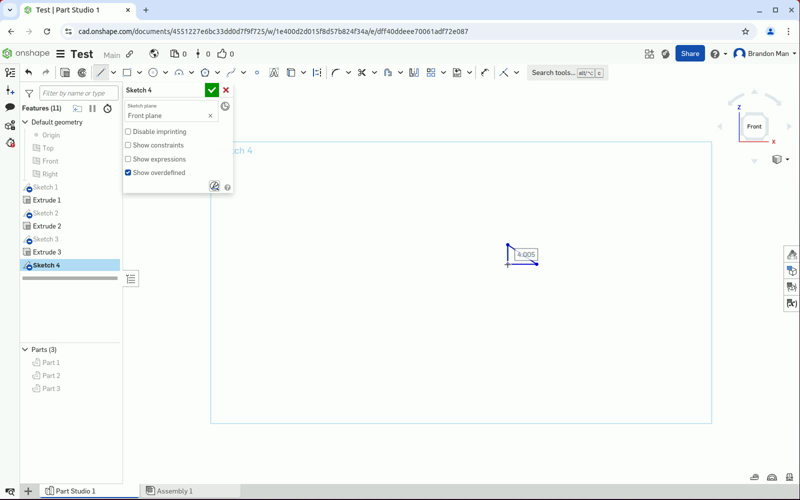
mouse_move(512, 256)
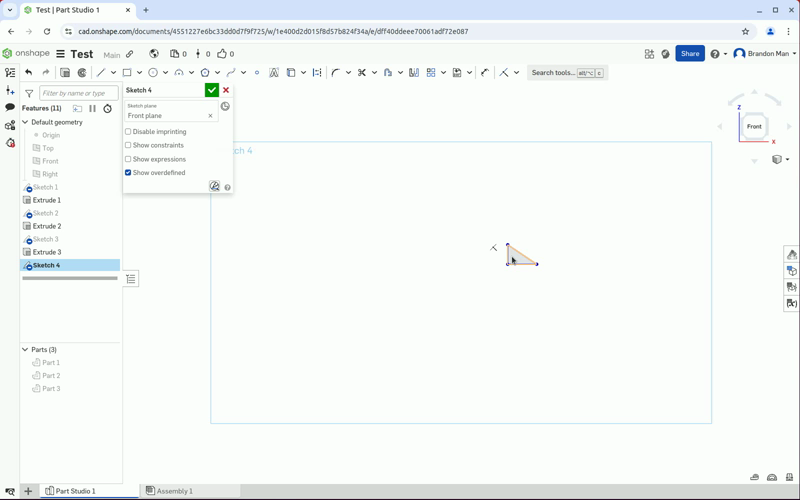
scroll(6)
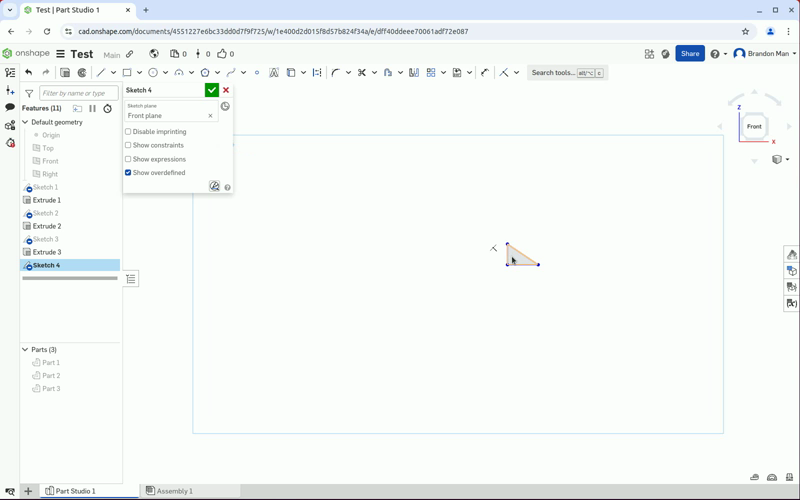
scroll(6)
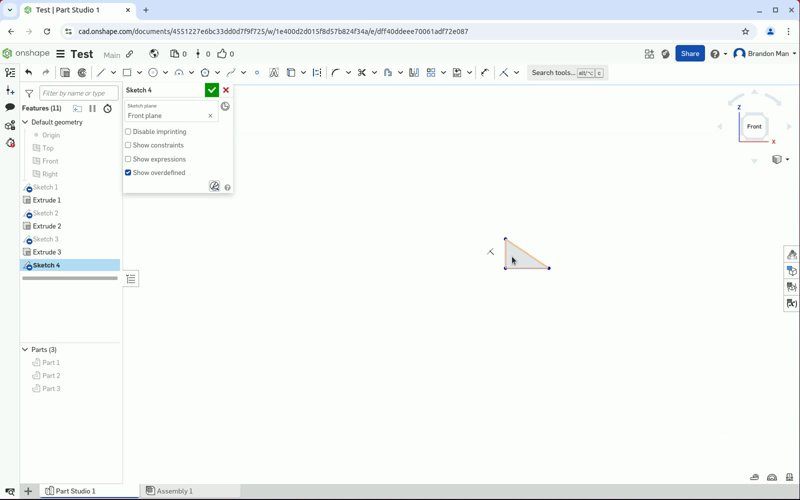
scroll(6)
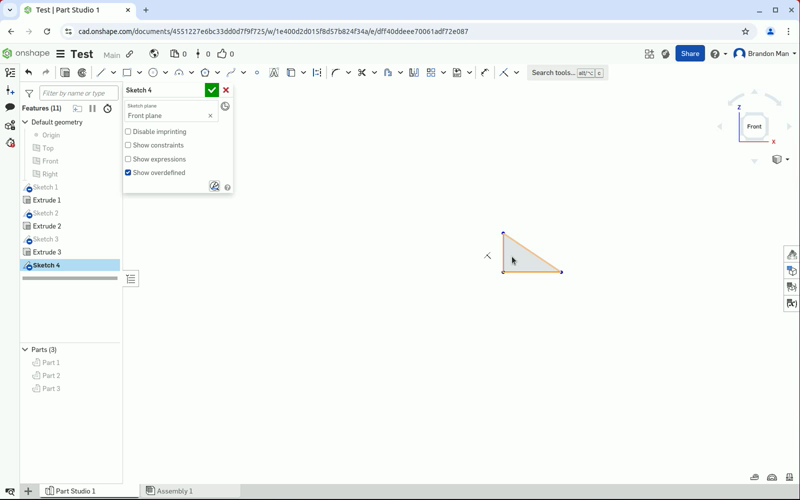
scroll(6)
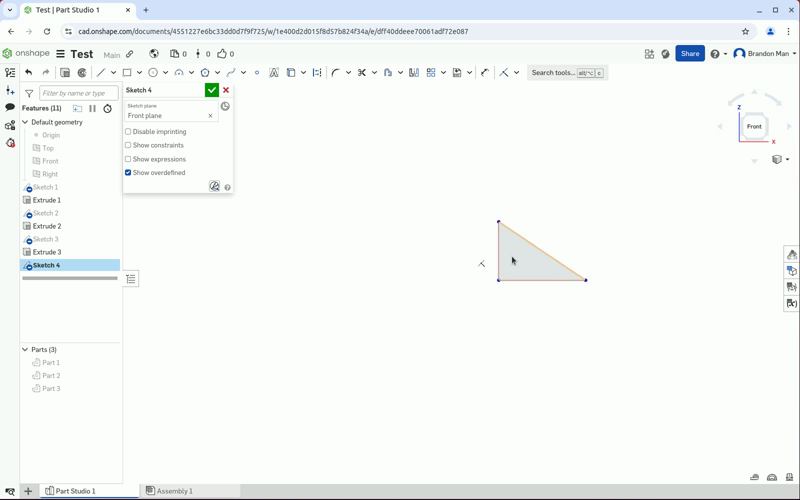
scroll(6)
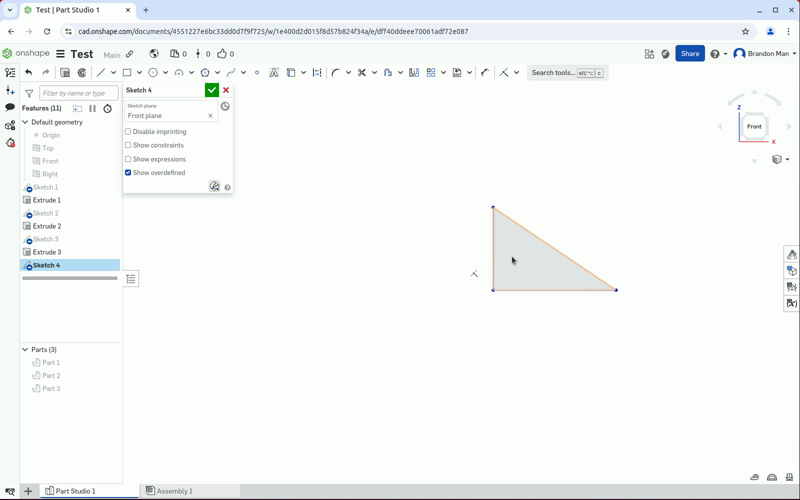
scroll(6)
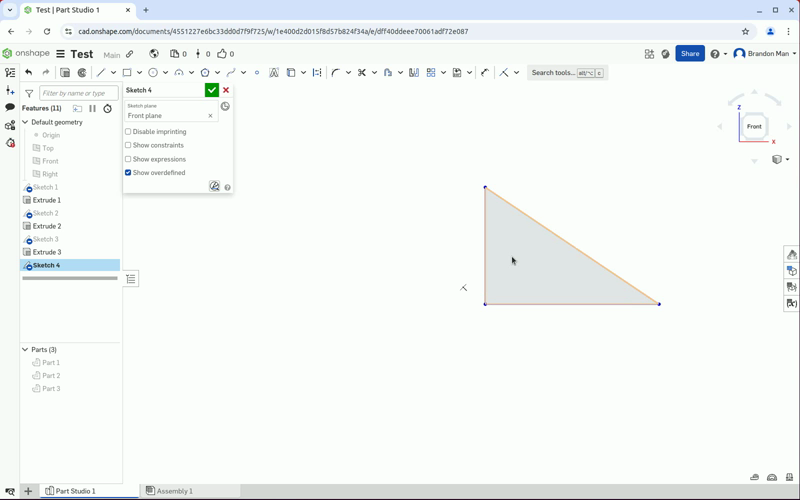
scroll(6)
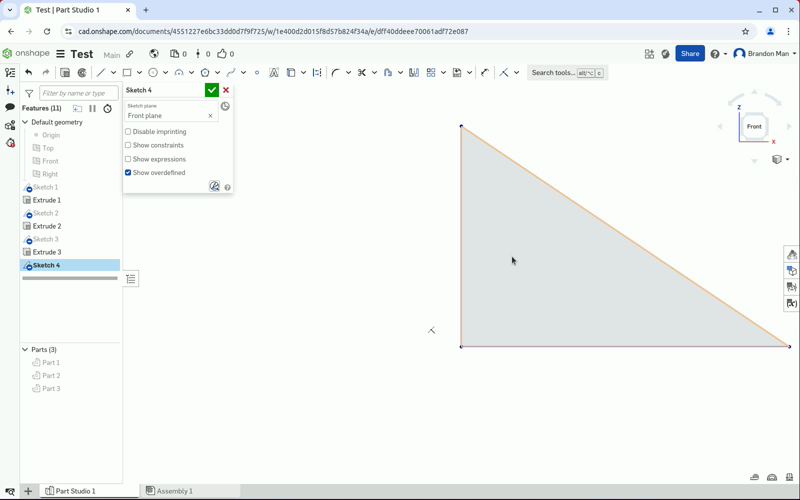
click(512, 256)
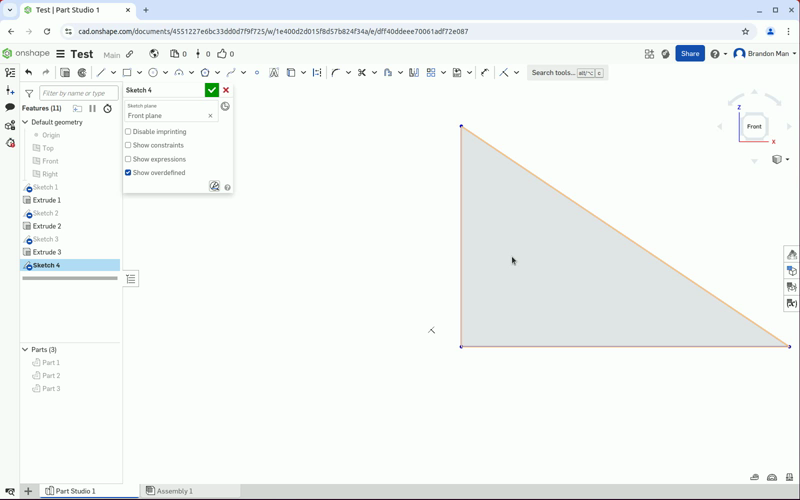
scroll(-6)
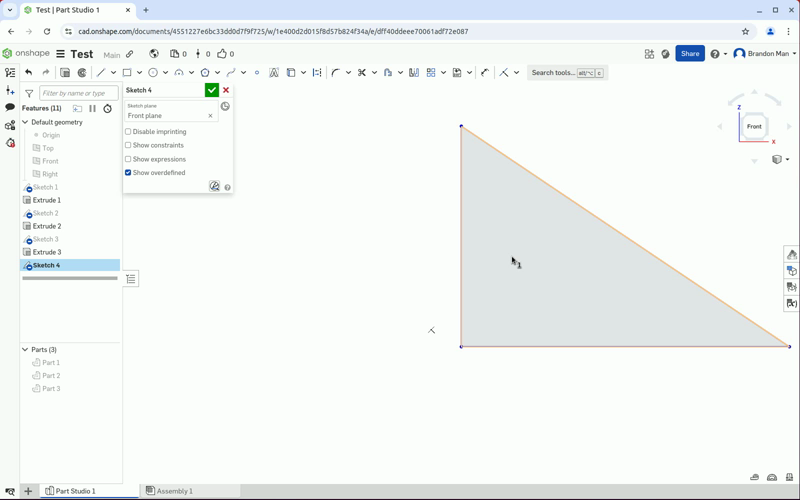
scroll(-6)
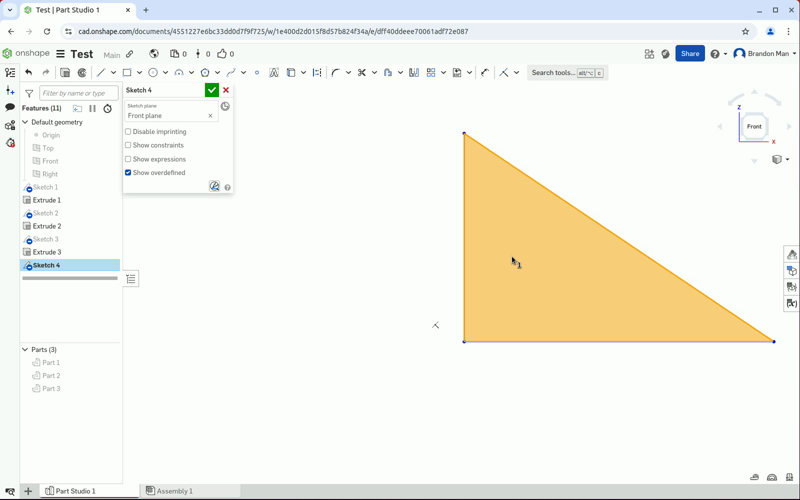
scroll(-6)
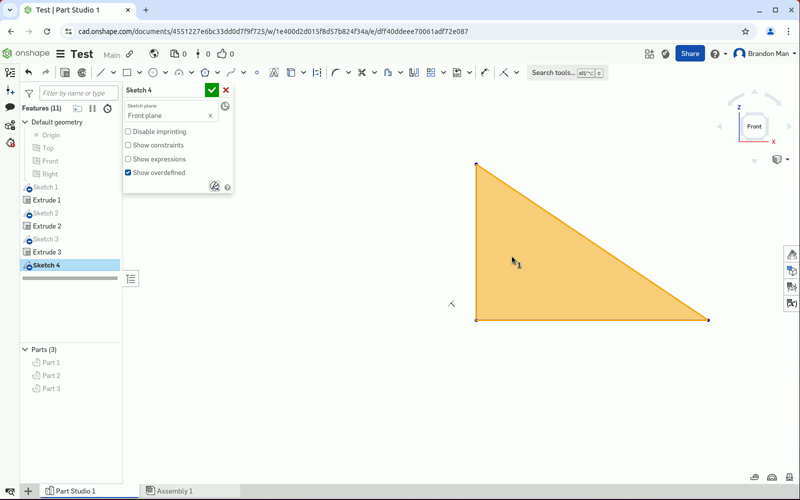
scroll(-6)
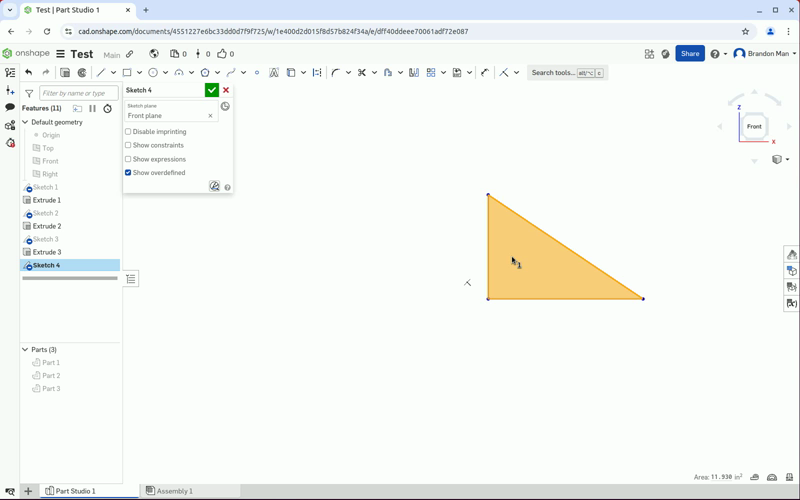
scroll(-6)
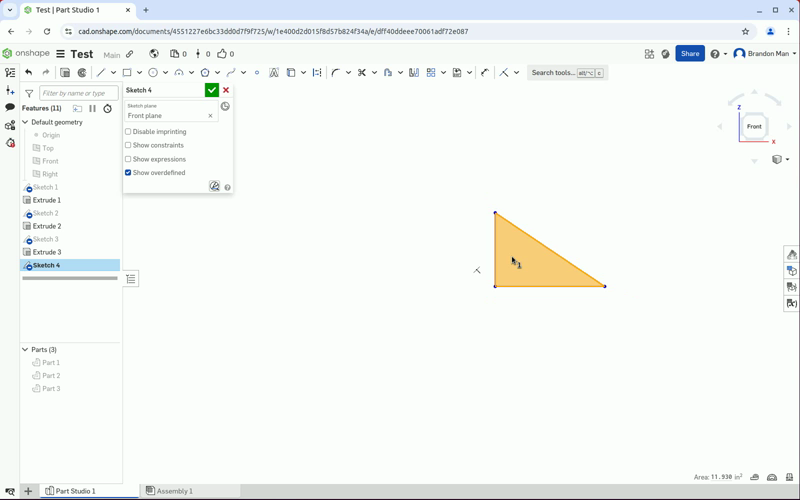
scroll(-6)
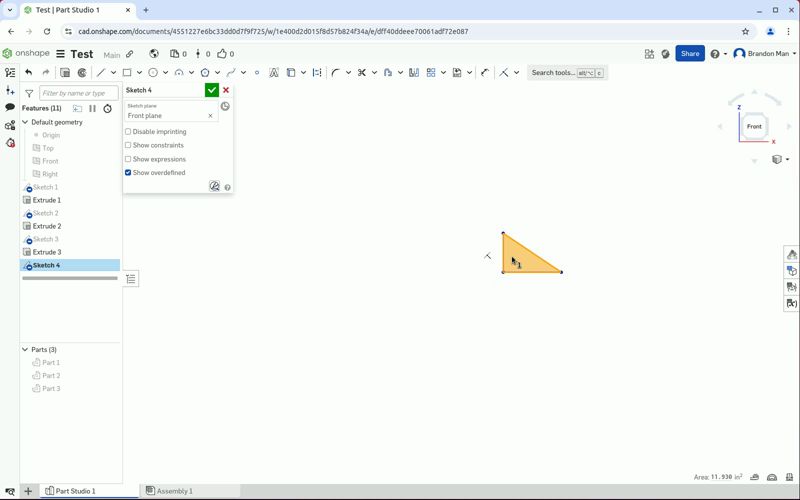
scroll(-6)
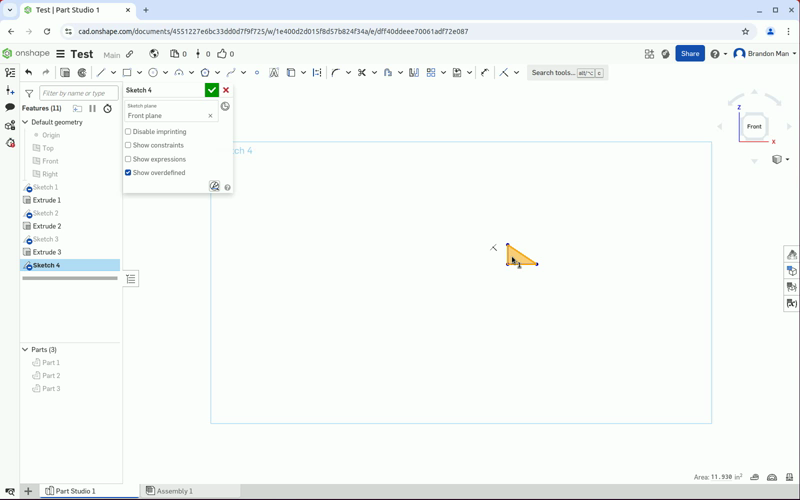
mouse_move(73, 352)
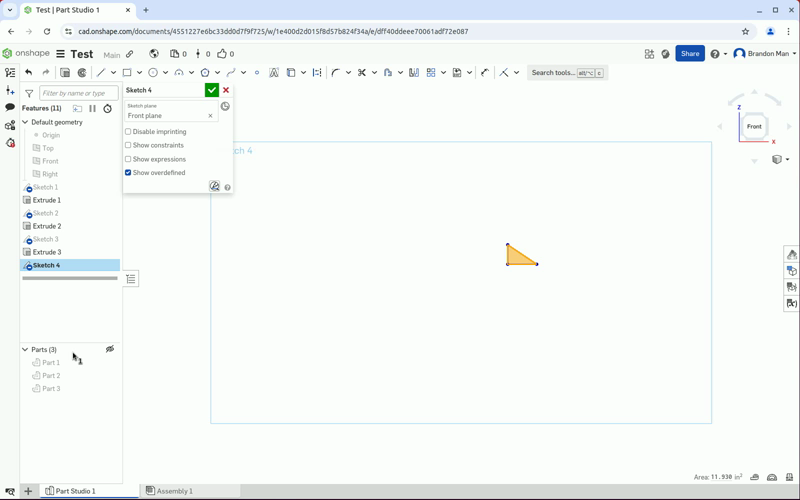
key(shift+y)
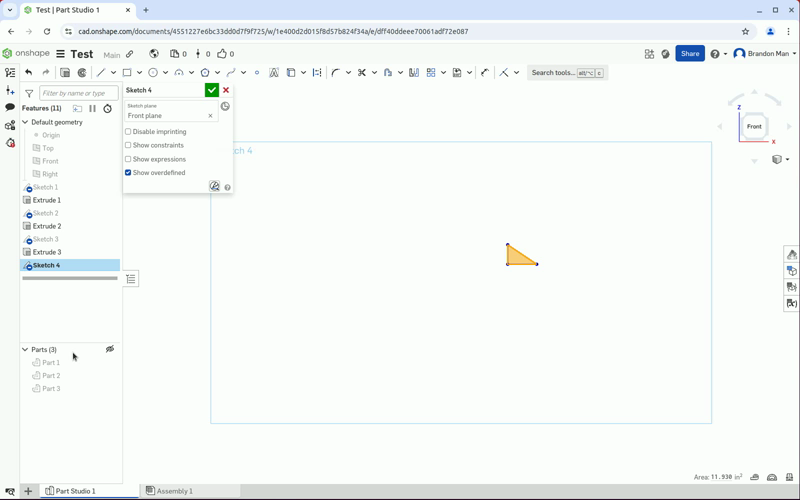
key(shift+e)
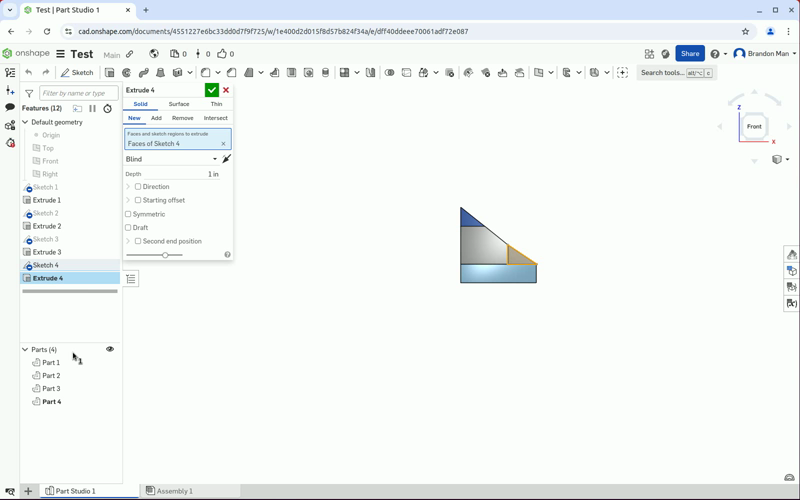
mouse_move(143, 106)
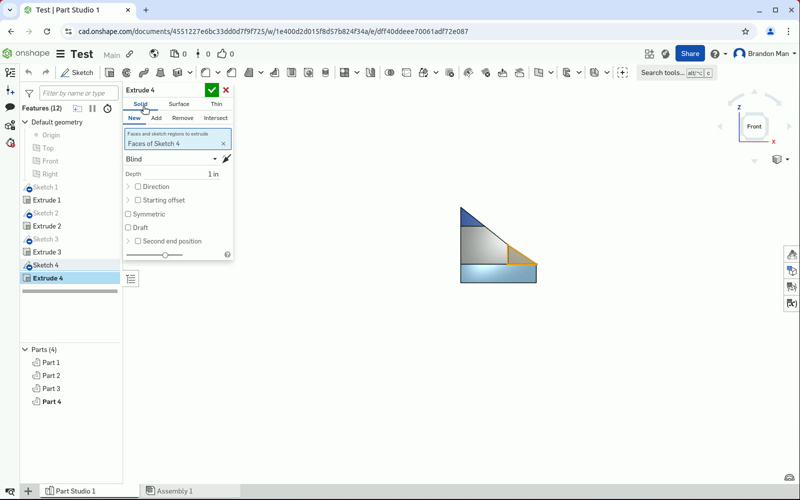
click(143, 106)
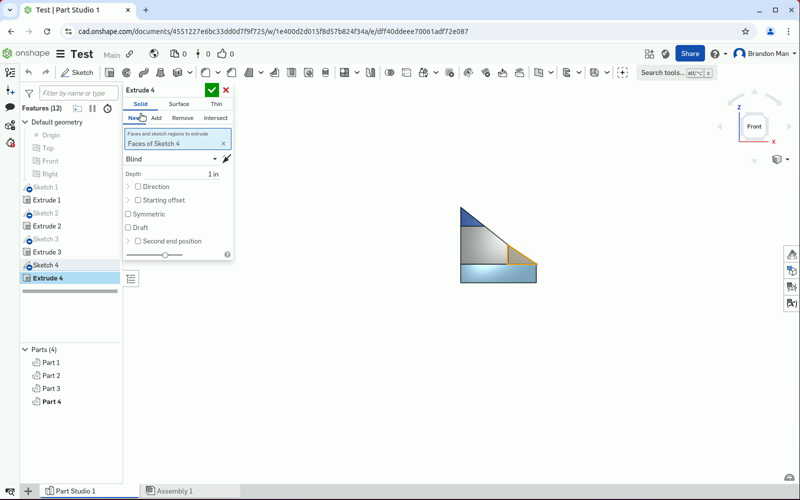
mouse_move(137, 120)
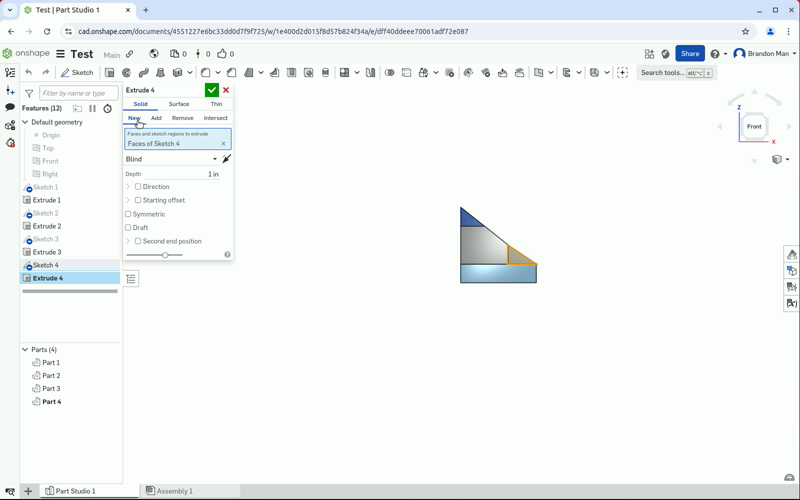
click(137, 120)
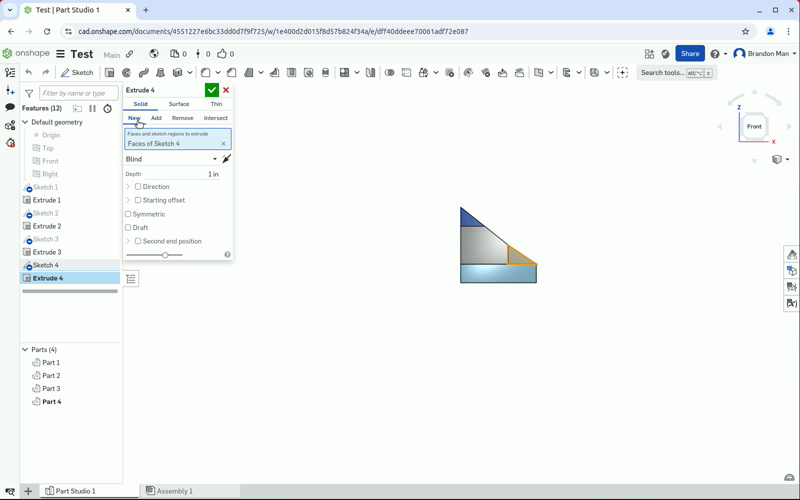
key(tab, 4)
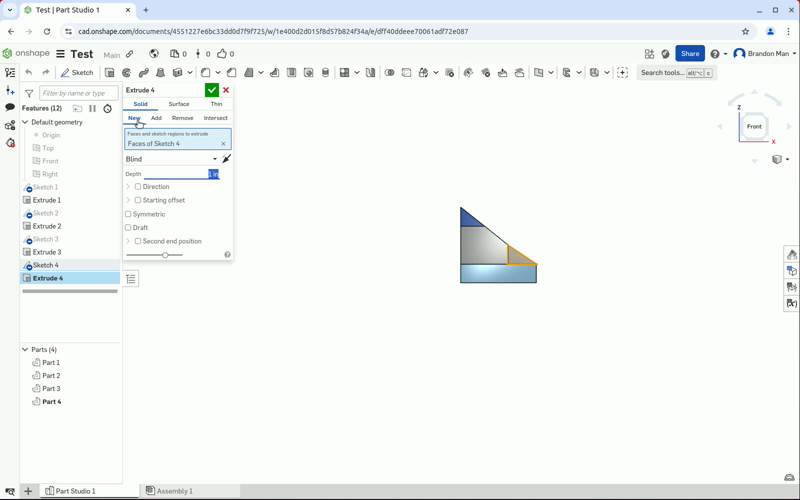
text(15.405)
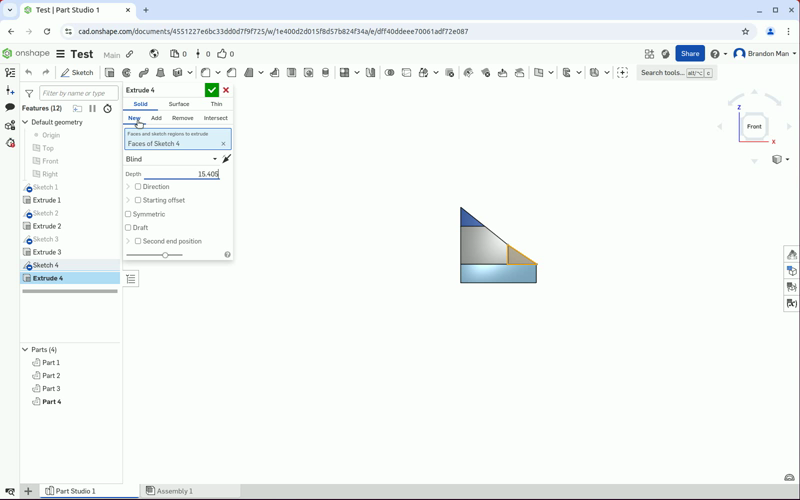
key(enter)
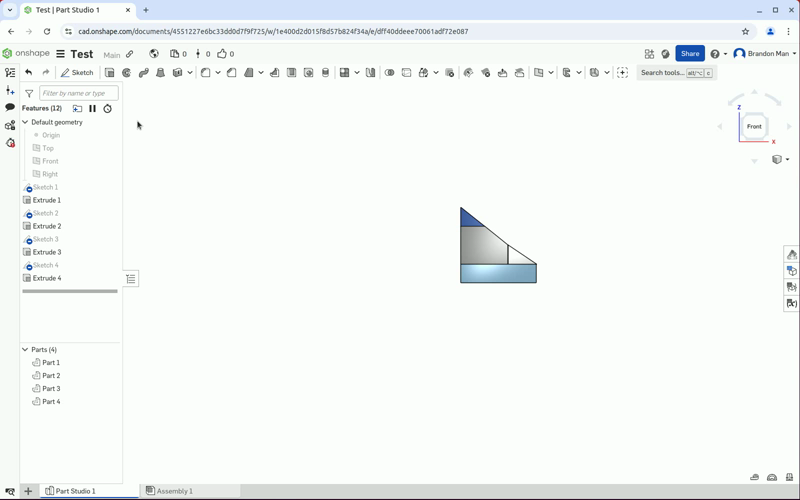
key(shift+h)
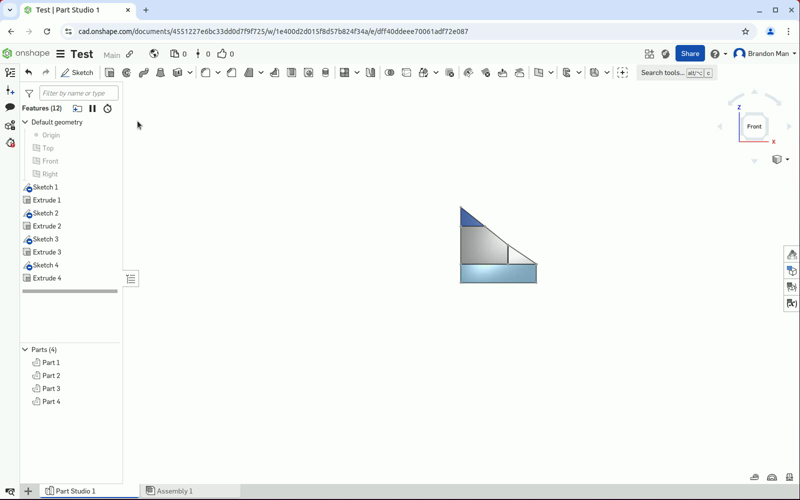
key(shift+h)
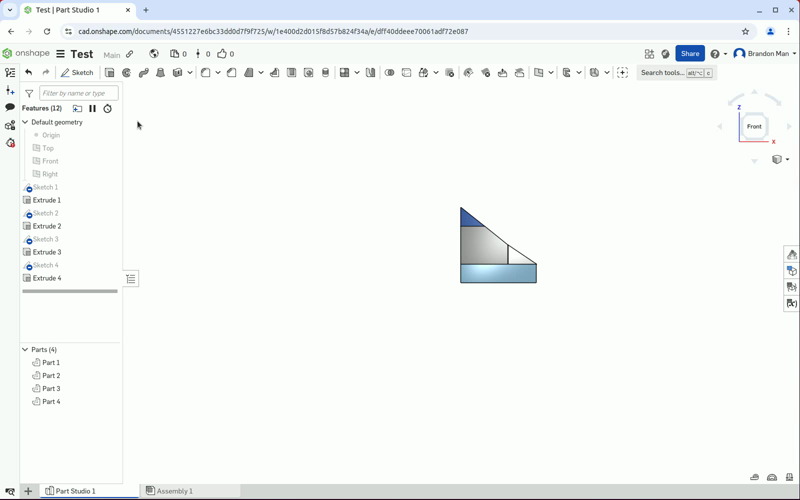
mouse_move(73, 189)
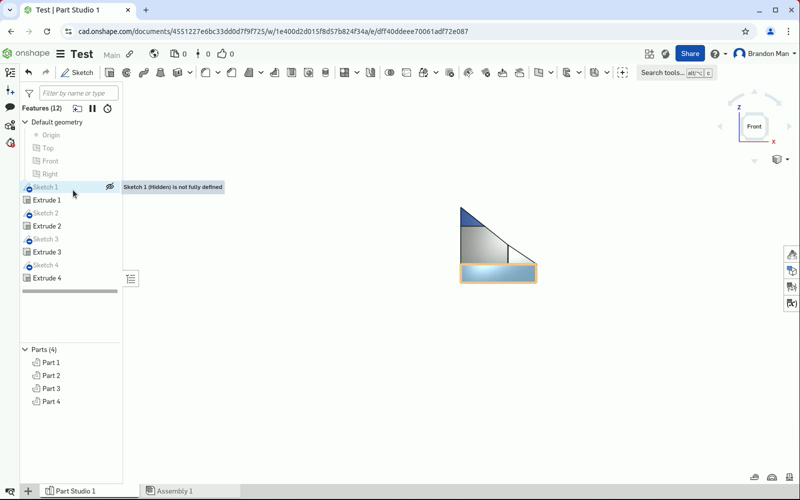
click(73, 189)
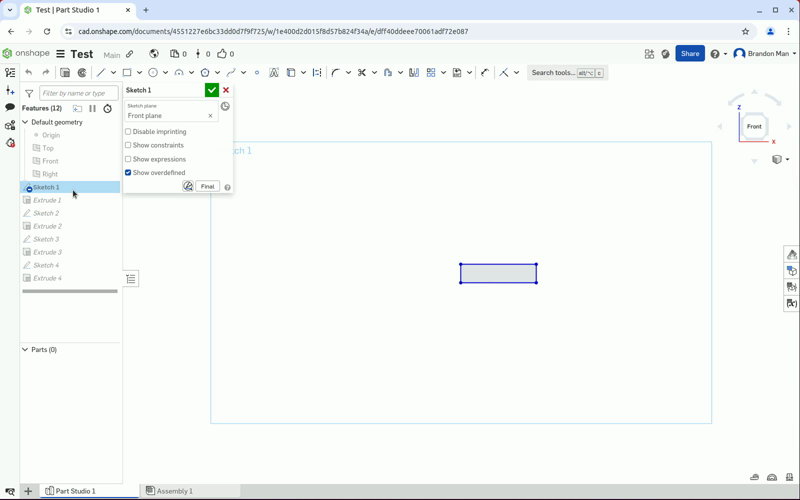
mouse_move(229, 92)
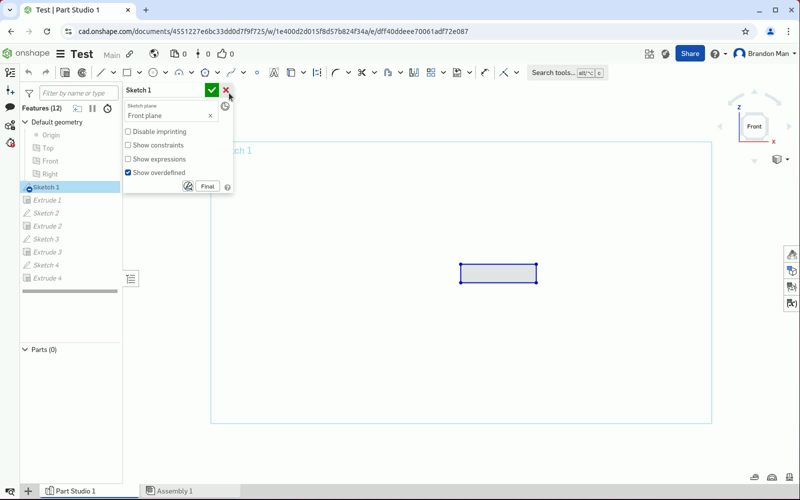
click(229, 92)
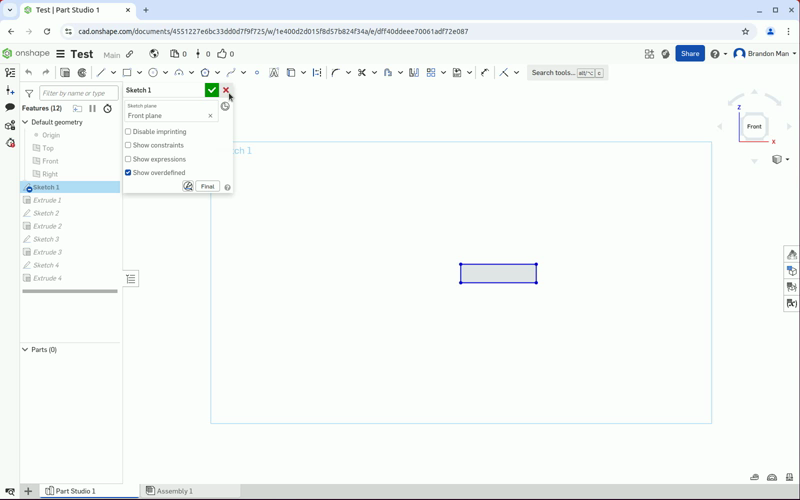
key(shift+s)
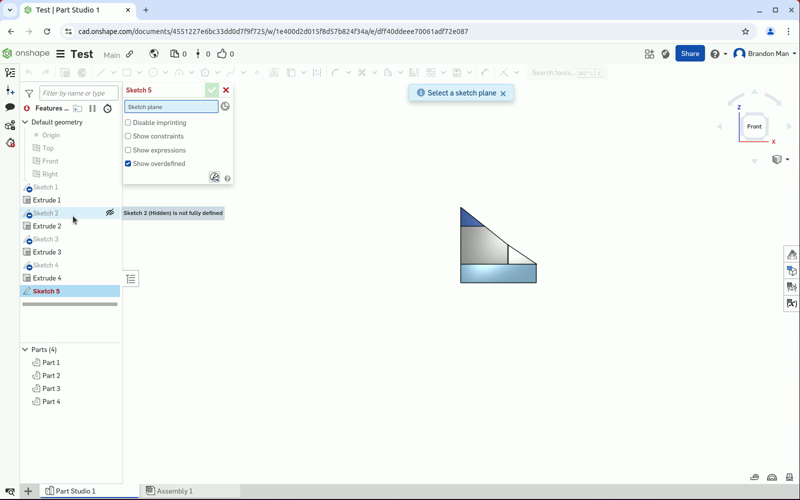
scroll(3)
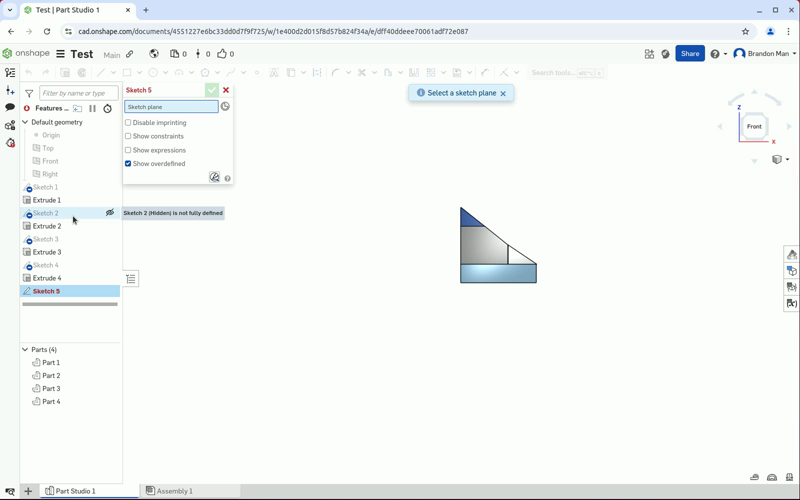
mouse_move(73, 163)
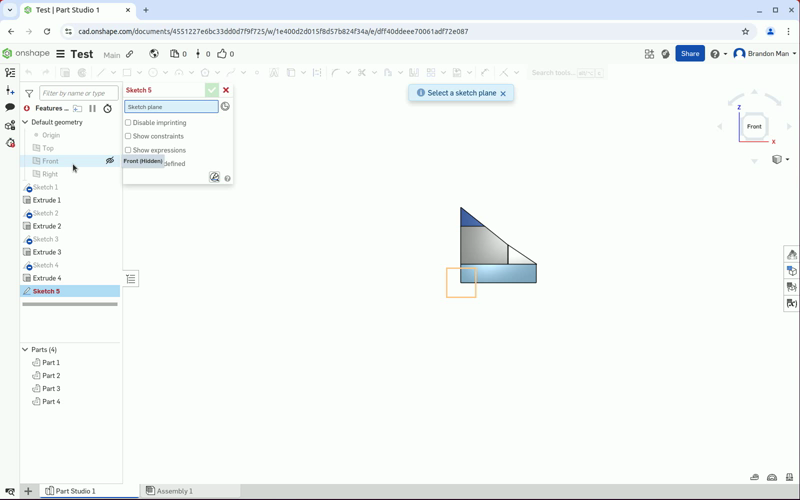
click(73, 163)
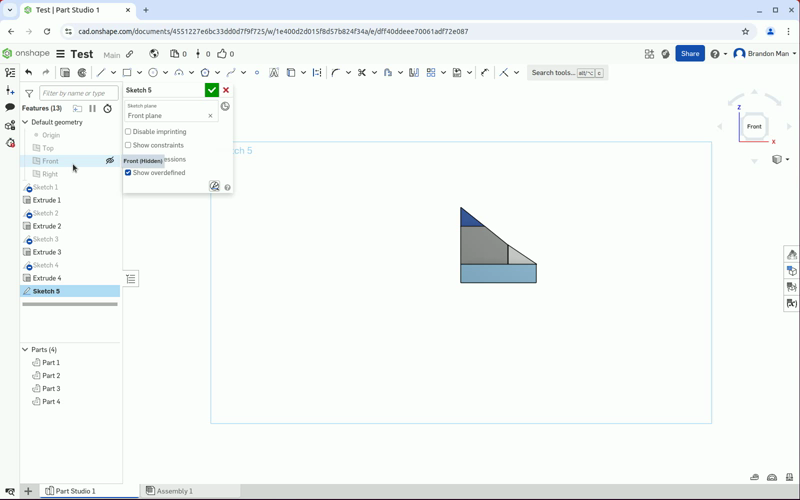
mouse_move(73, 352)
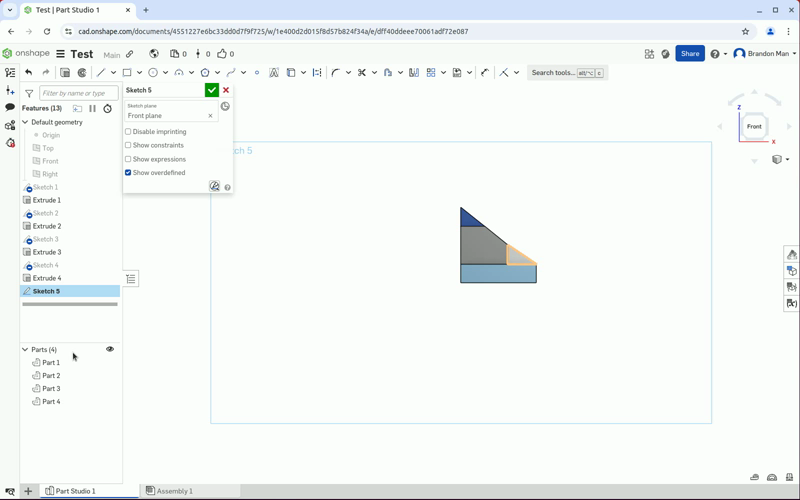
key(y)
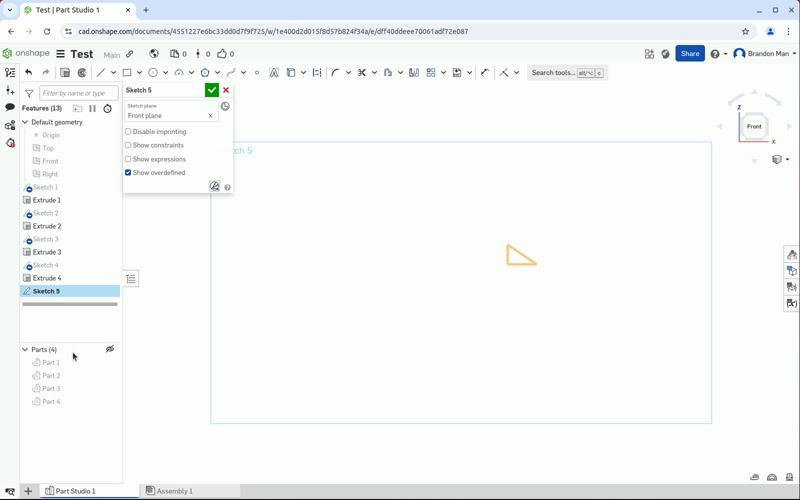
key(l)
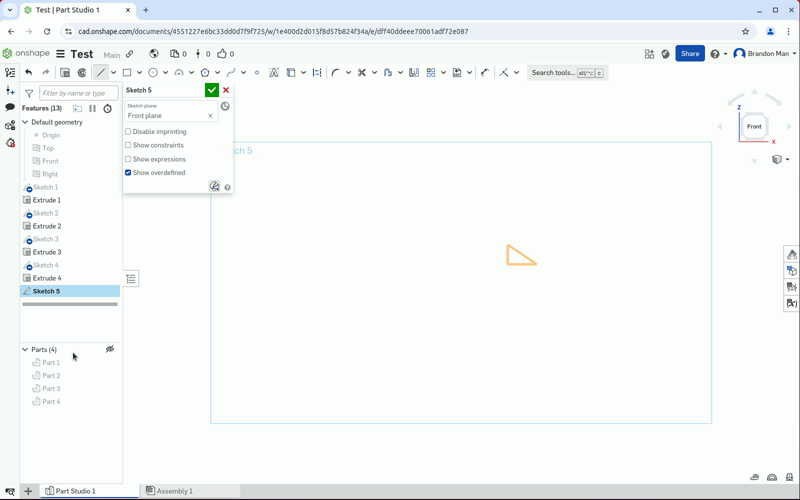
key_down(shift)
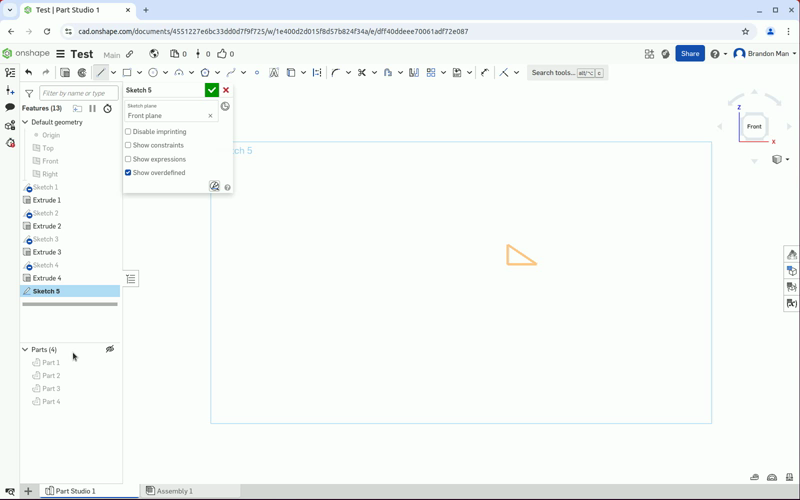
mouse_move(507, 264)
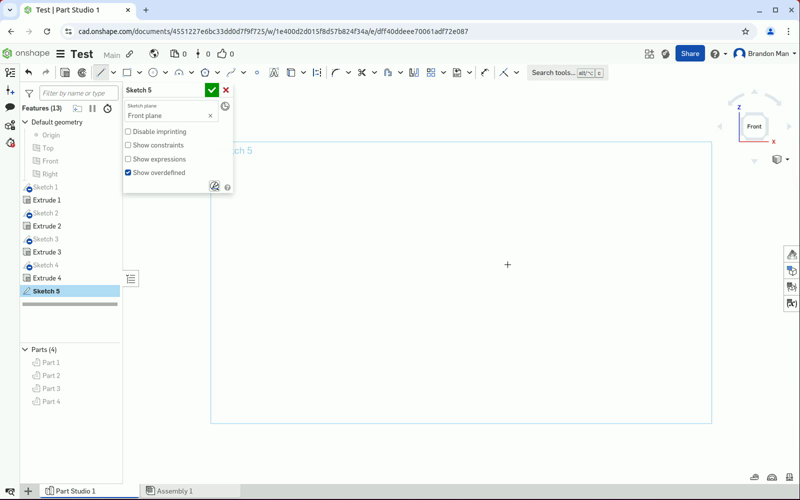
click(507, 264)
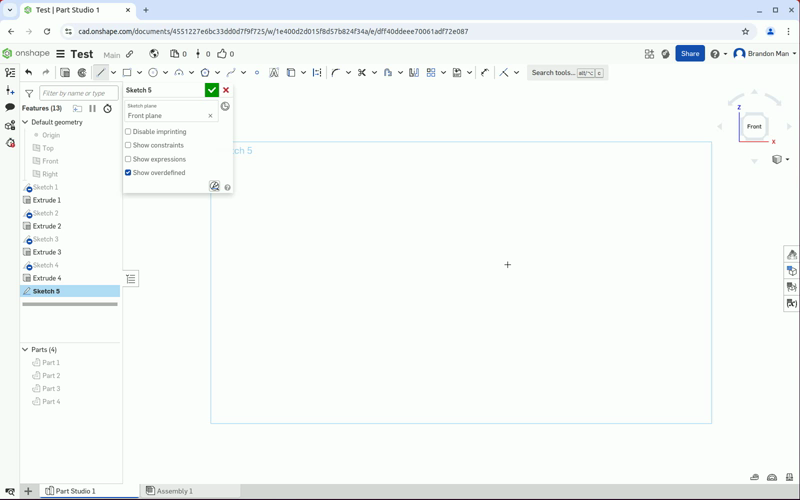
key_up(shift)
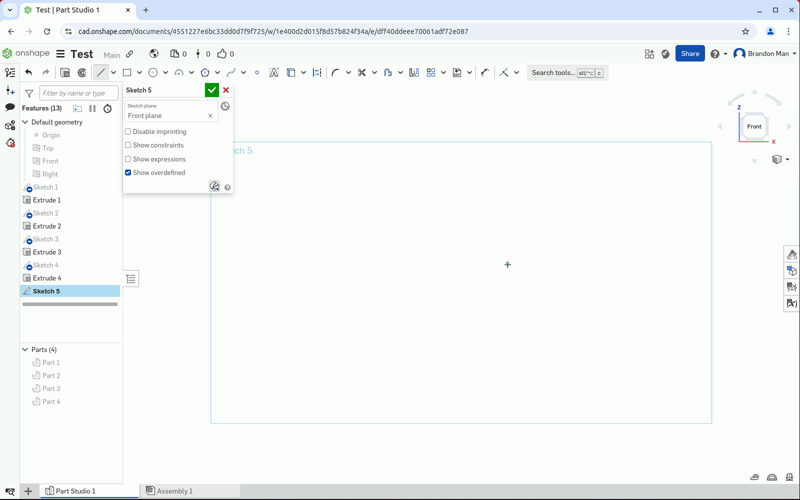
key_down(shift)
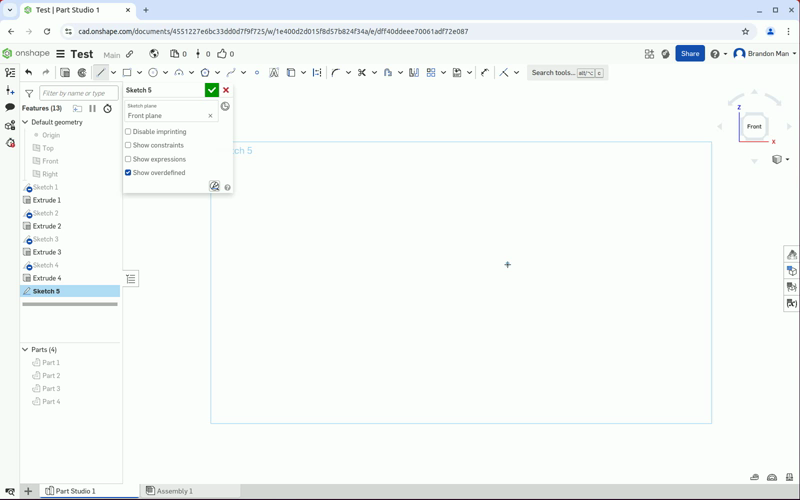
mouse_move(537, 264)
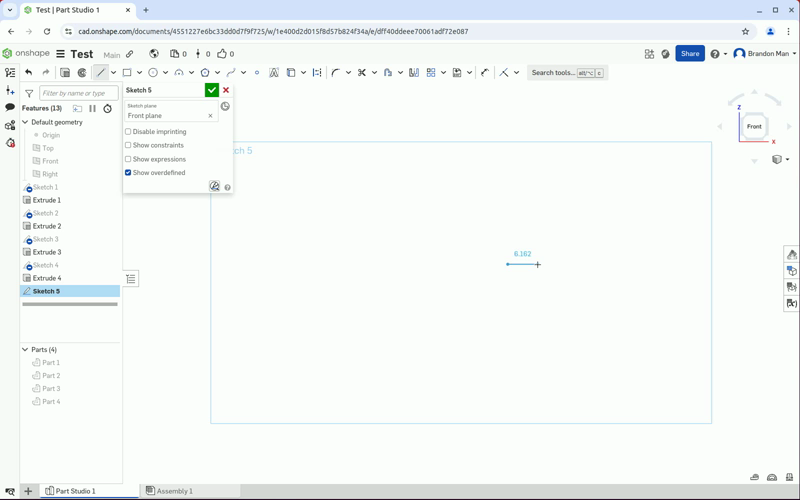
mouse_move(536, 264)
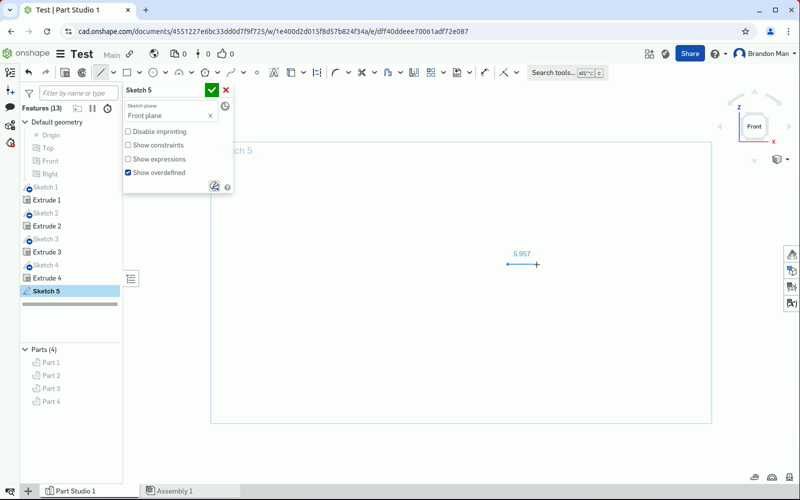
click(536, 264)
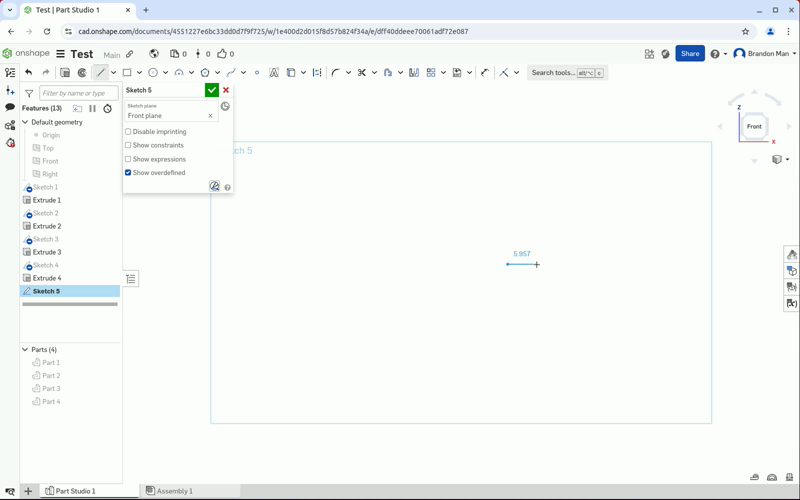
key_up(shift)
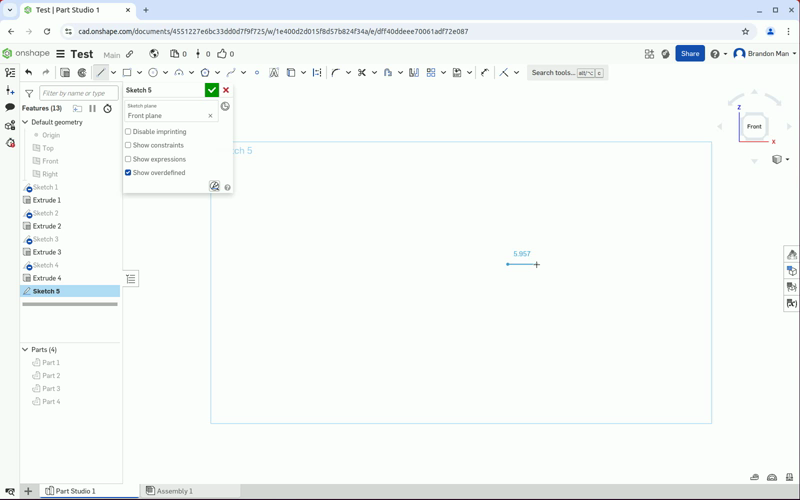
key_down(shift)
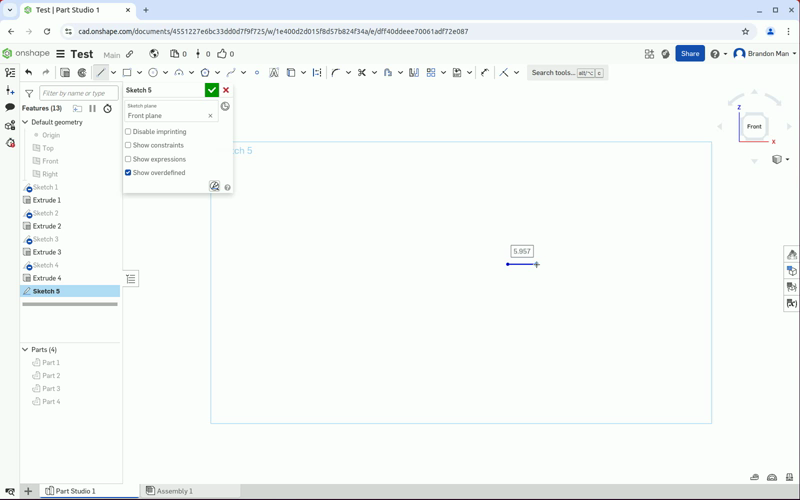
mouse_move(566, 264)
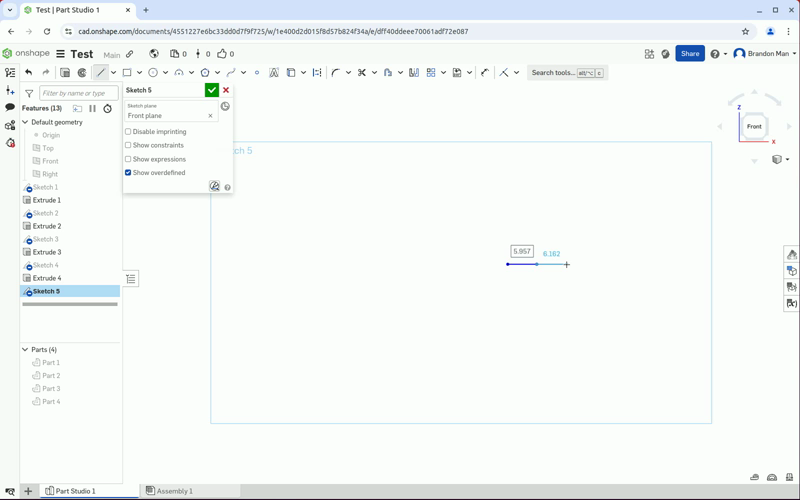
mouse_move(507, 244)
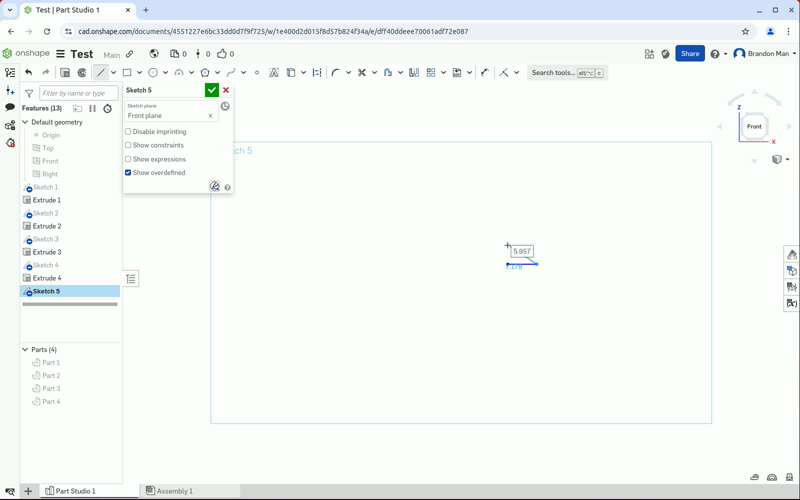
click(507, 244)
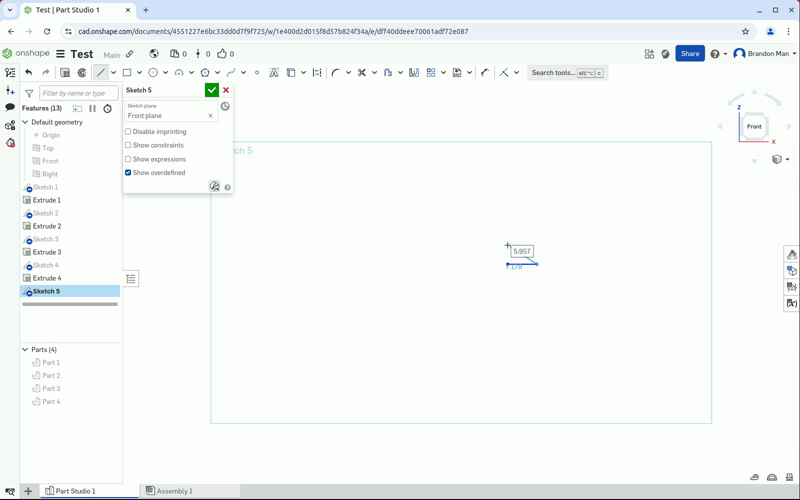
key_up(shift)
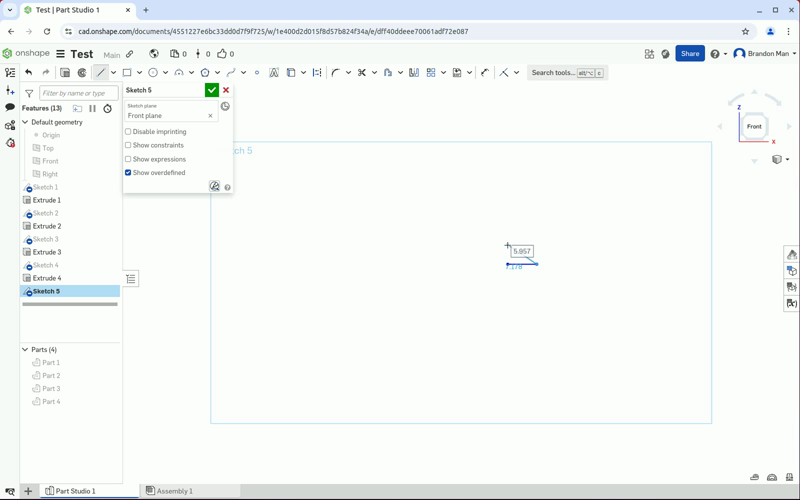
mouse_move(537, 244)
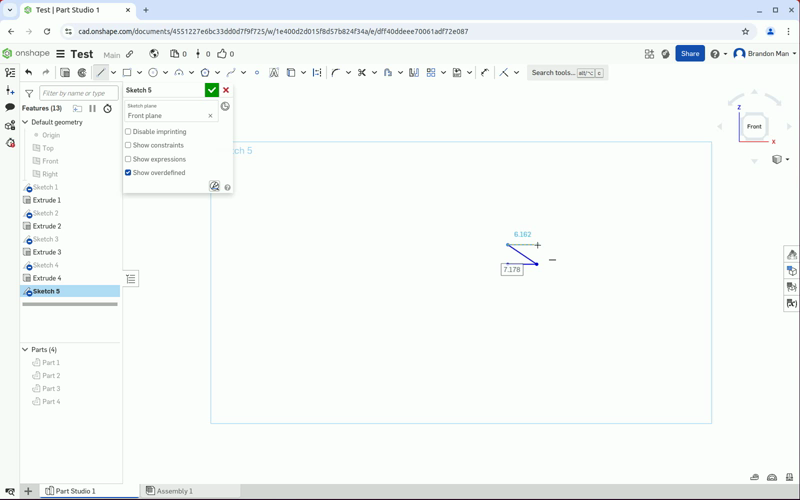
key_down(shift)
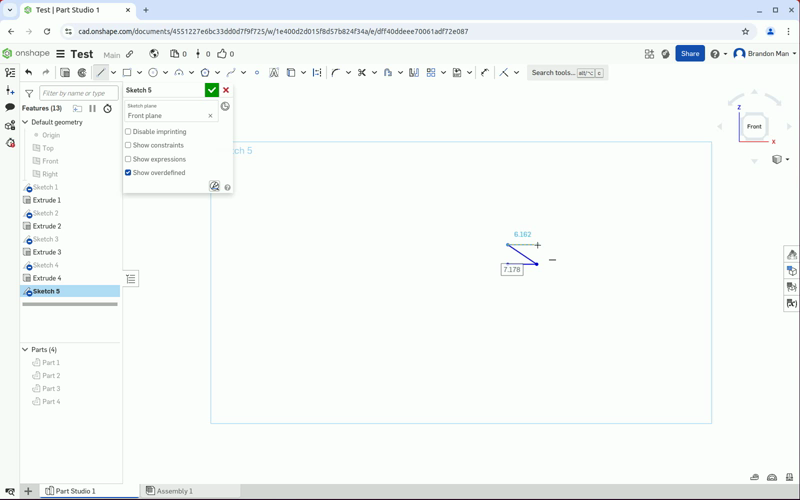
mouse_move(507, 264)
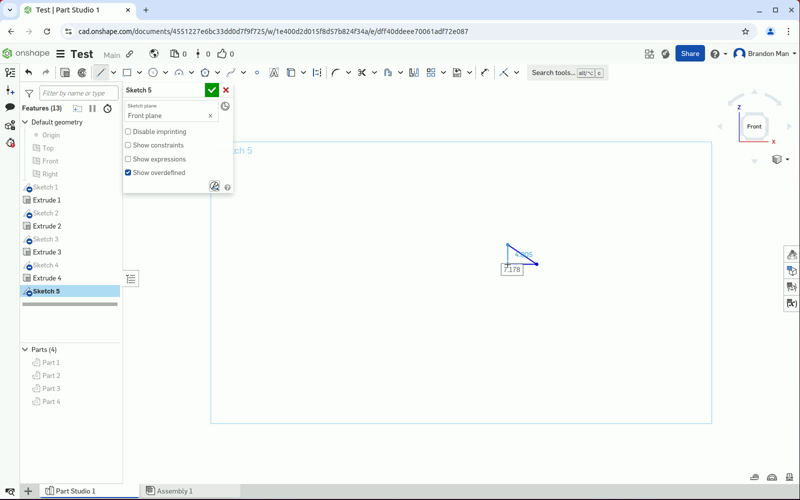
key_up(shift)
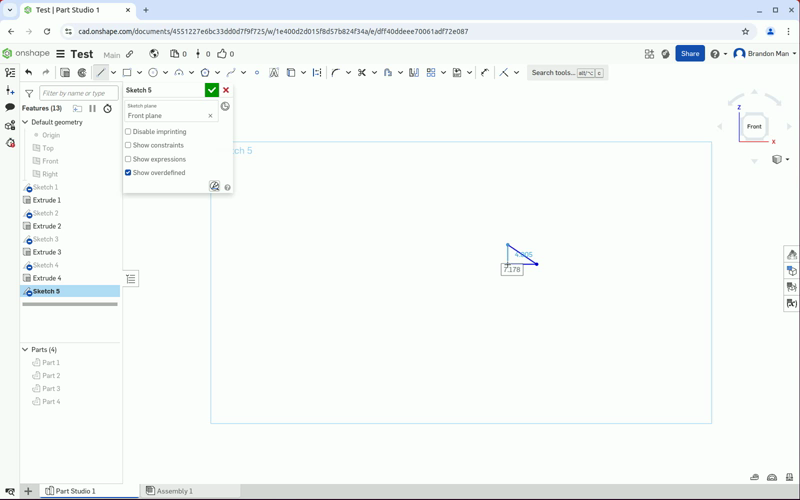
click(507, 264)
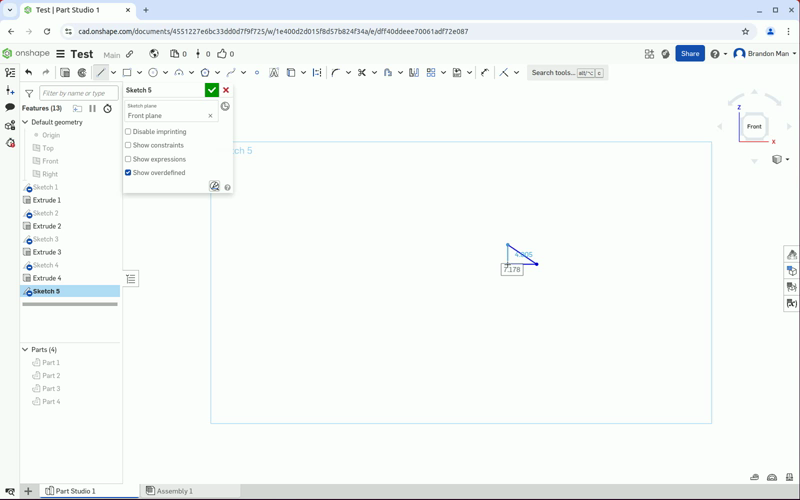
key(esc)
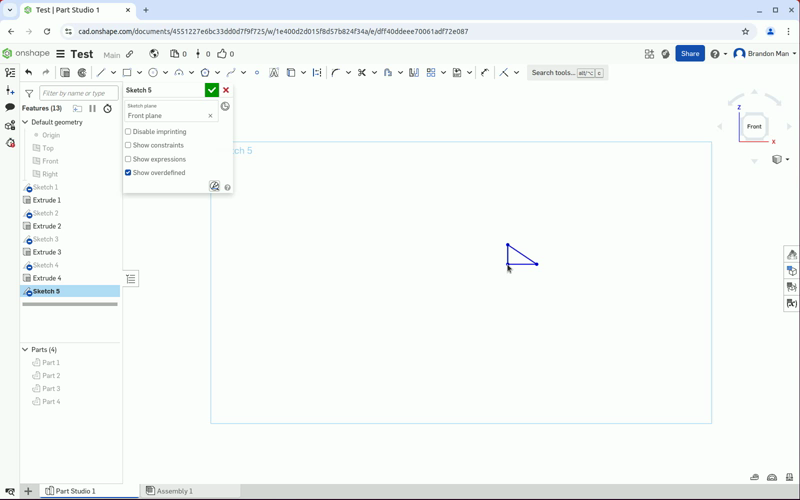
mouse_move(512, 250)
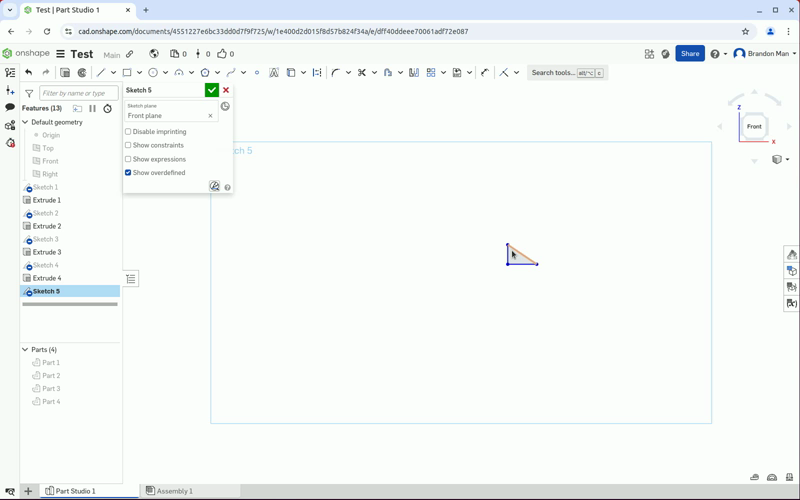
scroll(6)
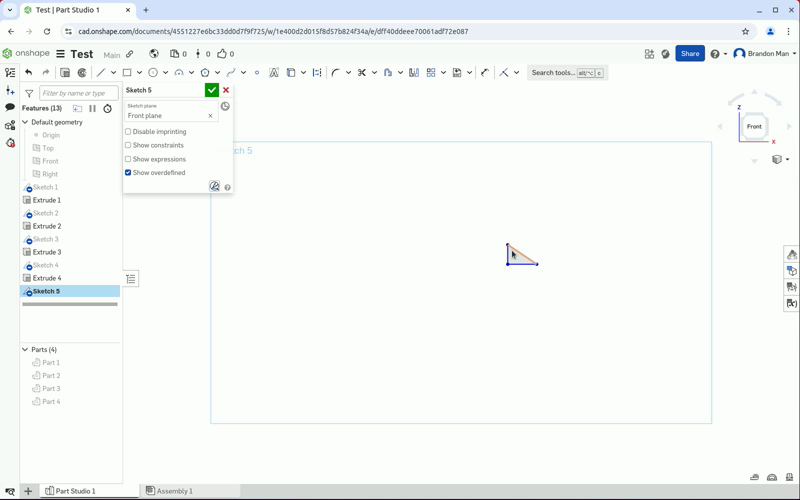
scroll(6)
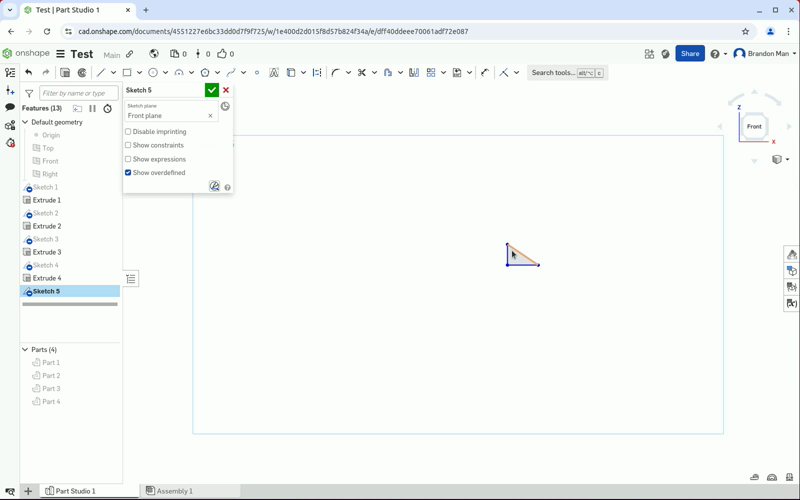
scroll(6)
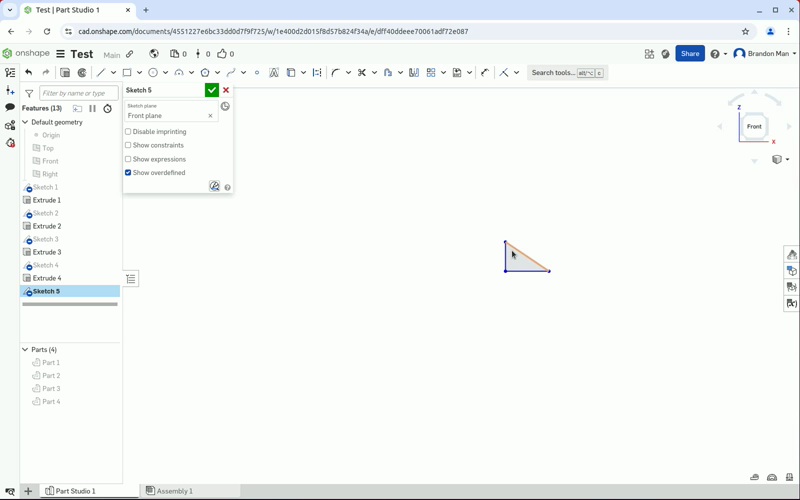
scroll(6)
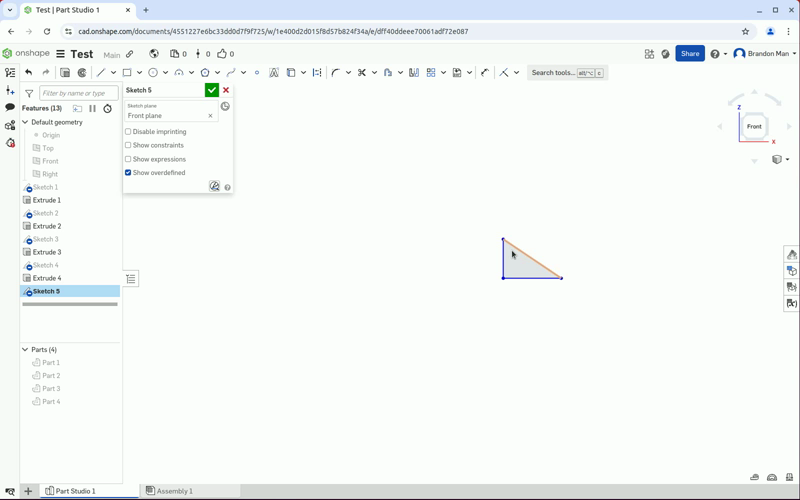
scroll(6)
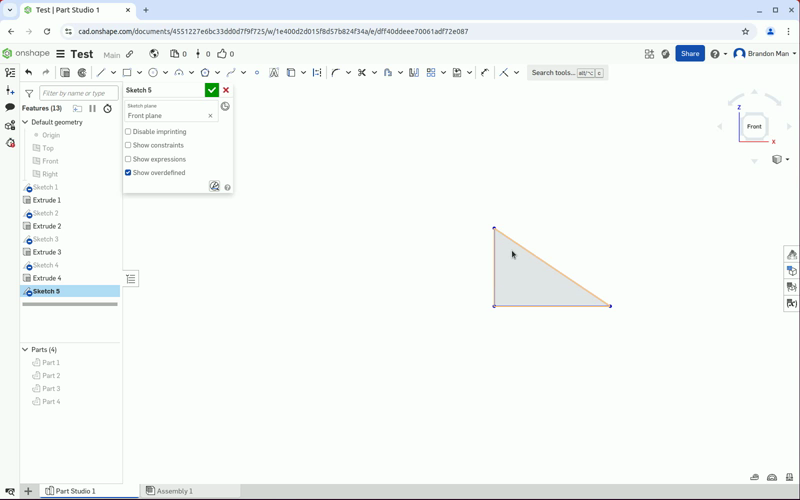
scroll(6)
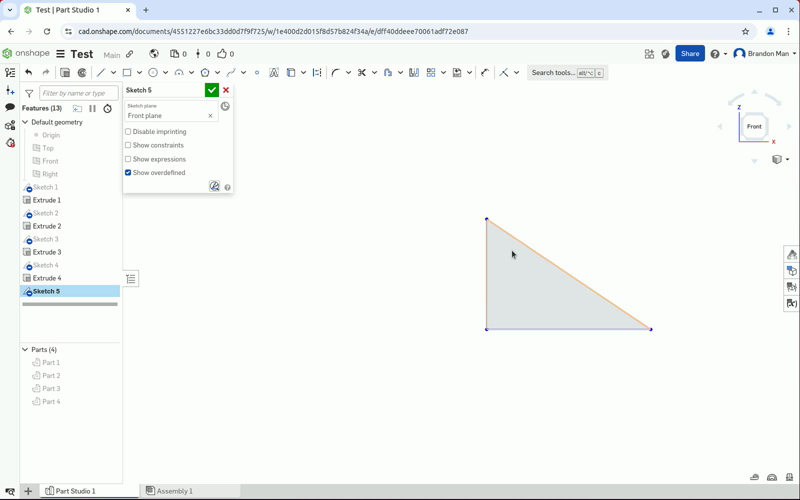
scroll(6)
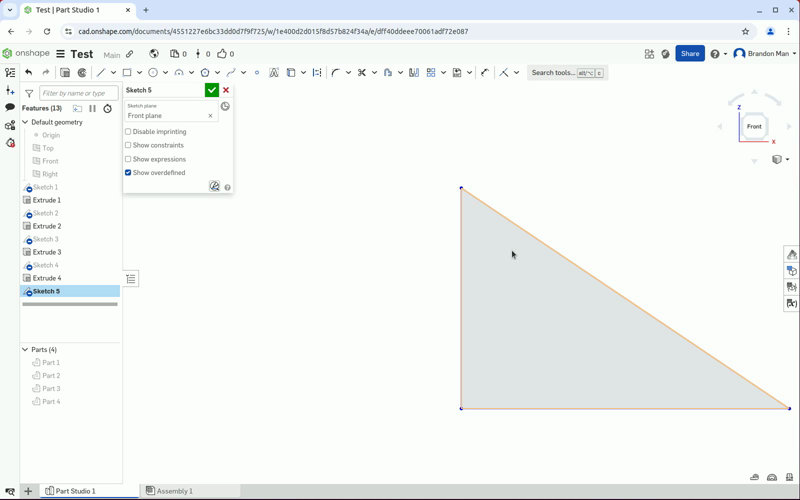
click(512, 250)
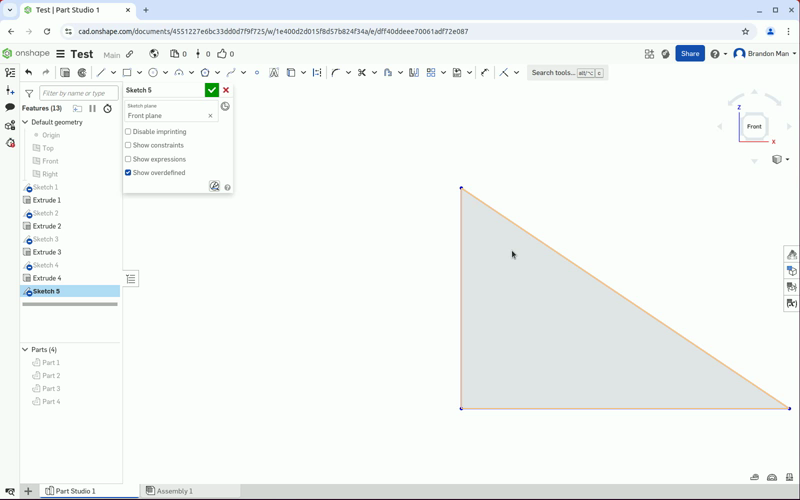
scroll(-6)
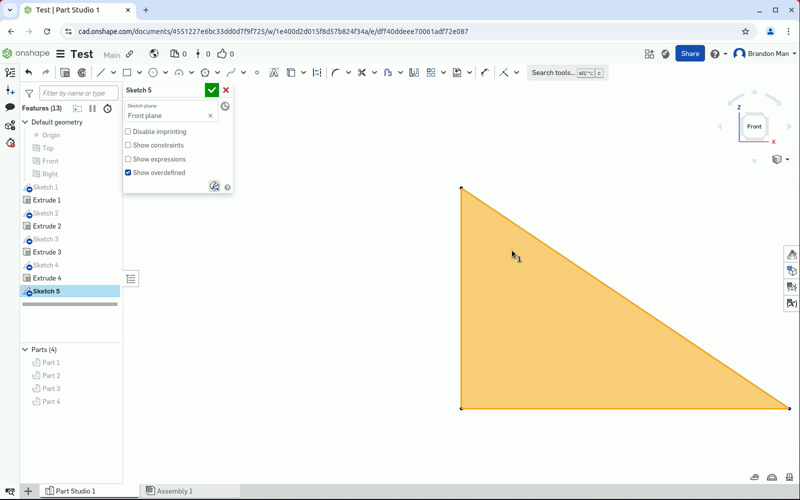
scroll(-6)
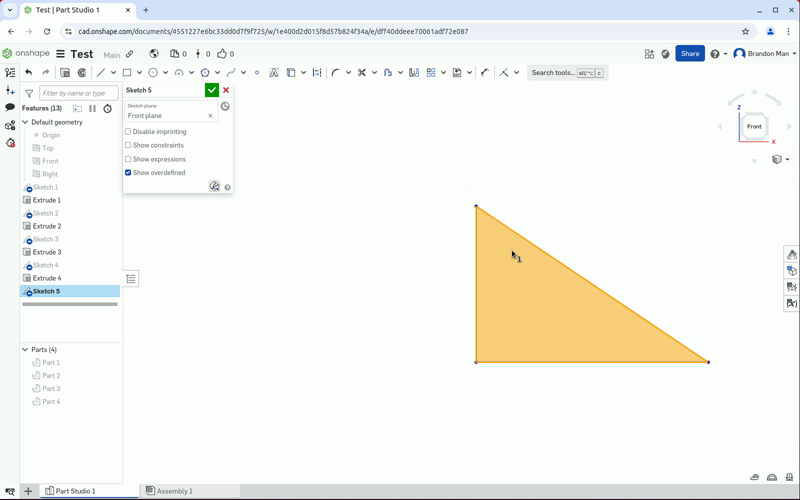
scroll(-6)
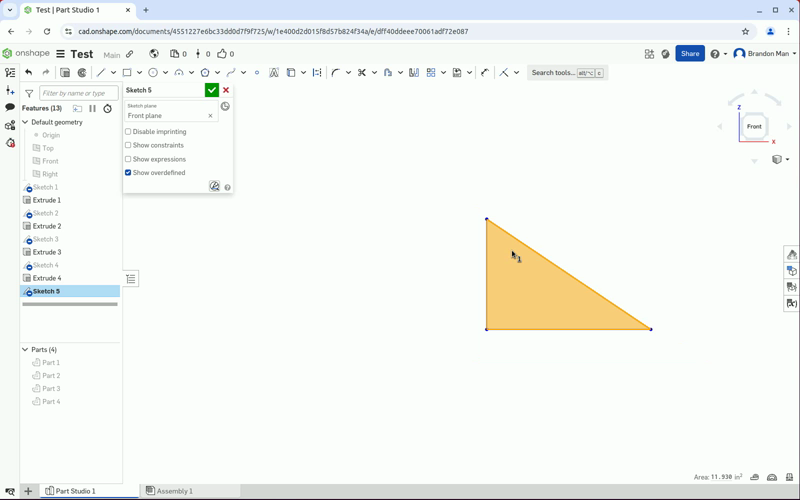
scroll(-6)
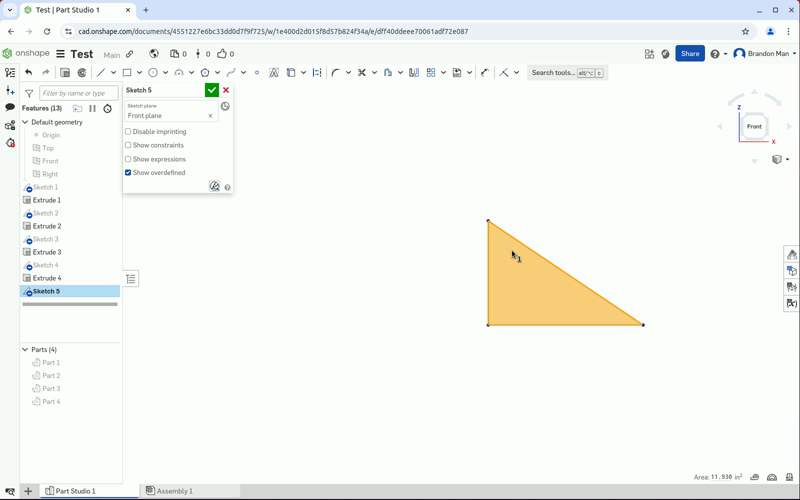
scroll(-6)
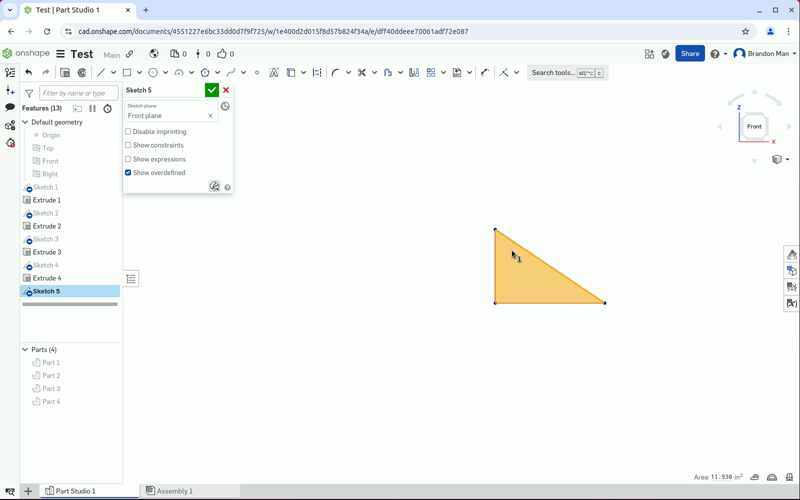
scroll(-6)
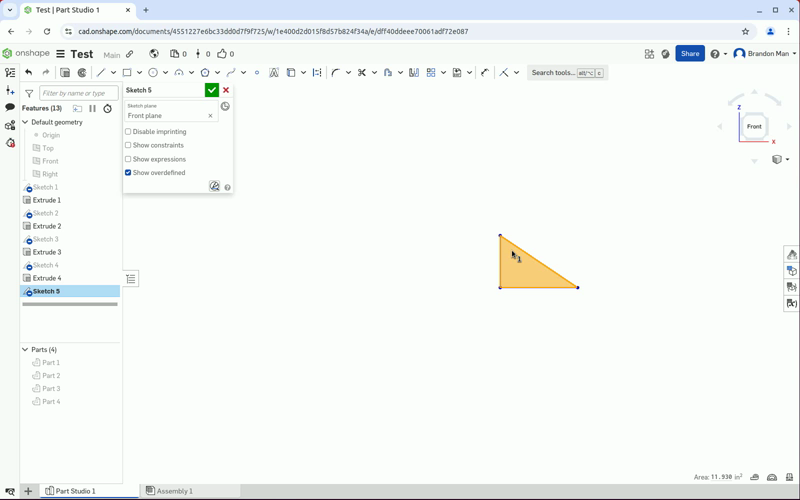
scroll(-6)
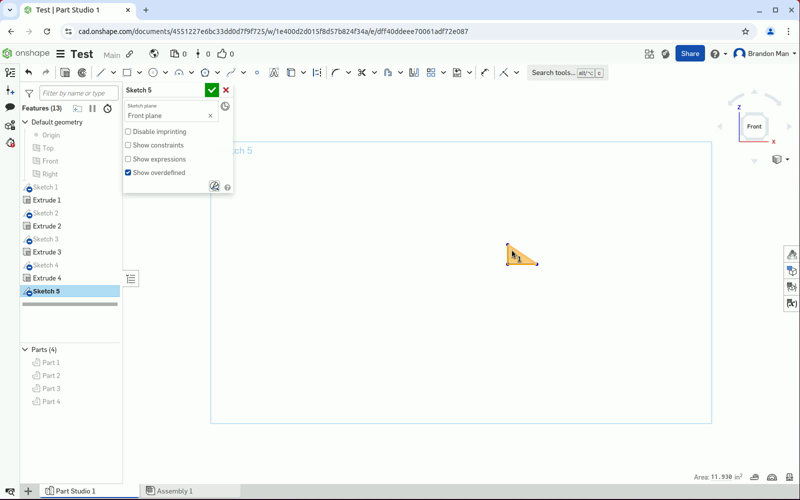
mouse_move(73, 352)
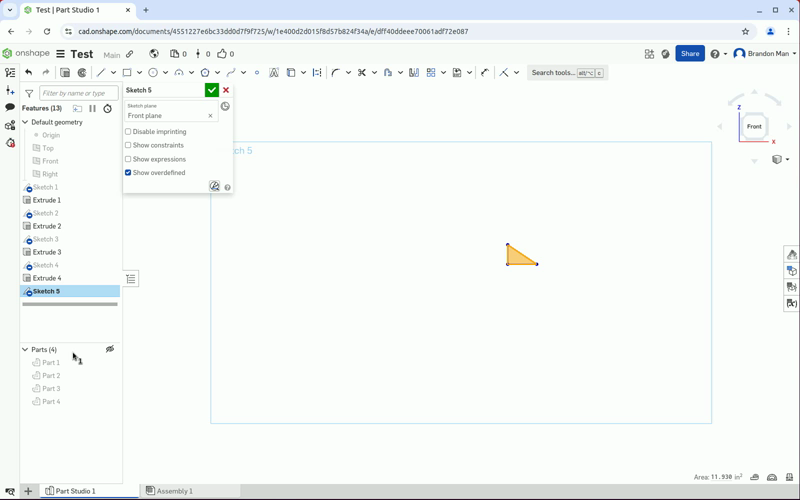
key(shift+y)
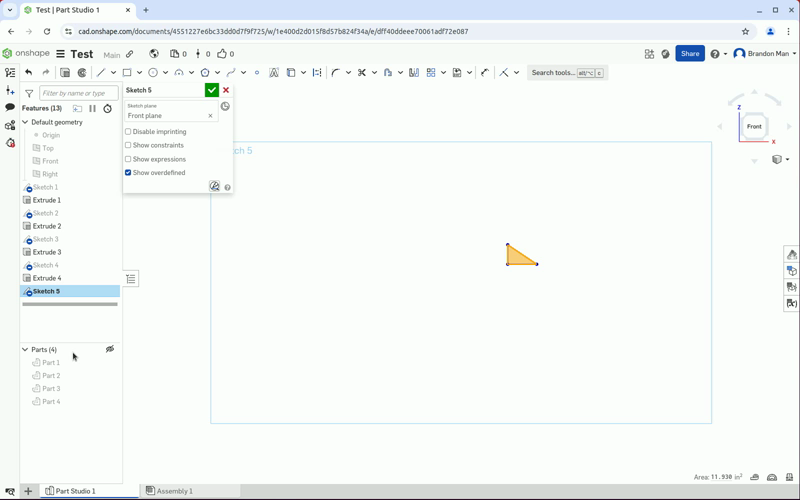
key(shift+e)
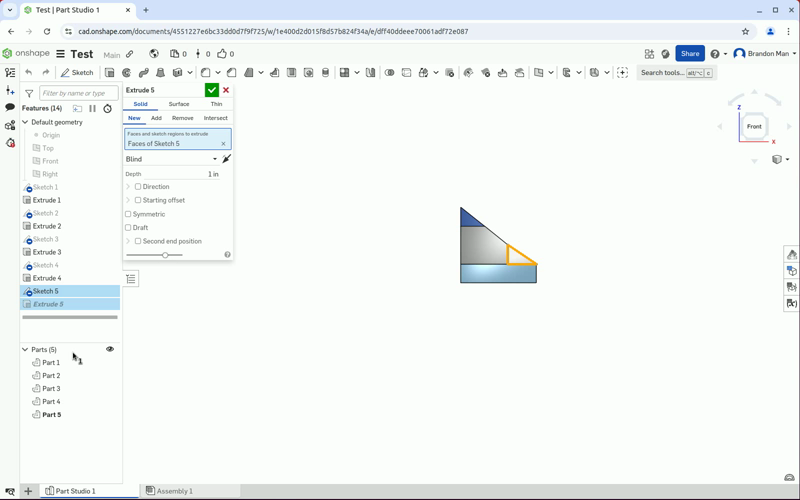
mouse_move(143, 106)
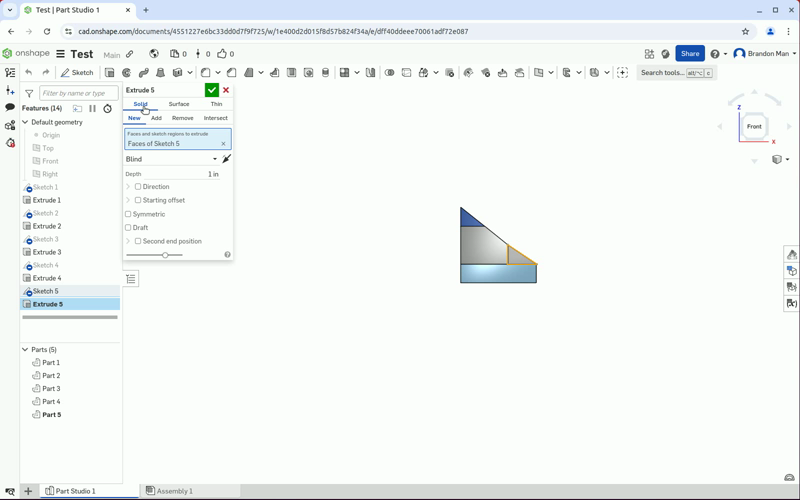
click(143, 106)
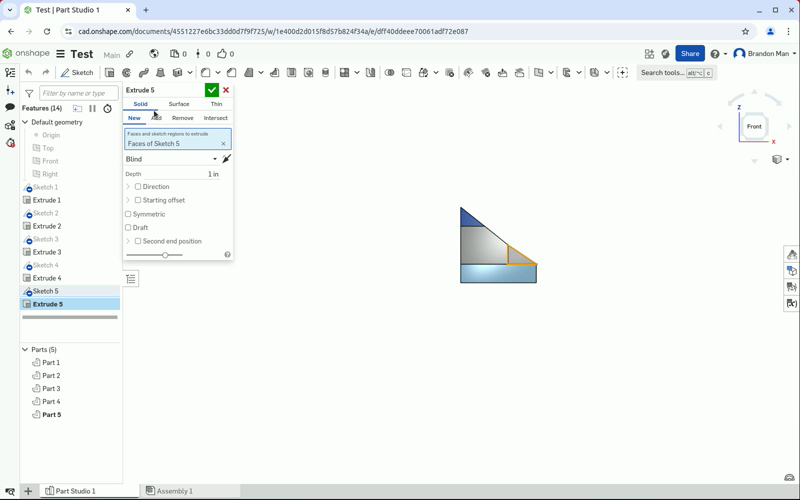
mouse_move(186, 120)
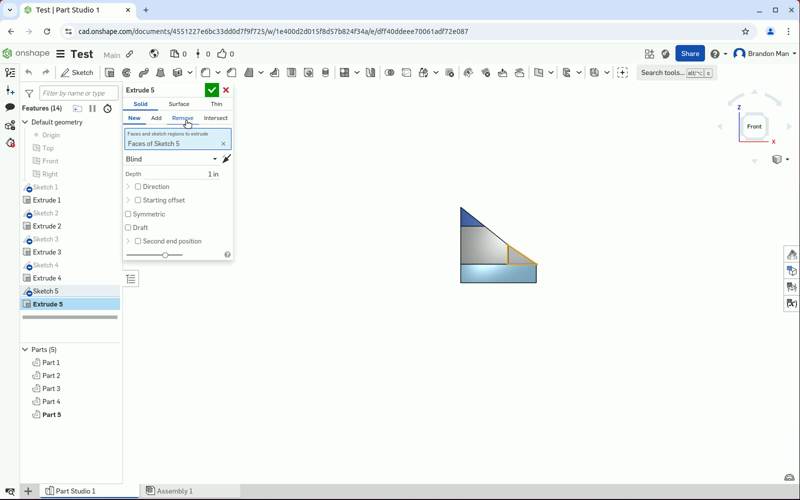
click(186, 120)
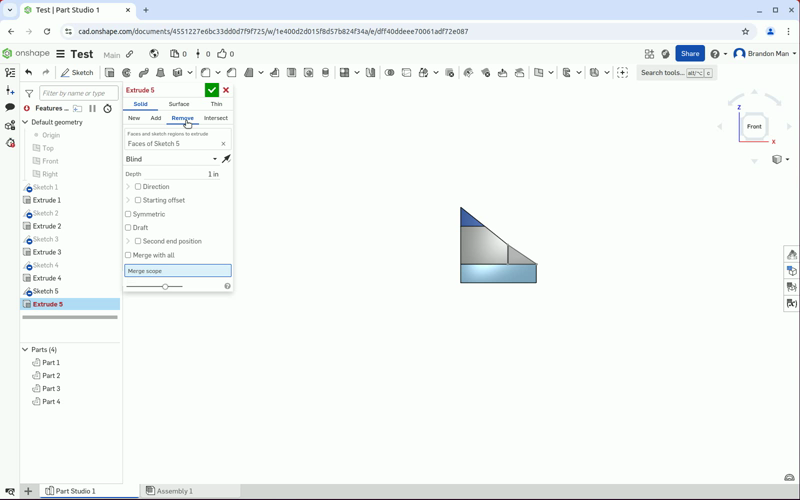
key(tab, 4)
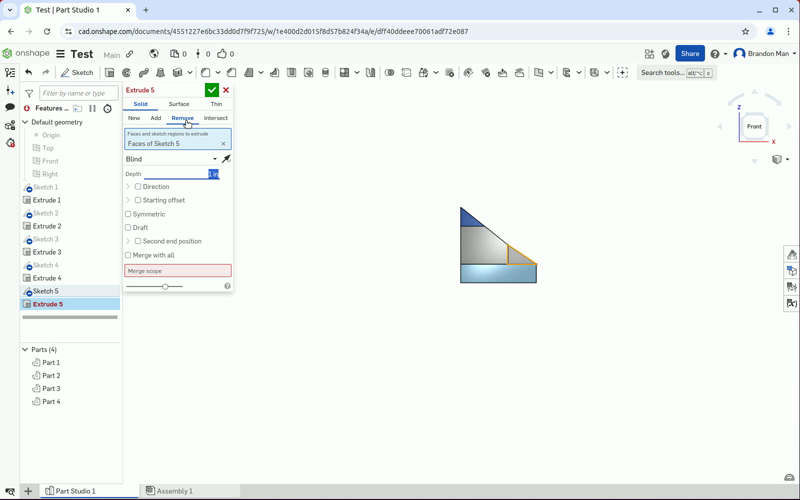
text(-7.703)
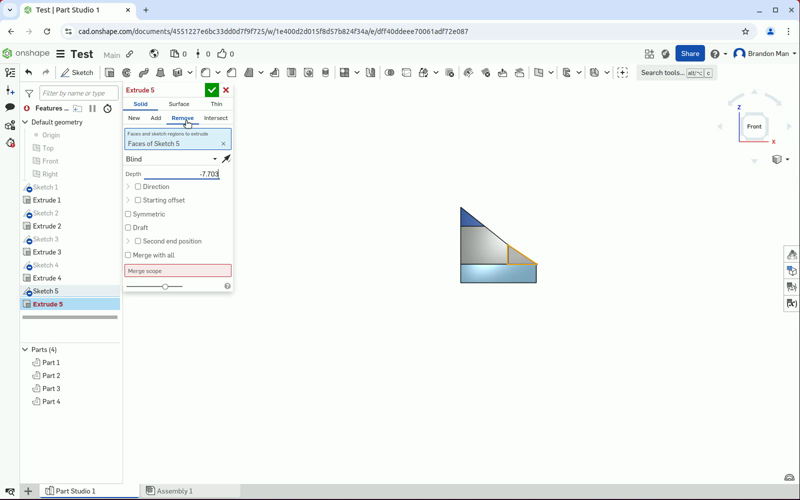
key(tab, 6)
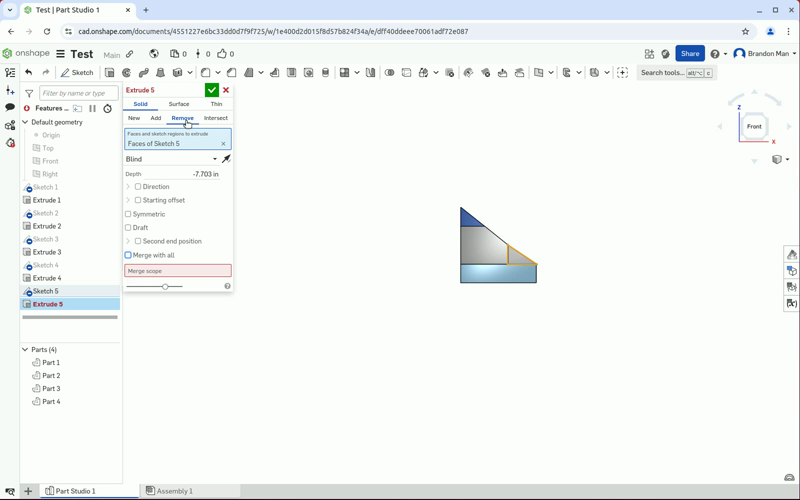
key(space)
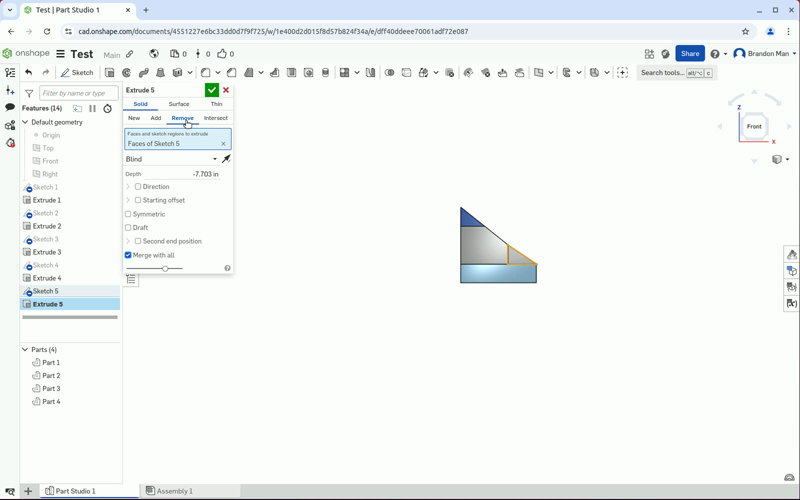
key(enter)
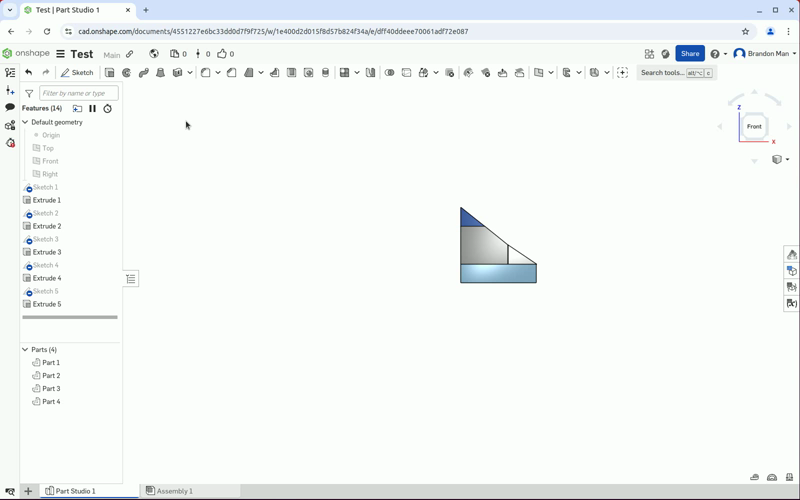
key(shift+h)
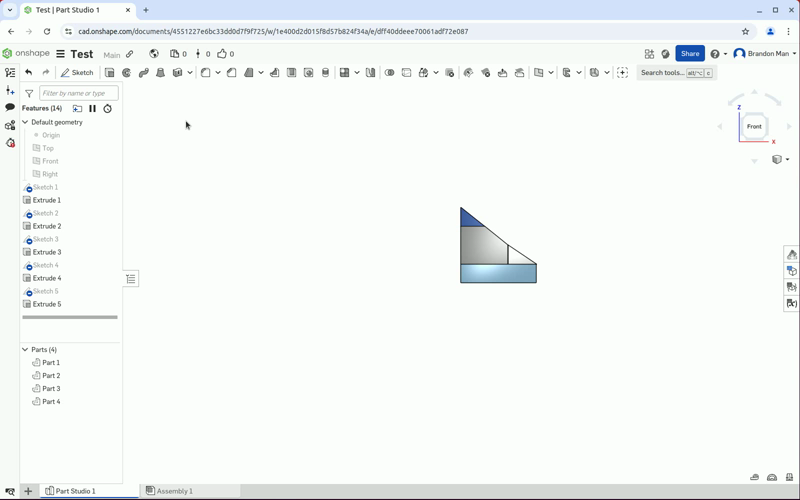
key(shift+h)
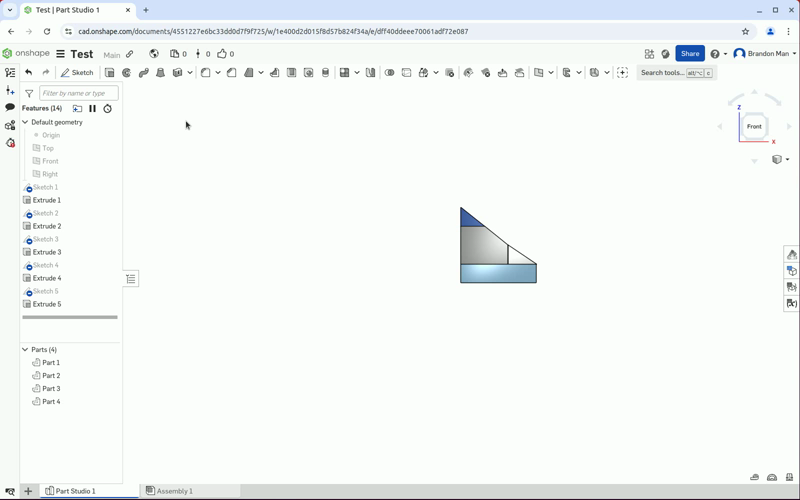
key(shift+7)
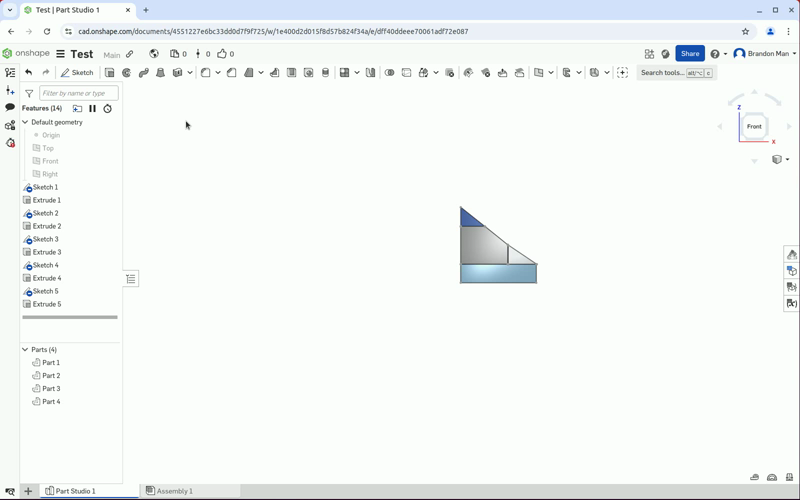
key(left, 2)
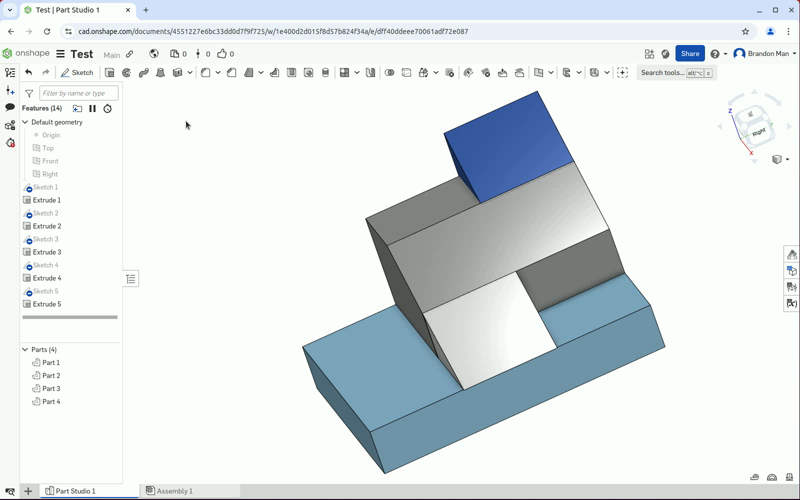
key(down, 2)
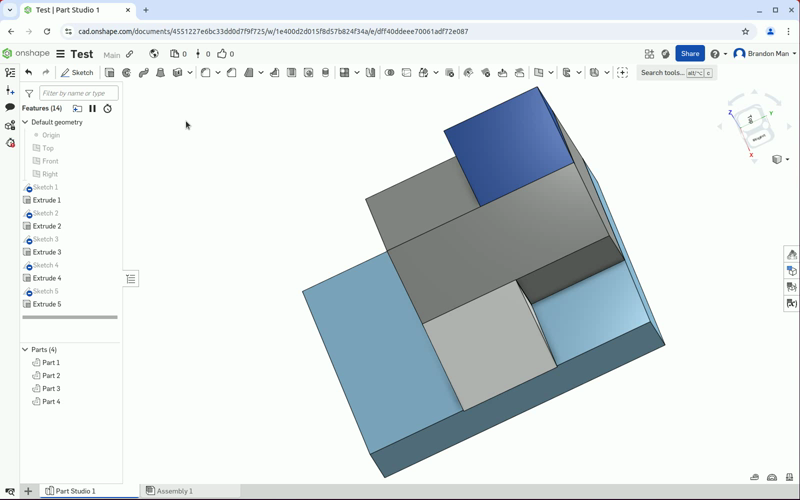
key(up, 2)
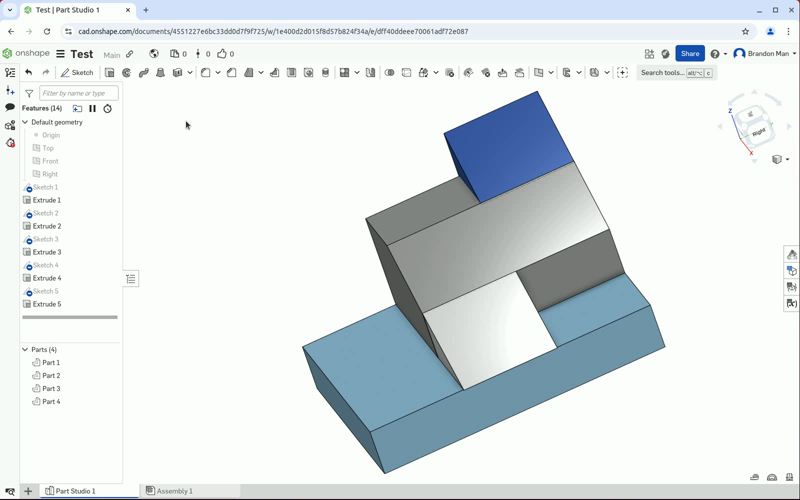
key(right, 2)
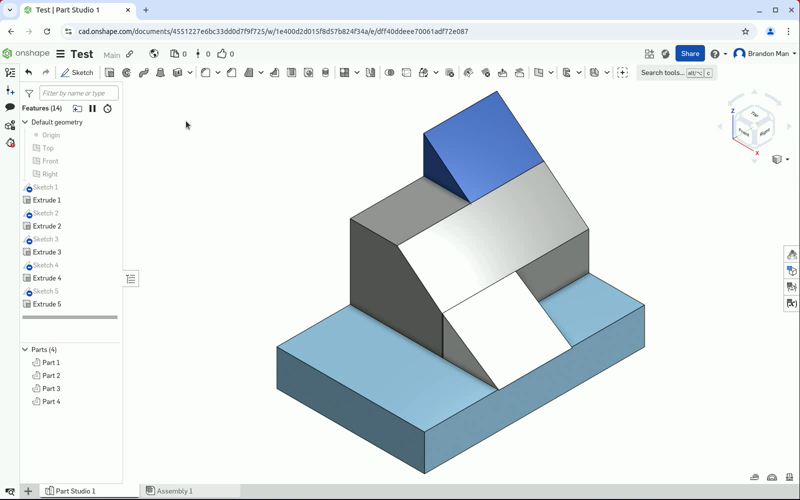
mouse_move(73, 189)
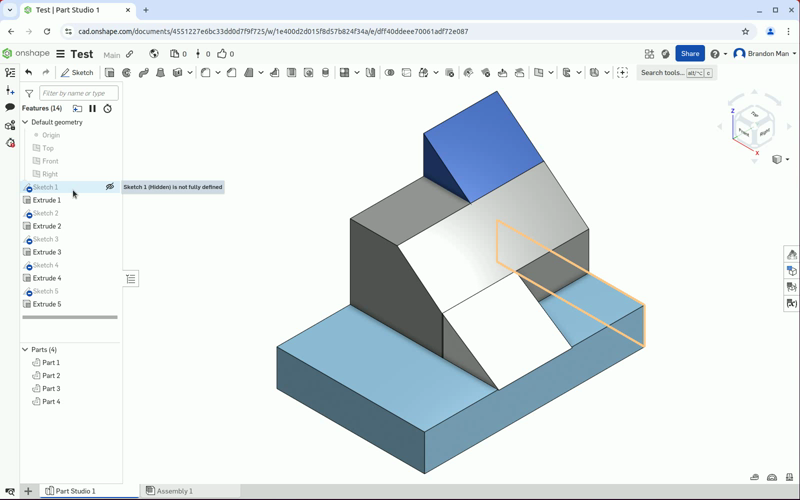
click(73, 189)